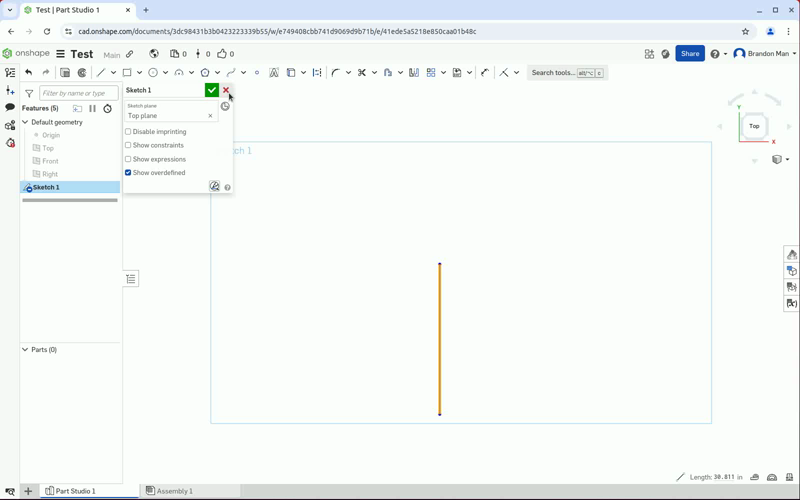
key(shift+h)
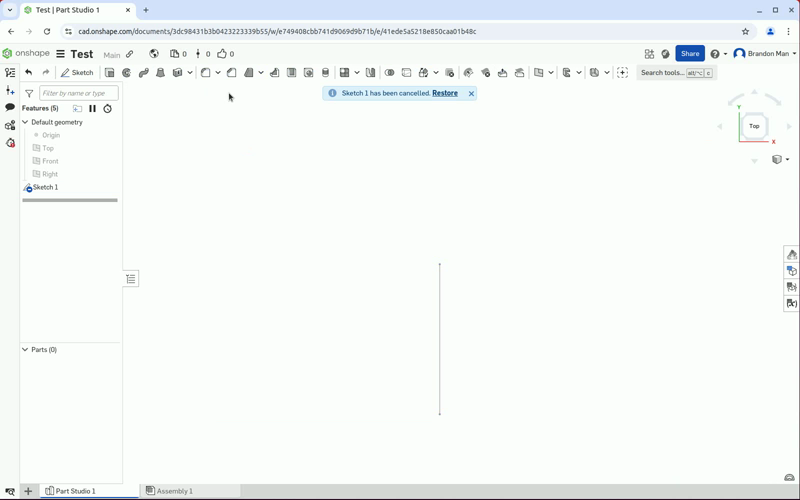
key(shift+s)
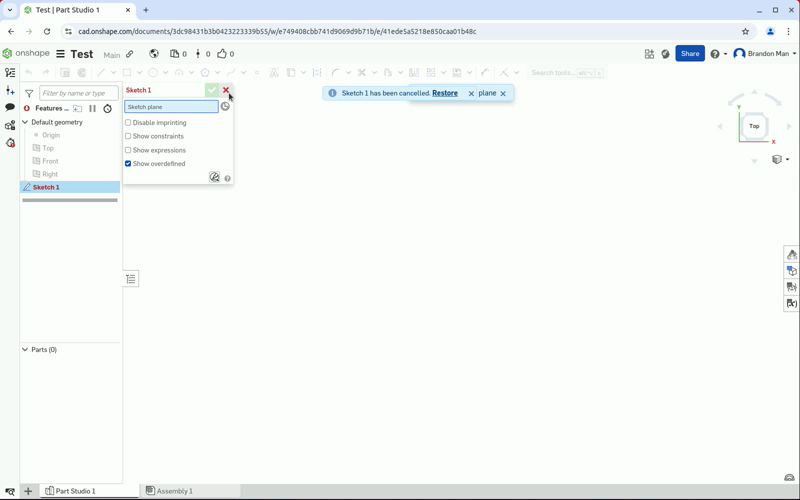
mouse_move(73, 150)
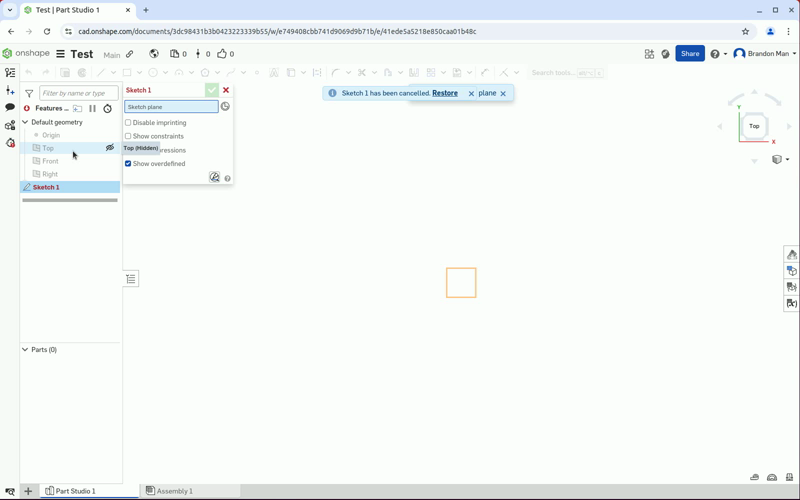
click(73, 150)
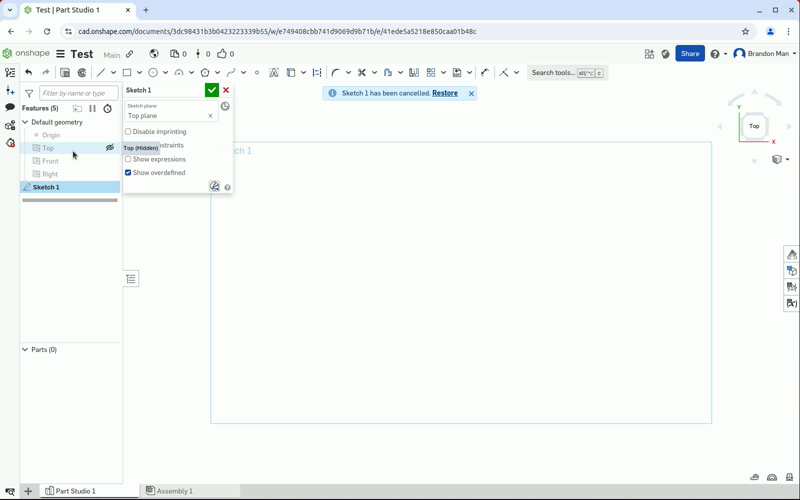
mouse_move(73, 352)
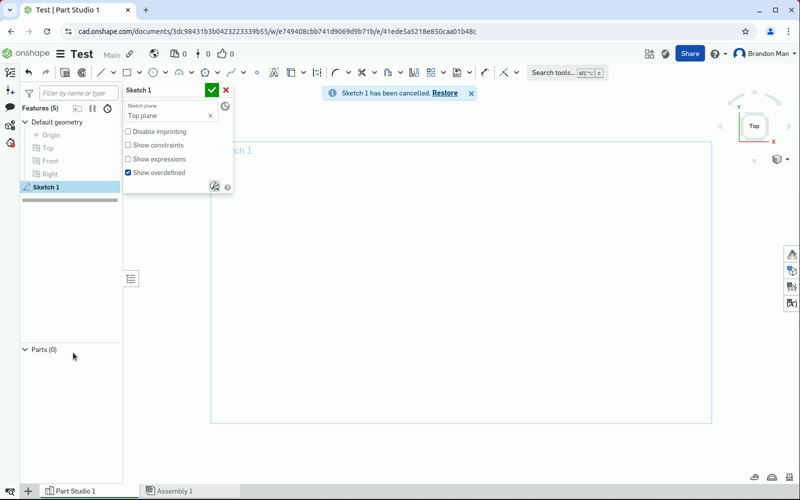
key(y)
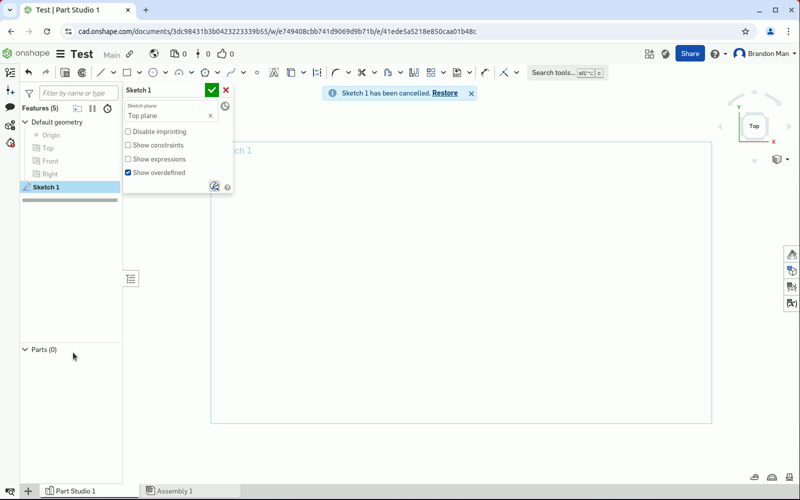
key(l)
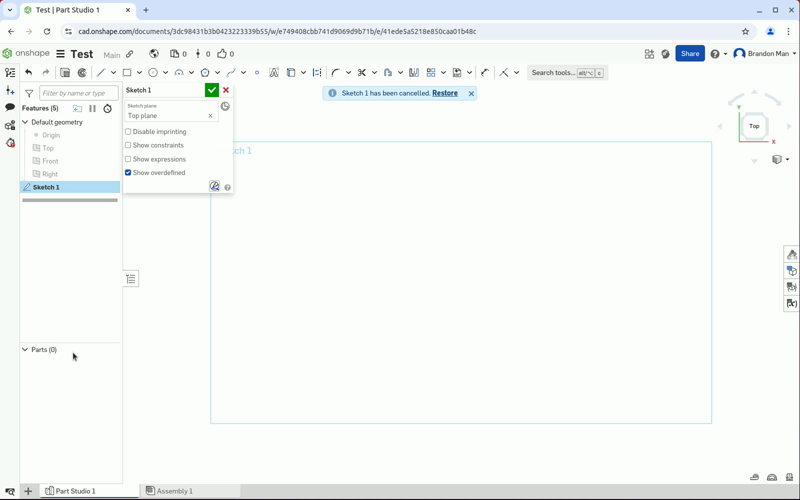
key_down(shift)
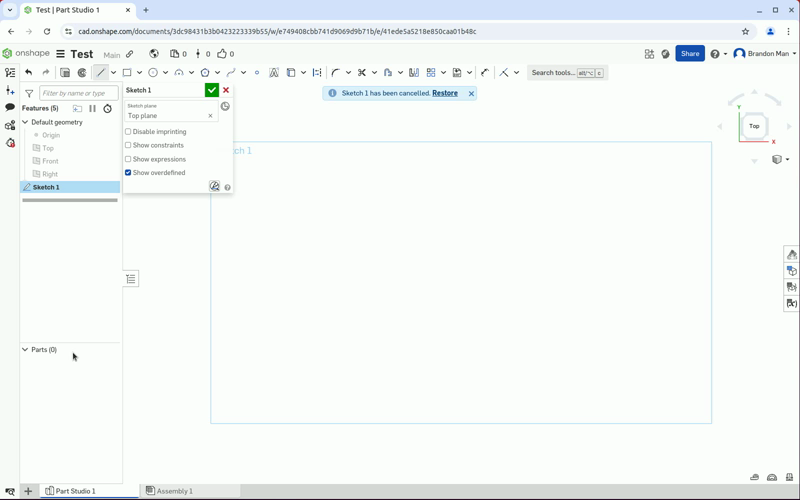
mouse_move(390, 245)
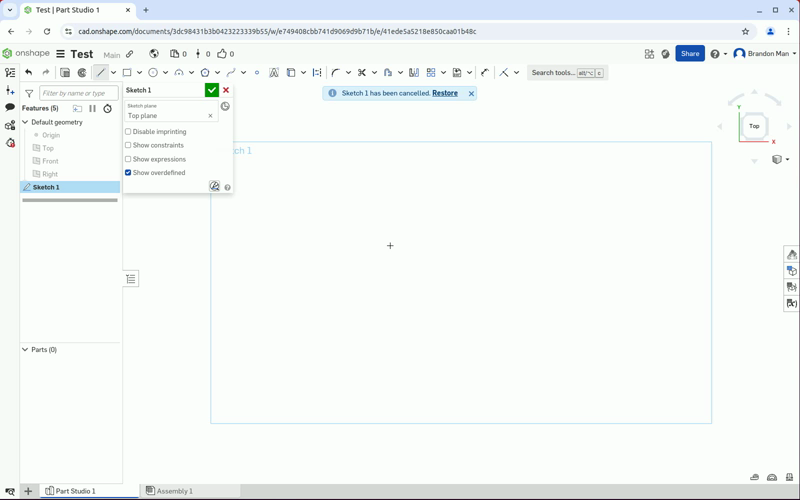
click(390, 245)
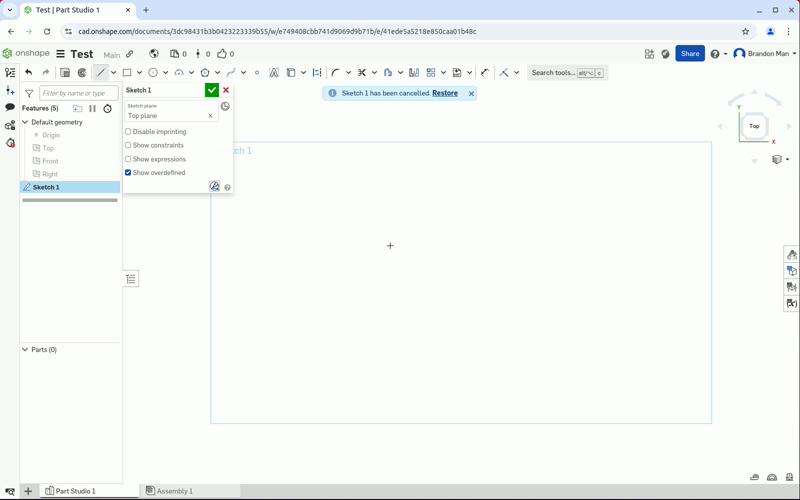
key_up(shift)
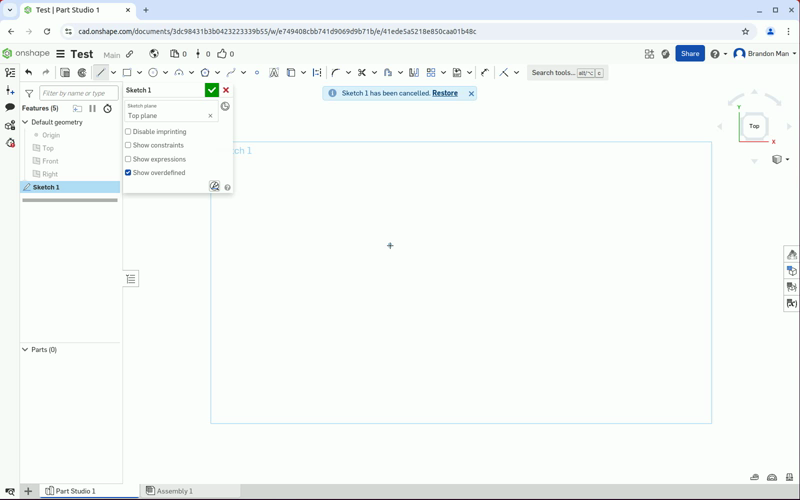
key_down(shift)
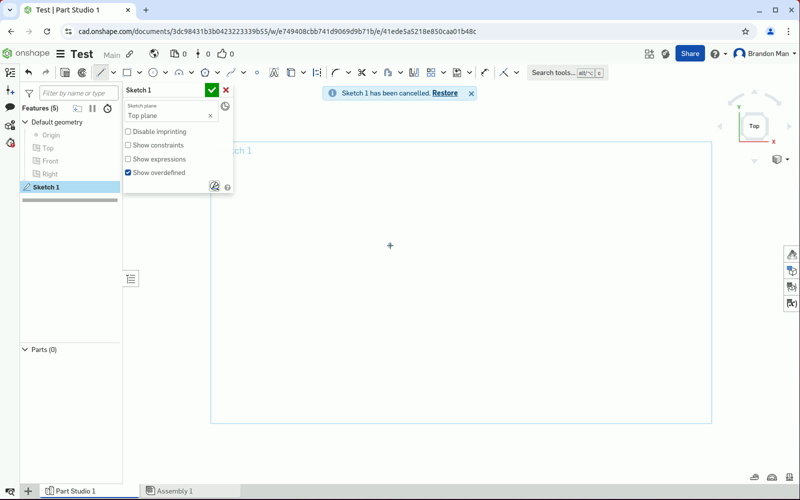
mouse_move(465, 245)
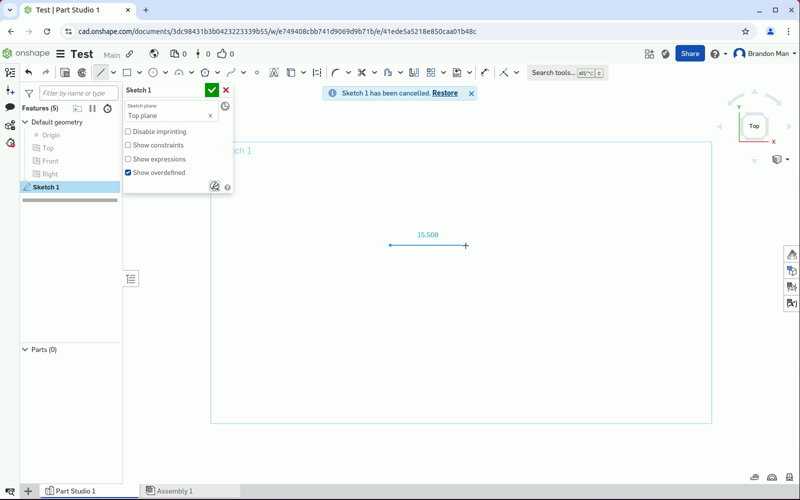
click(465, 245)
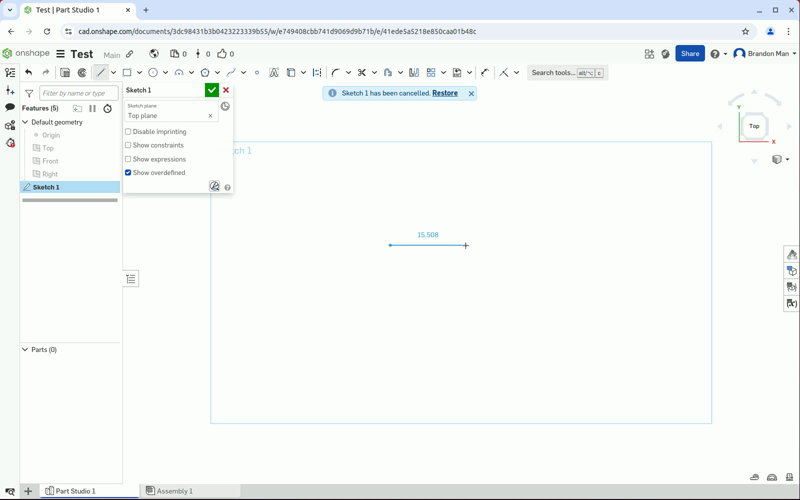
key_up(shift)
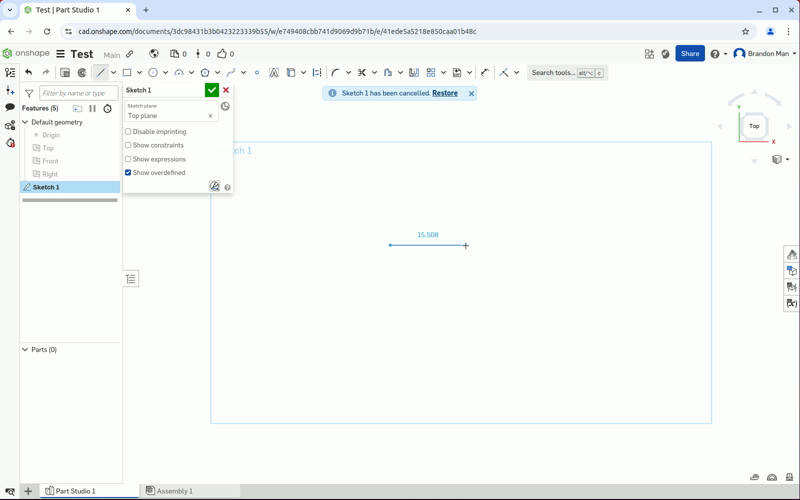
key_down(shift)
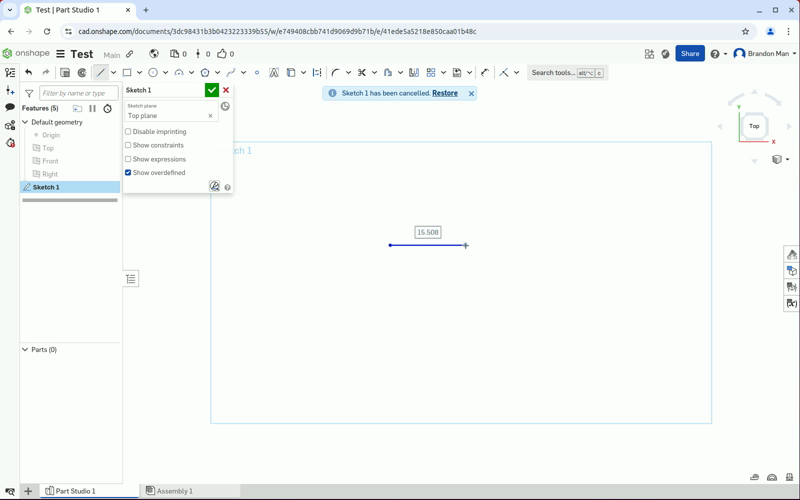
mouse_move(495, 245)
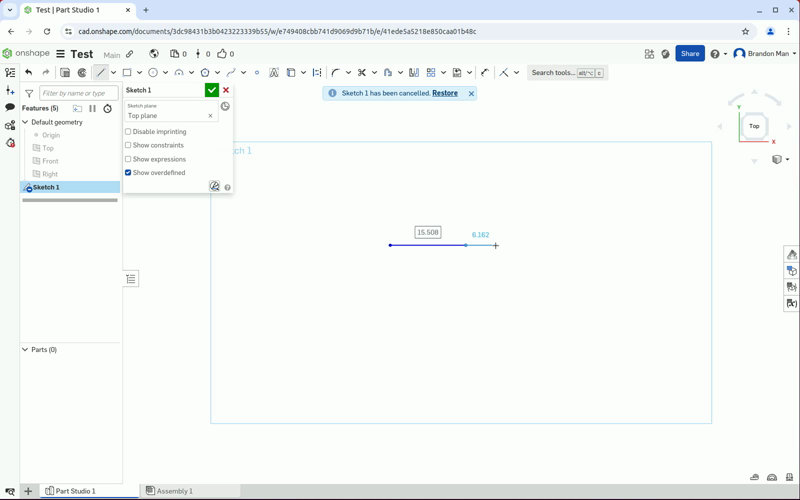
mouse_move(465, 219)
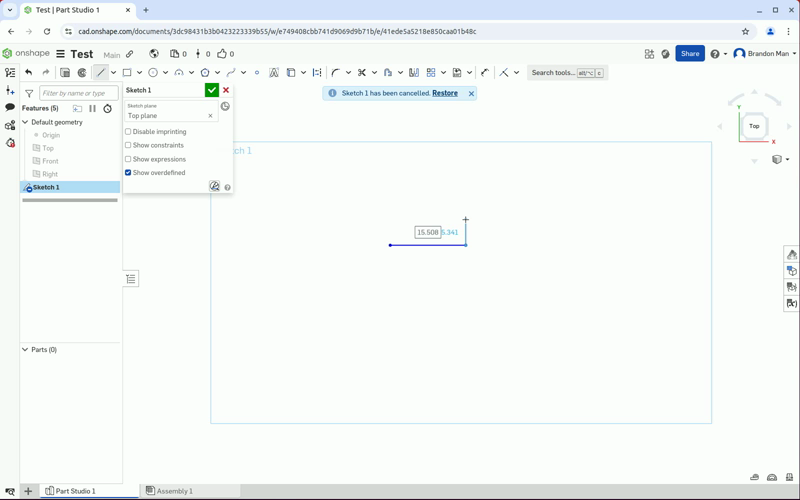
click(465, 219)
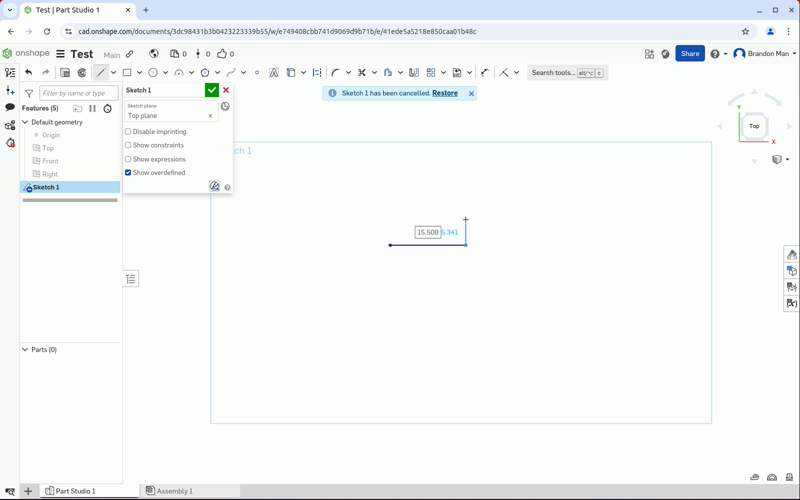
key_up(shift)
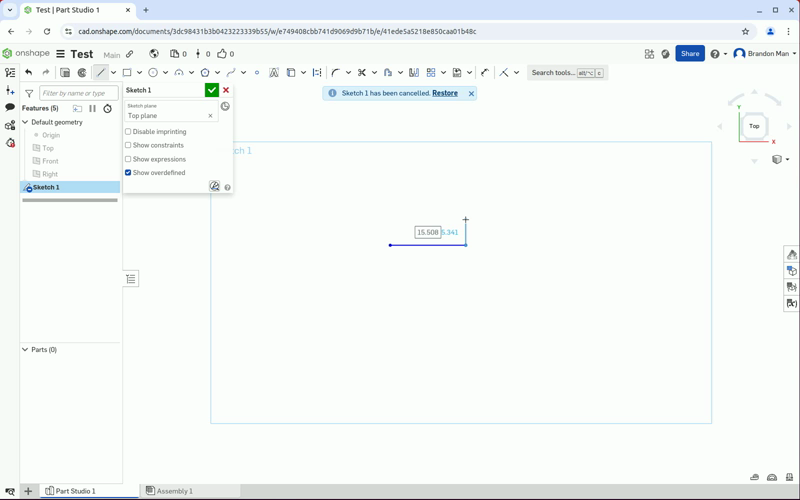
key_down(shift)
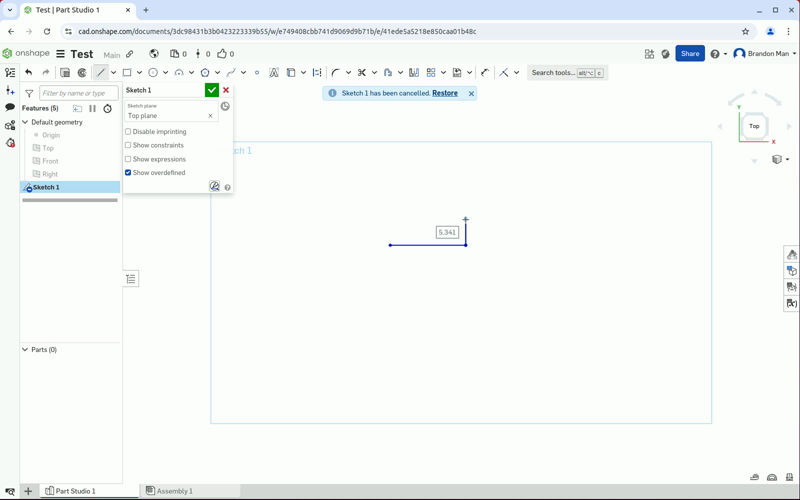
mouse_move(495, 219)
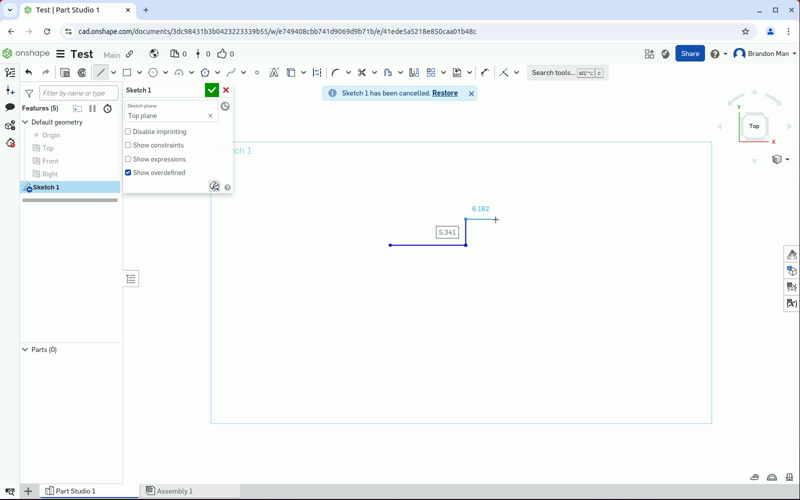
mouse_move(451, 219)
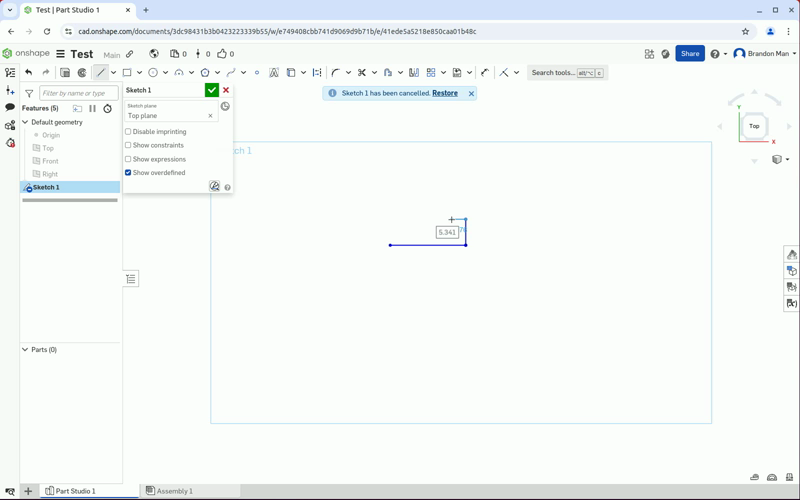
click(451, 219)
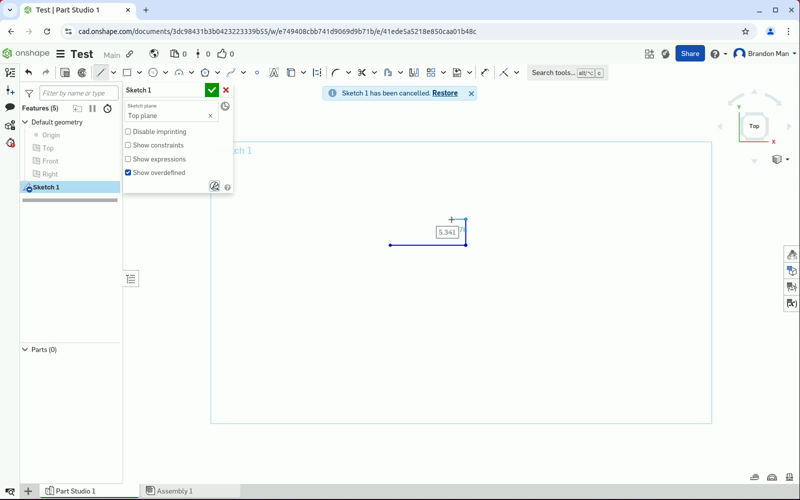
key_up(shift)
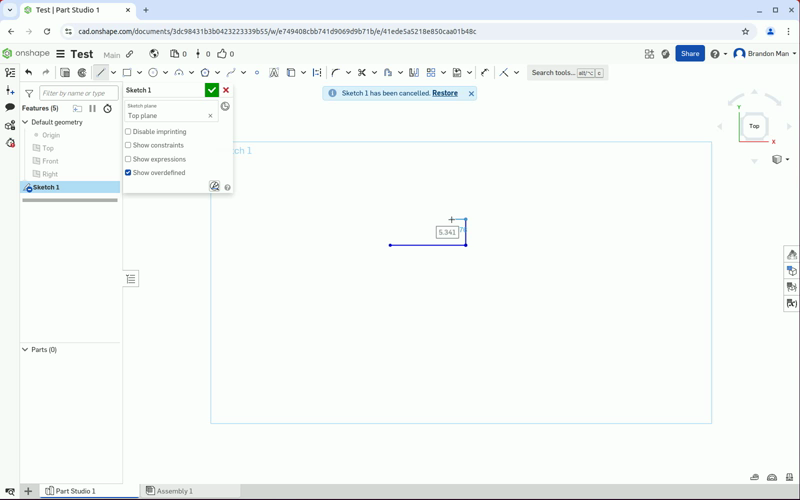
key_down(shift)
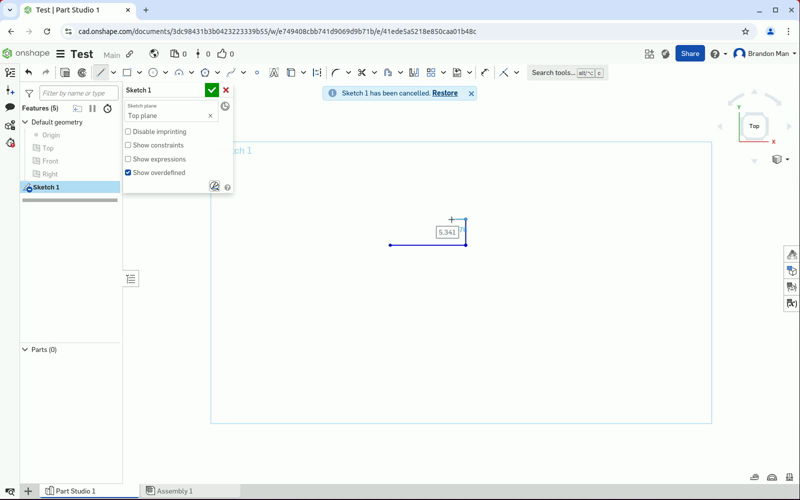
mouse_move(481, 219)
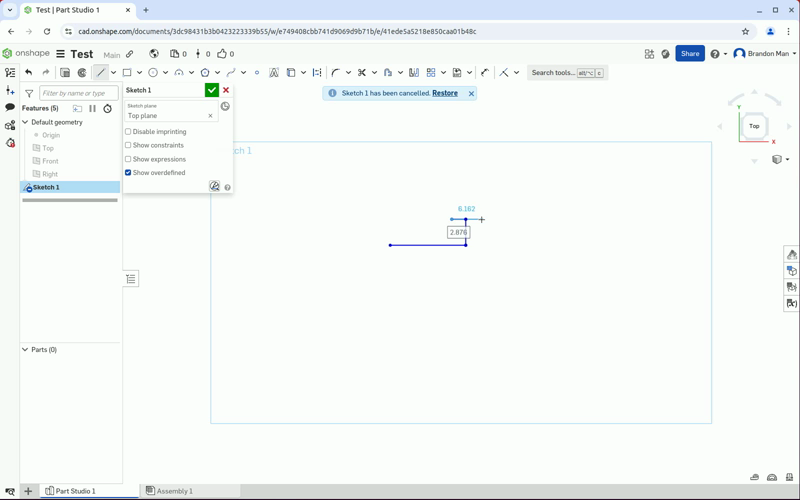
mouse_move(451, 196)
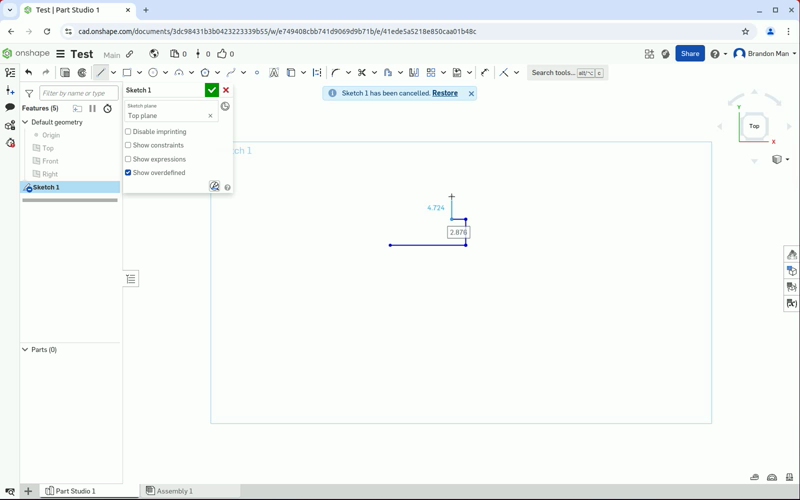
click(451, 196)
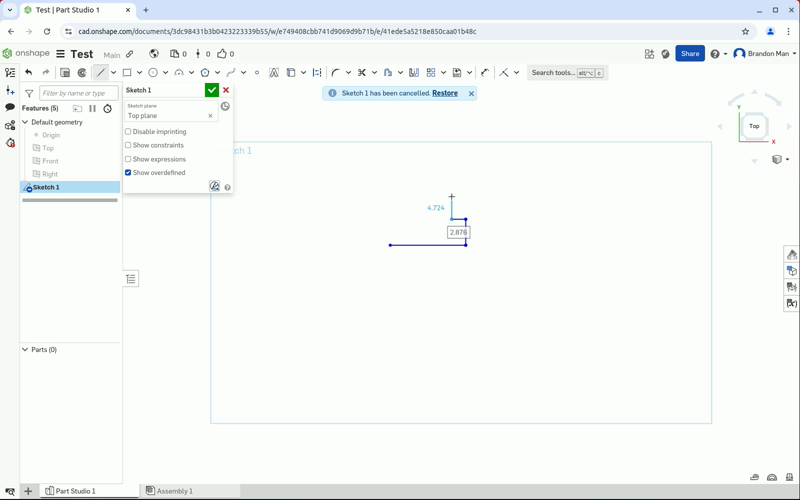
key_up(shift)
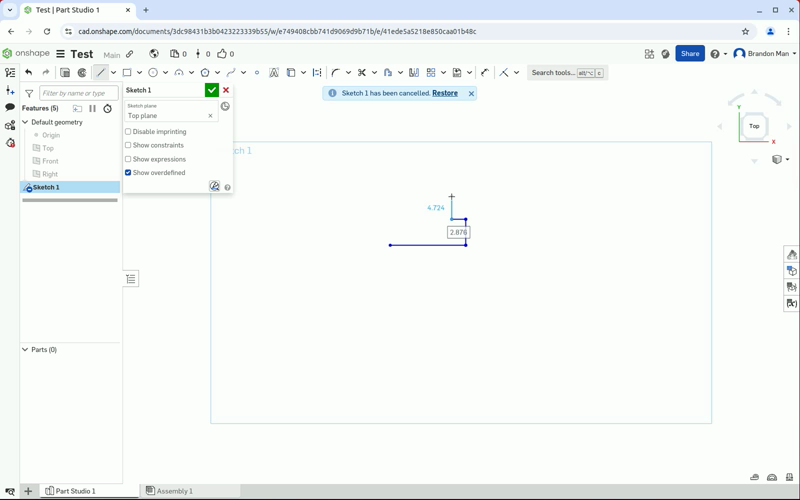
key_down(shift)
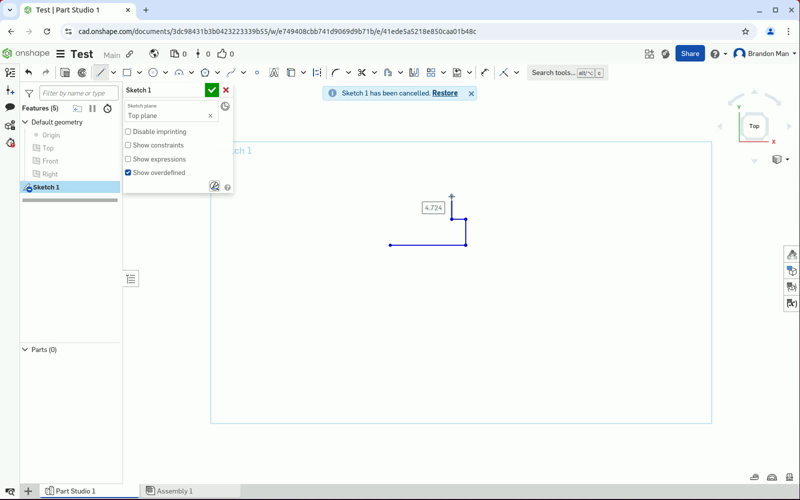
mouse_move(481, 196)
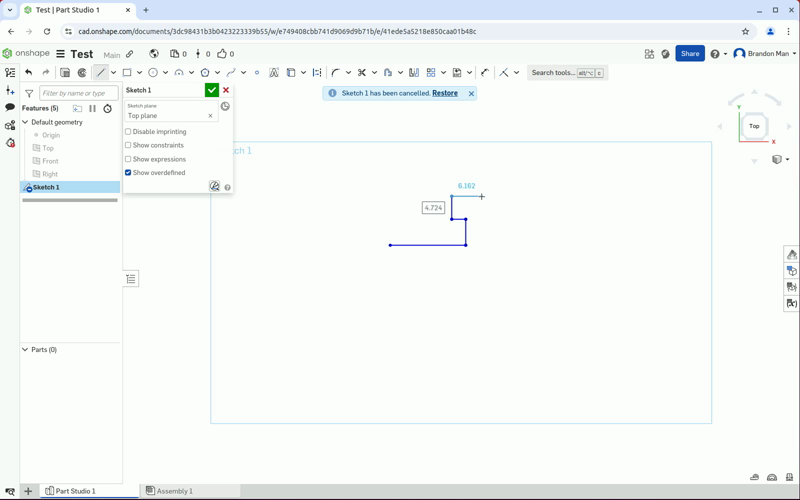
mouse_move(465, 196)
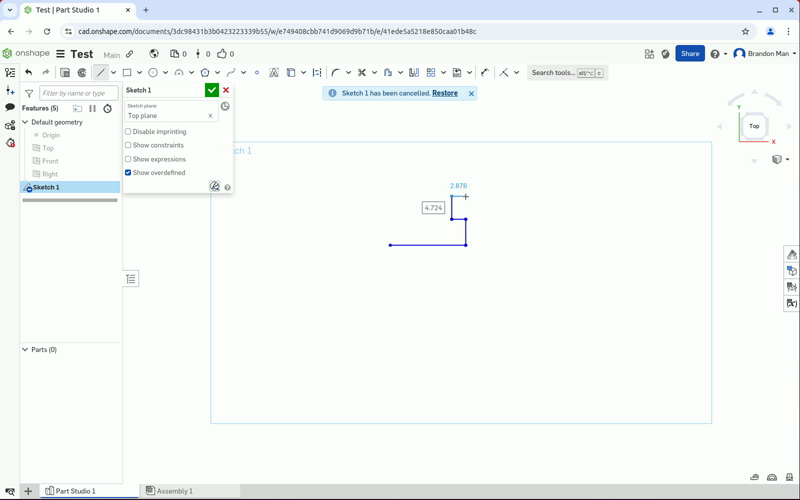
click(465, 196)
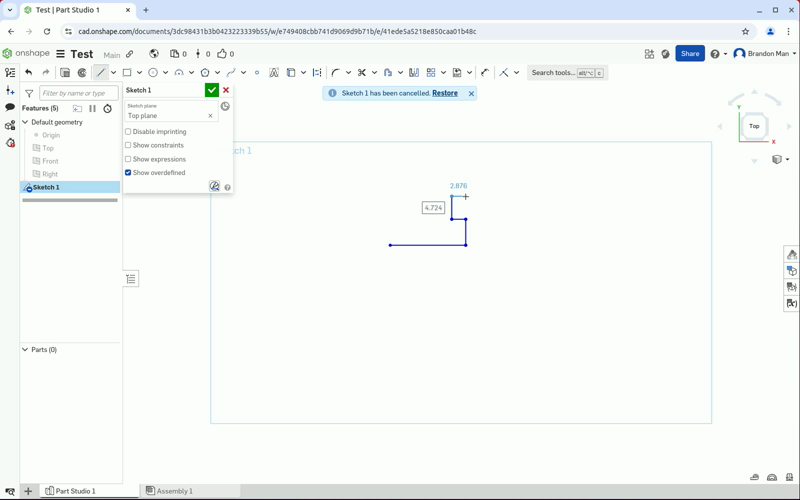
key_up(shift)
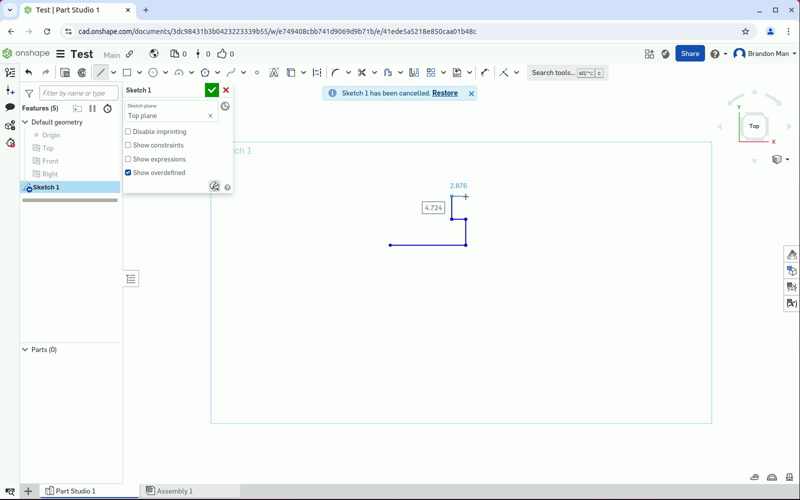
key_down(shift)
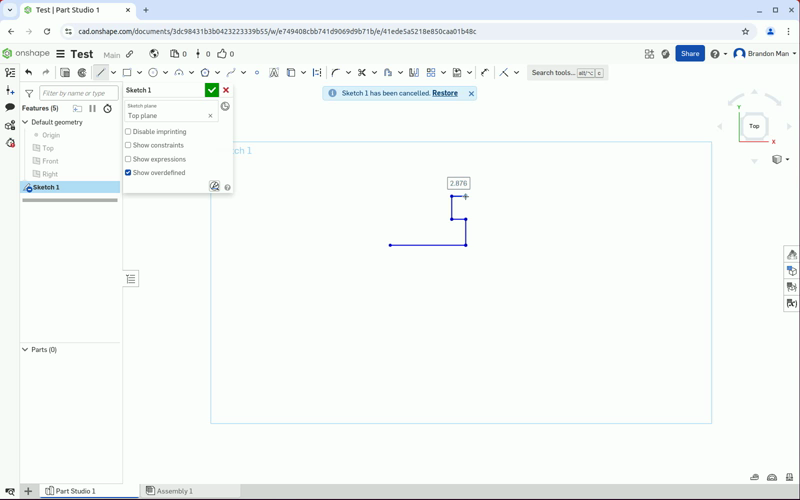
mouse_move(495, 196)
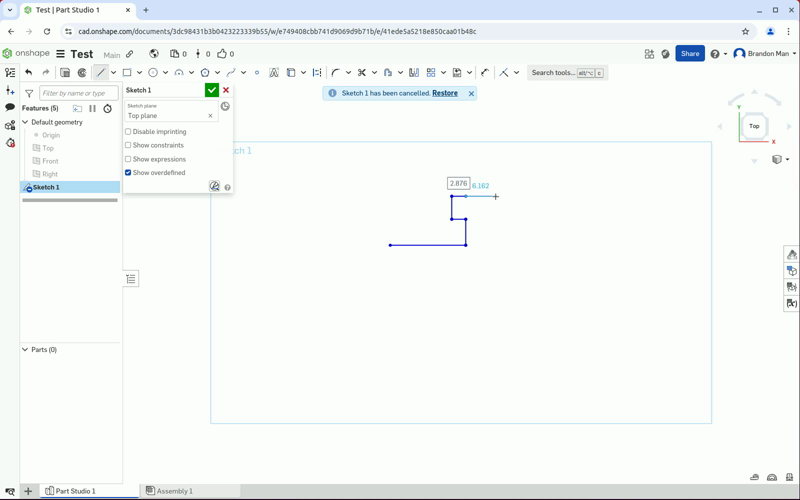
mouse_move(465, 170)
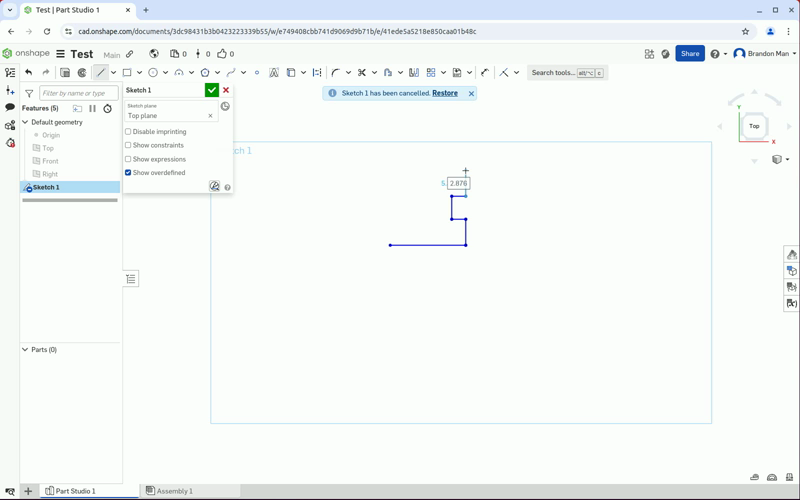
click(465, 170)
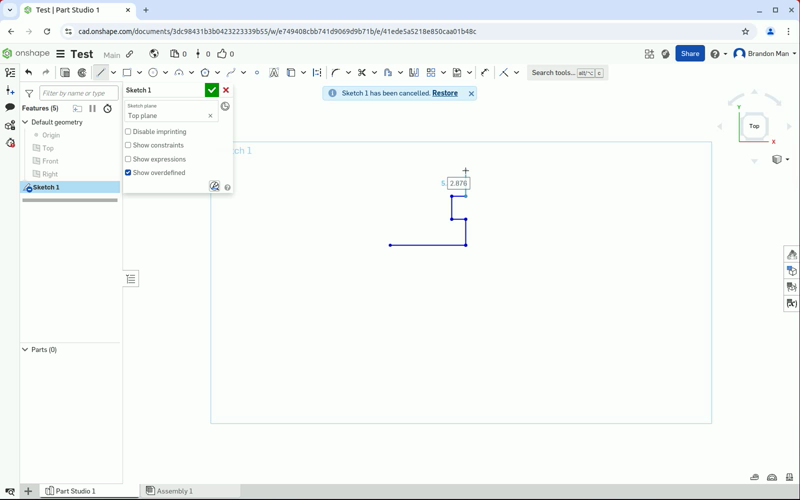
key_up(shift)
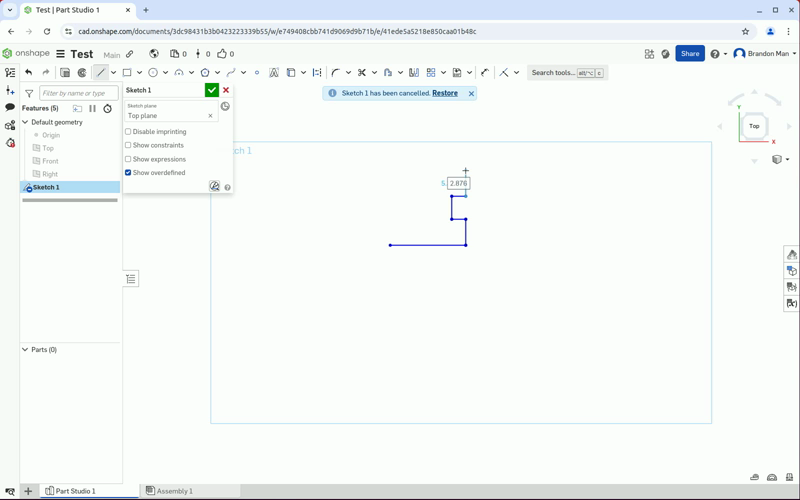
key_down(shift)
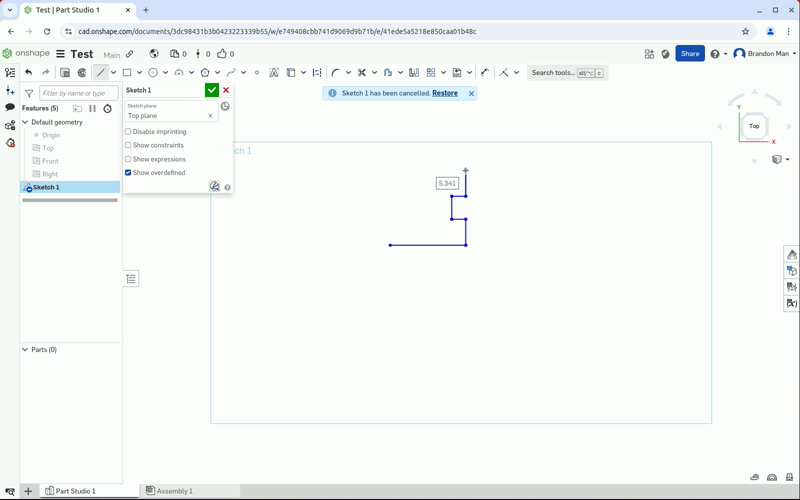
mouse_move(390, 170)
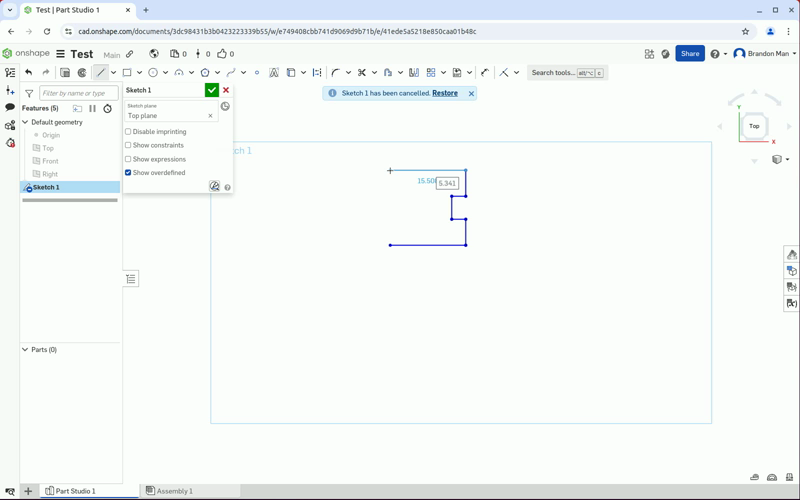
click(390, 170)
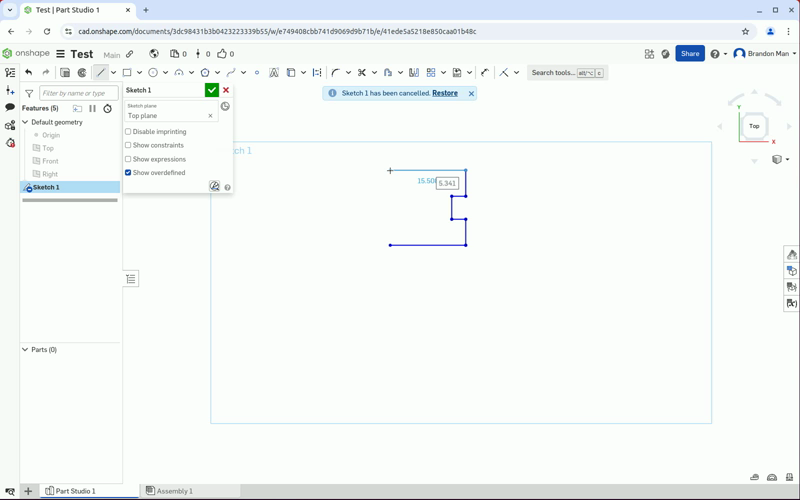
key_up(shift)
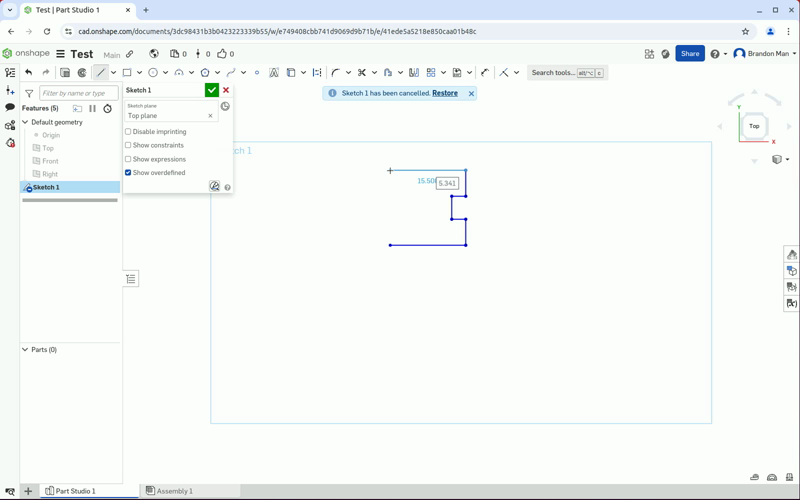
key_down(shift)
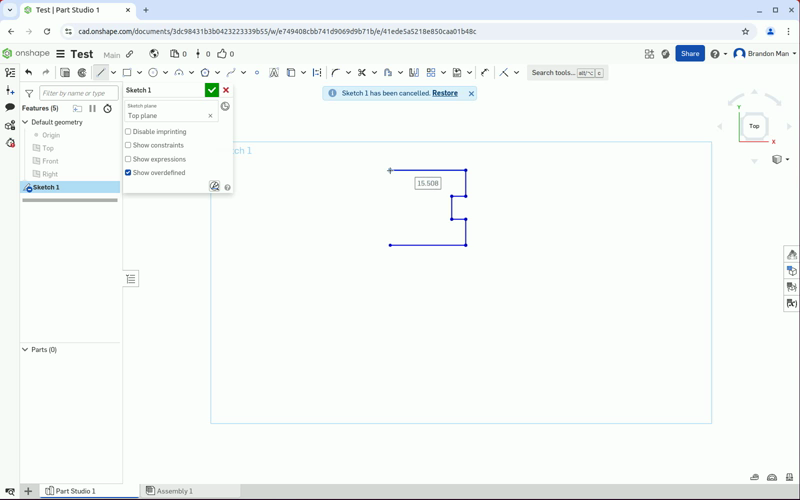
mouse_move(420, 170)
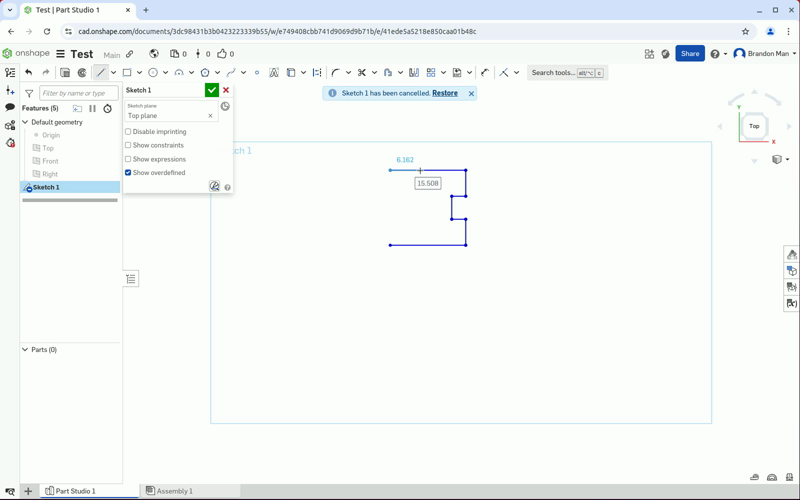
mouse_move(390, 196)
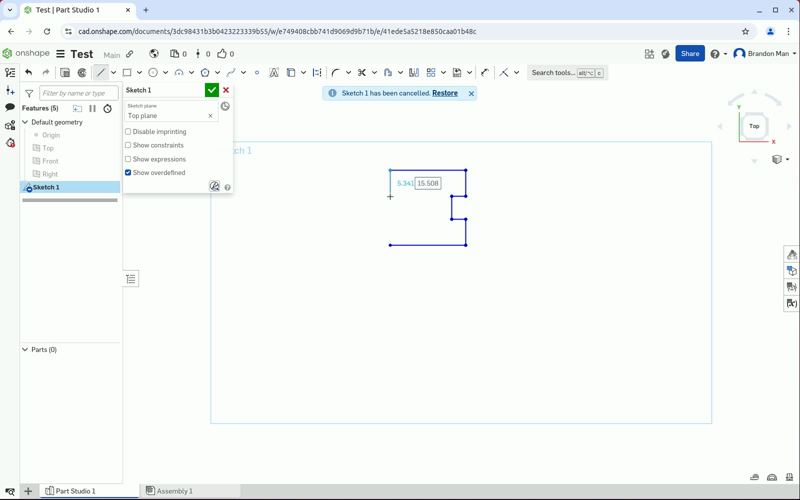
click(390, 196)
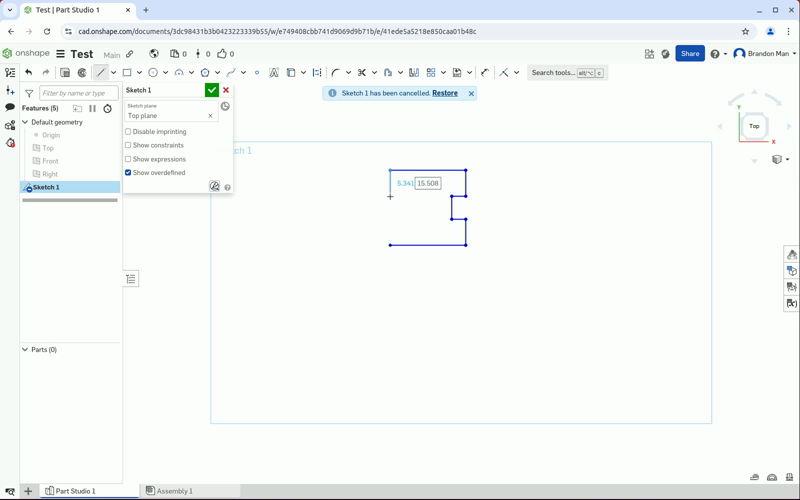
key_up(shift)
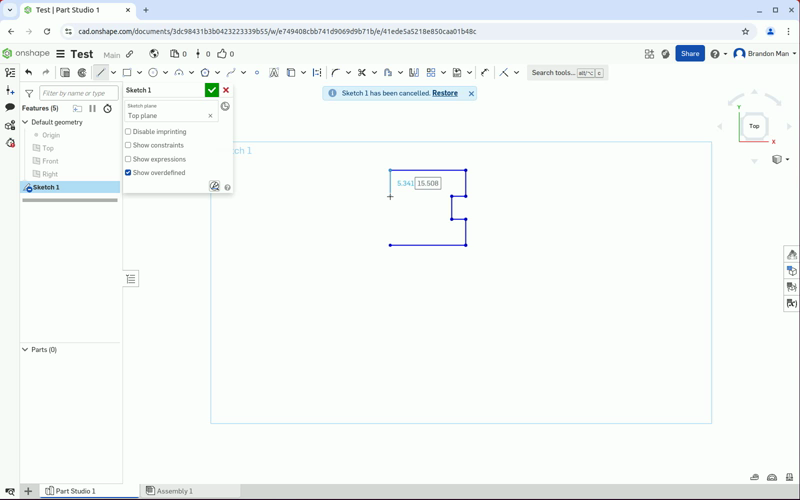
key_down(shift)
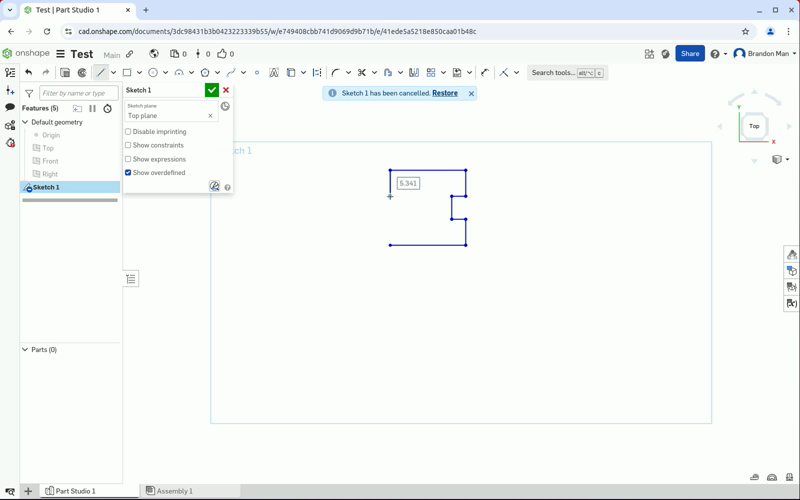
mouse_move(420, 196)
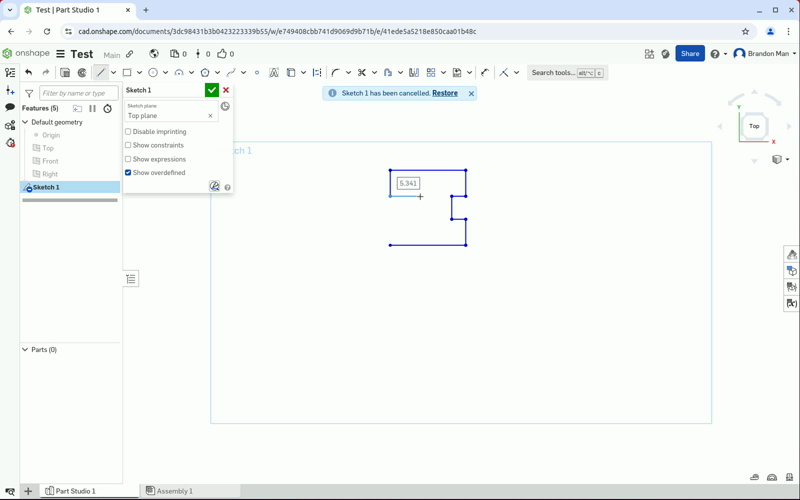
mouse_move(404, 196)
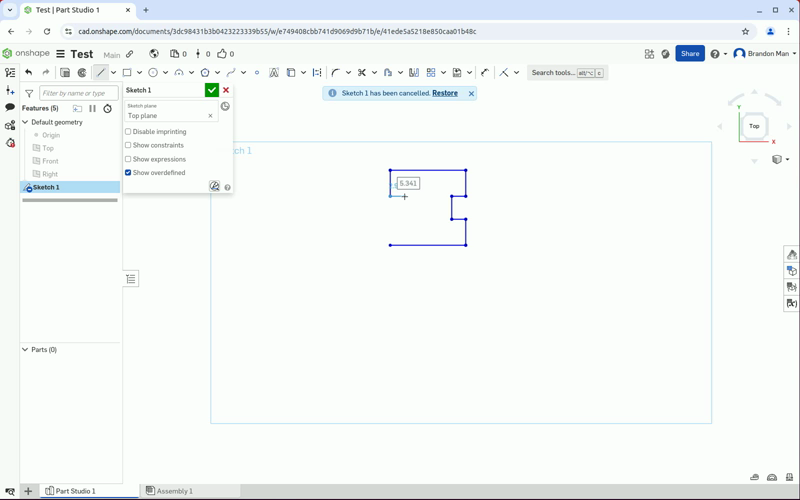
click(404, 196)
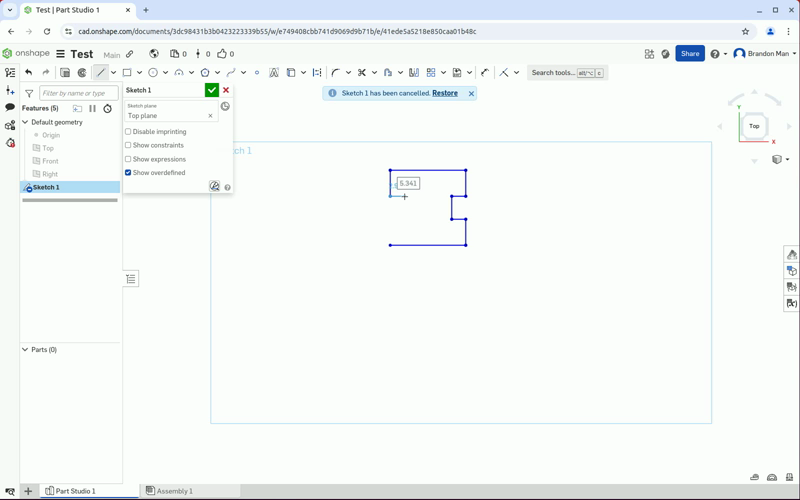
key_up(shift)
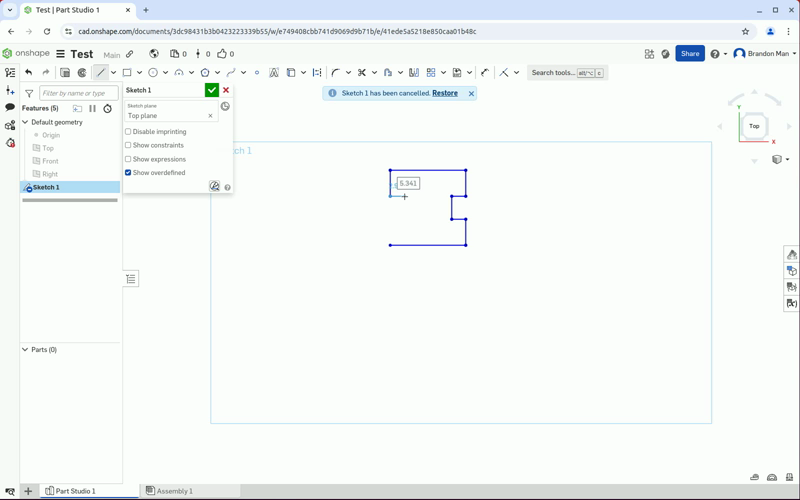
key_down(shift)
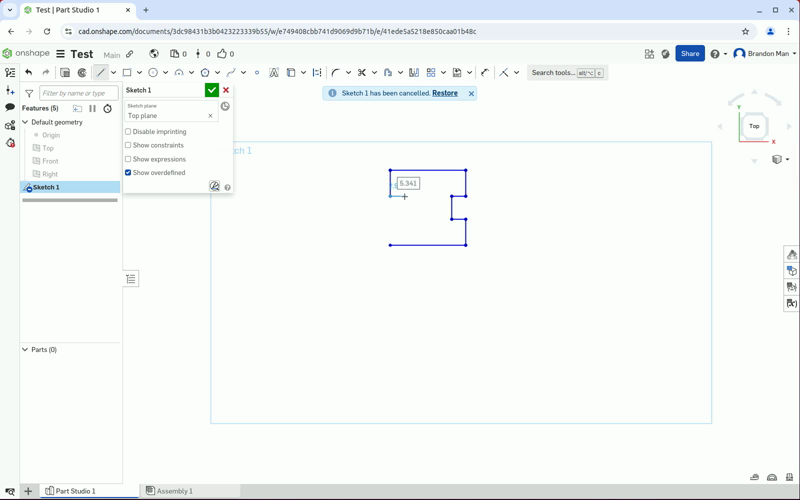
mouse_move(434, 196)
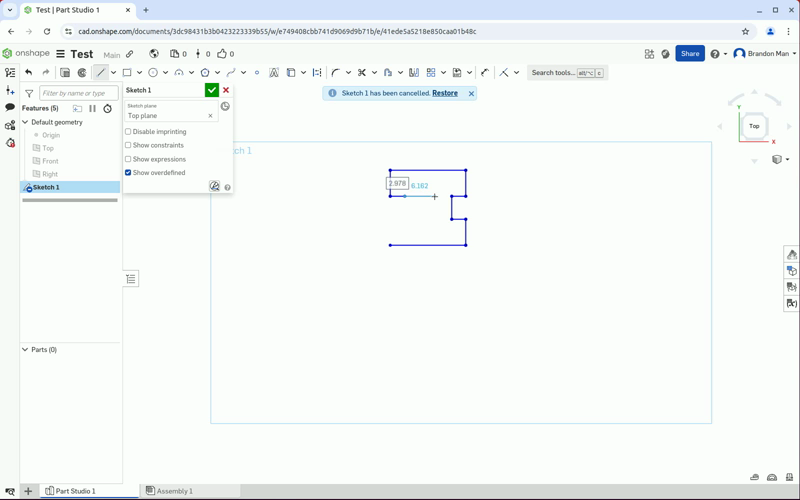
mouse_move(404, 219)
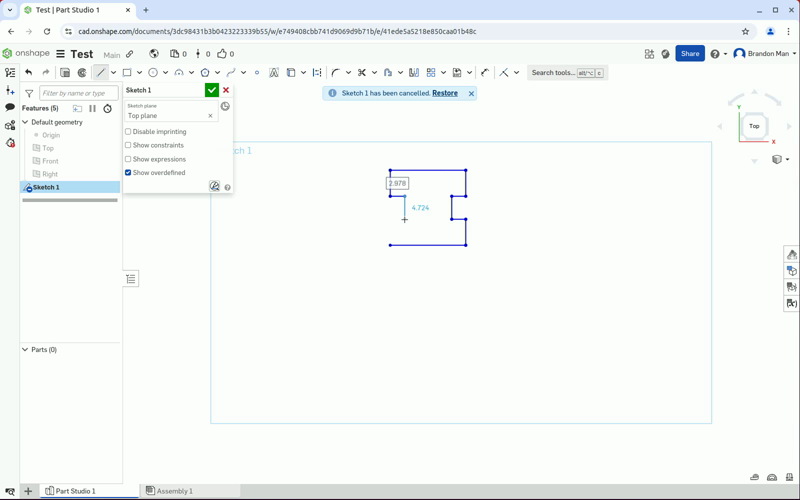
click(404, 219)
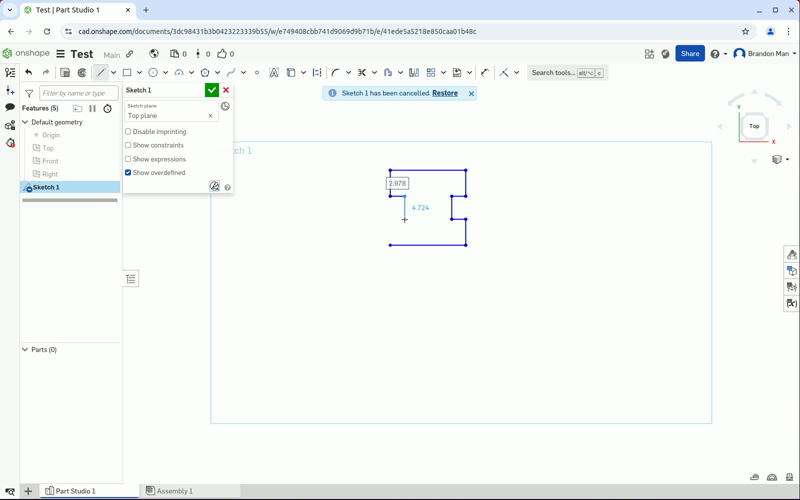
key_up(shift)
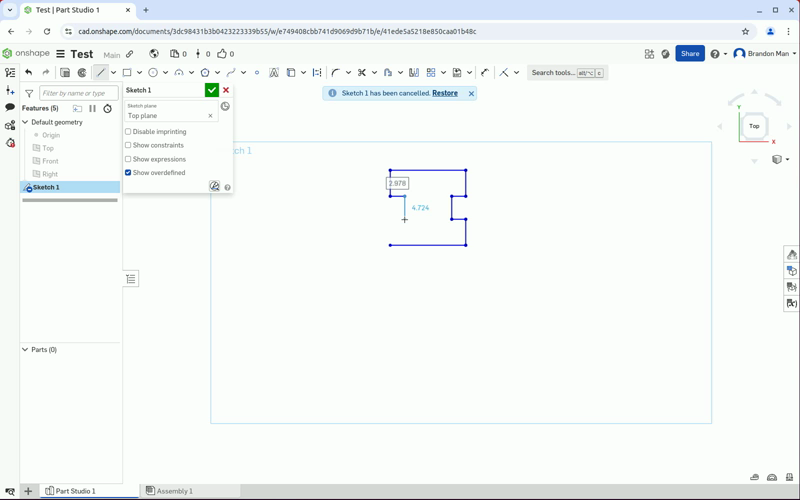
key_down(shift)
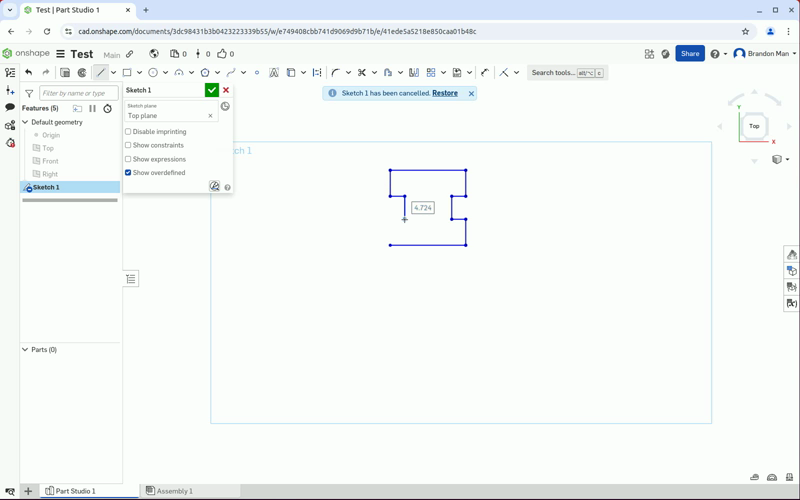
mouse_move(434, 219)
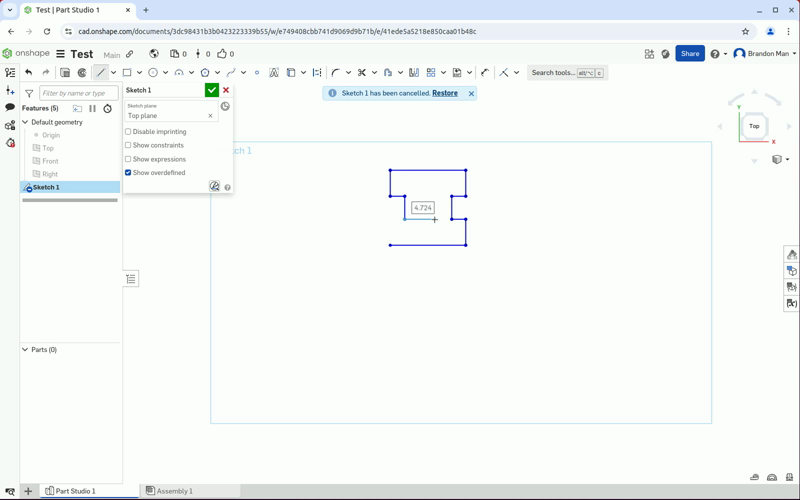
mouse_move(390, 219)
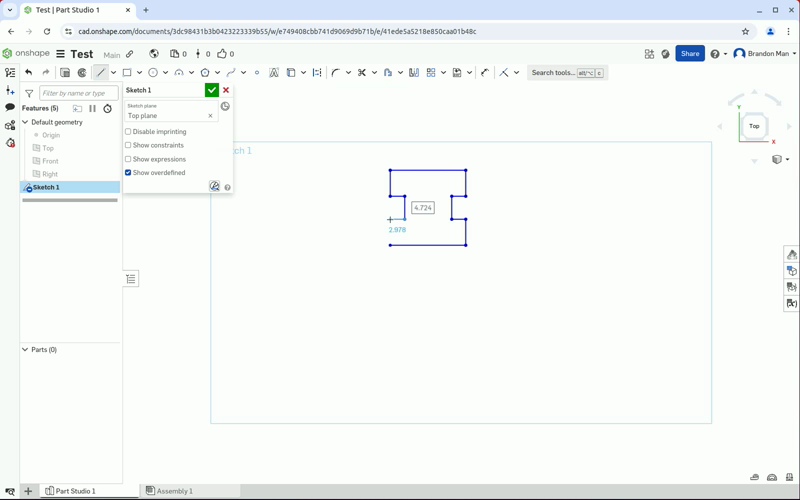
click(390, 219)
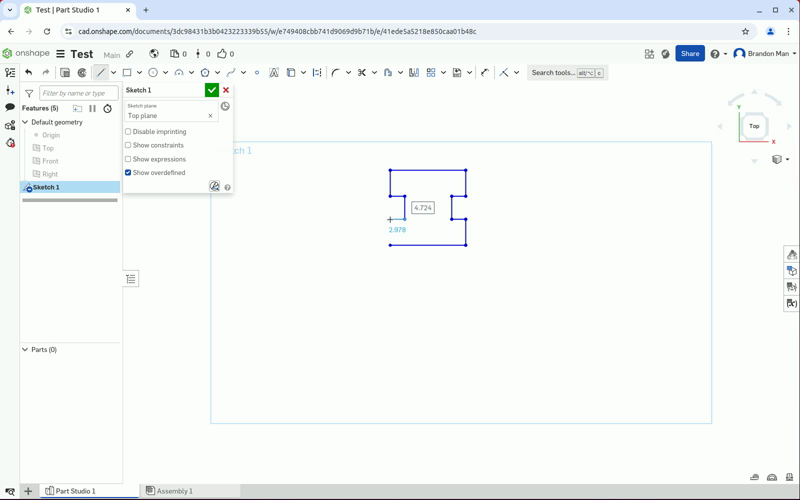
key_up(shift)
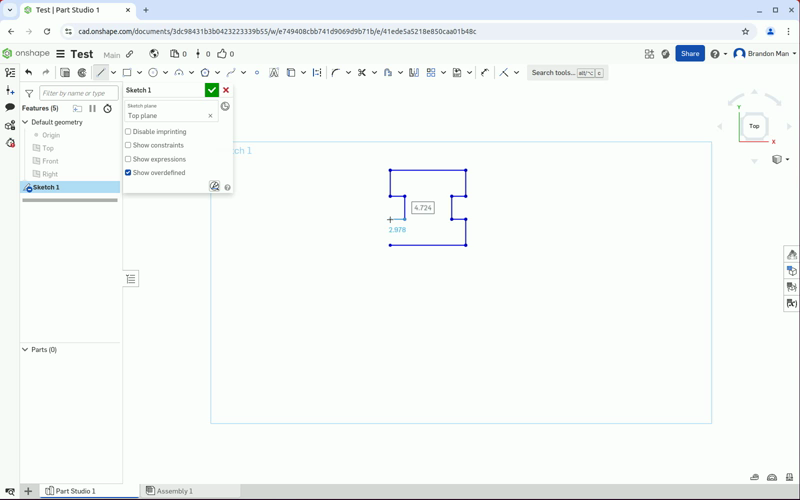
mouse_move(420, 219)
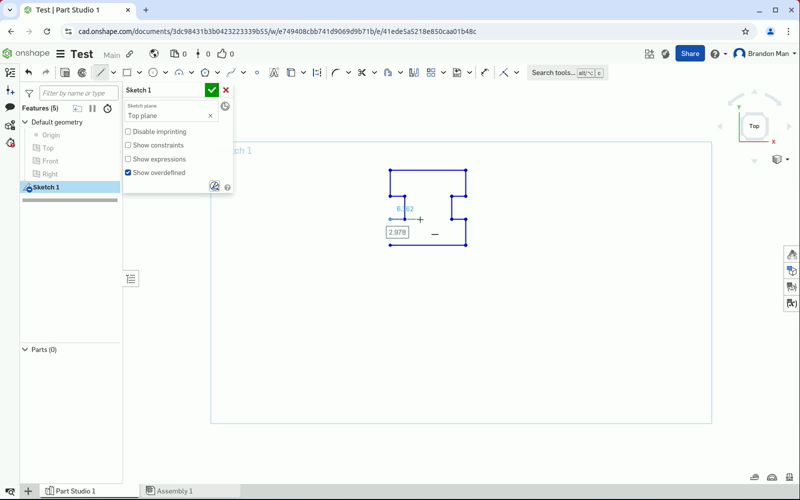
key_down(shift)
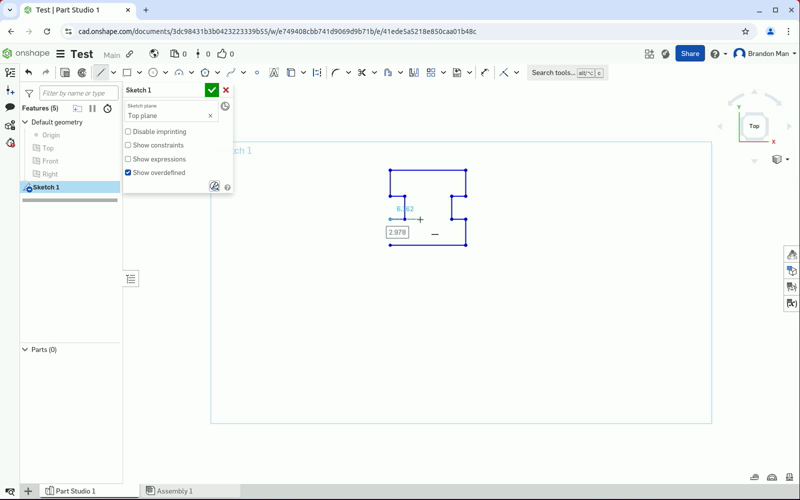
mouse_move(390, 245)
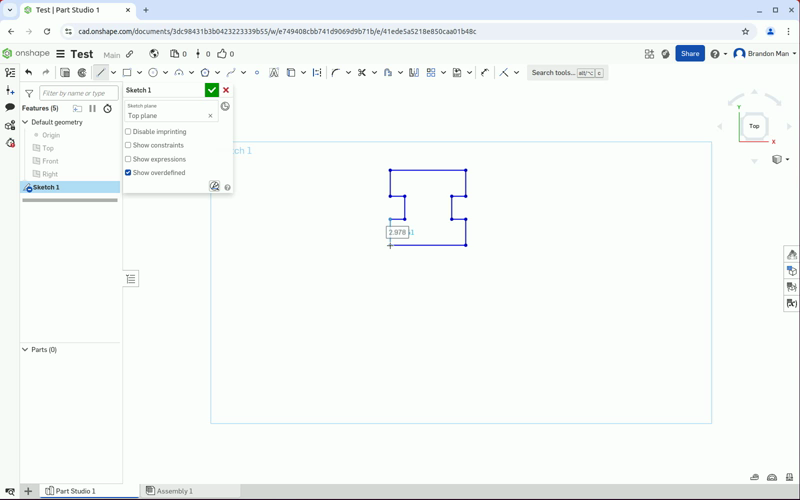
key_up(shift)
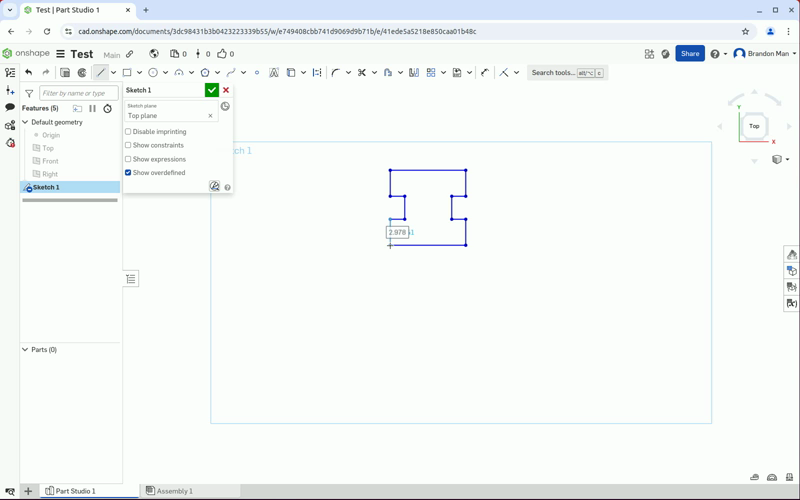
click(390, 245)
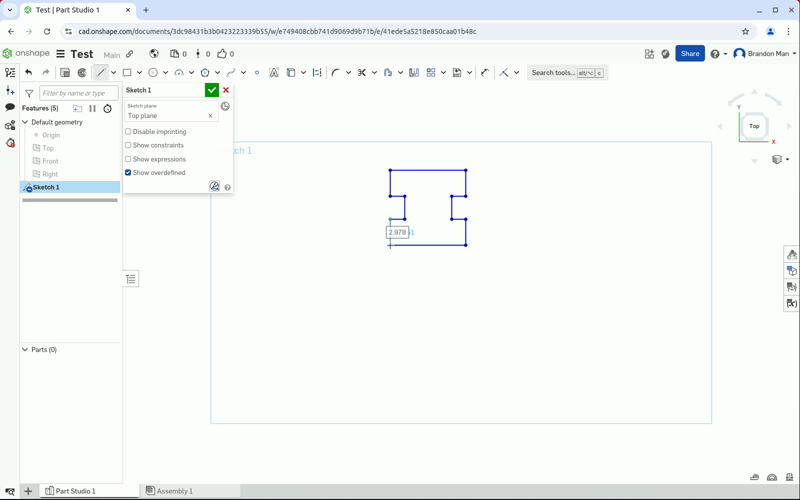
key(esc)
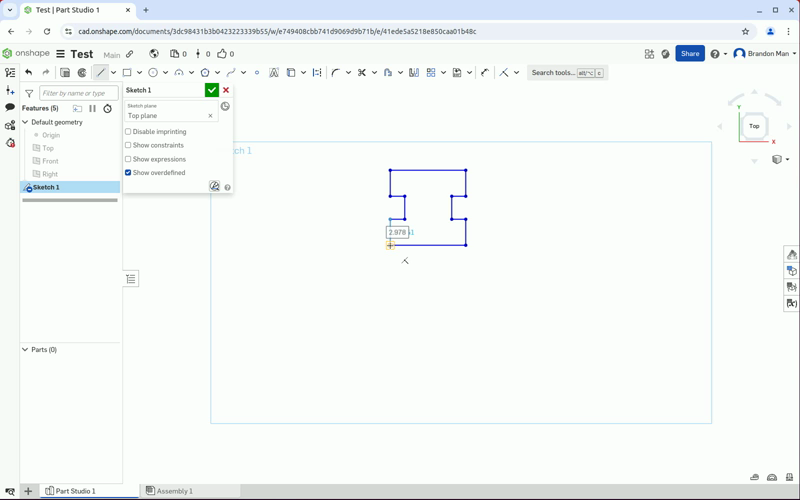
key(c)
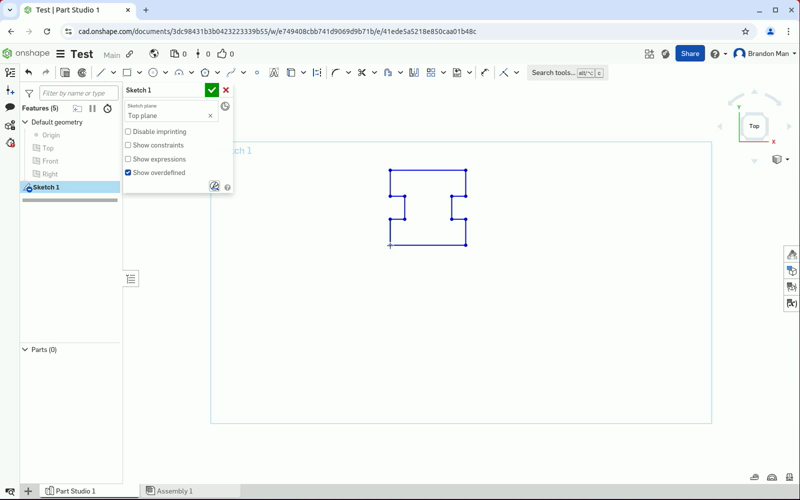
key_down(shift)
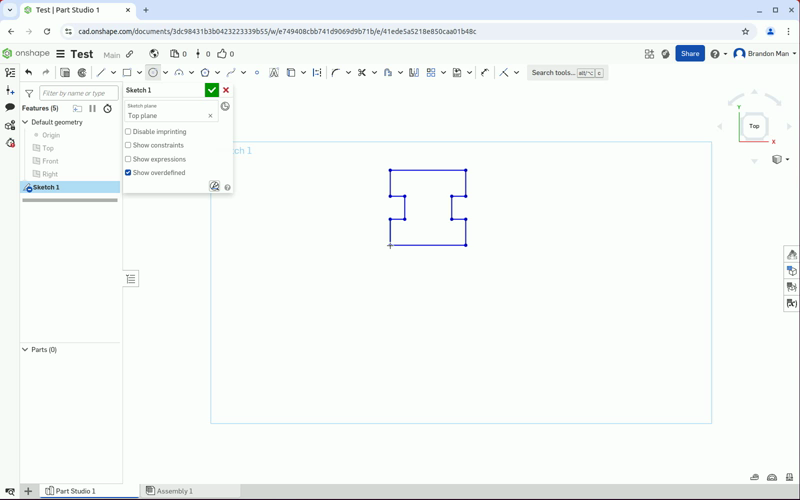
mouse_move(428, 207)
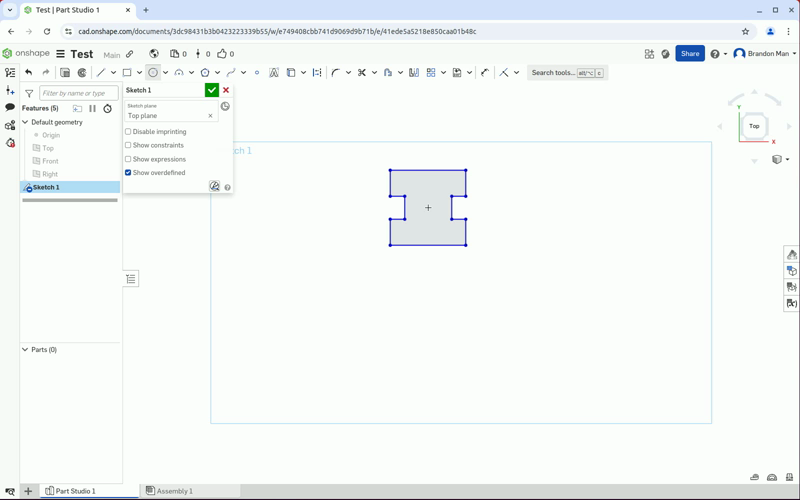
click(428, 207)
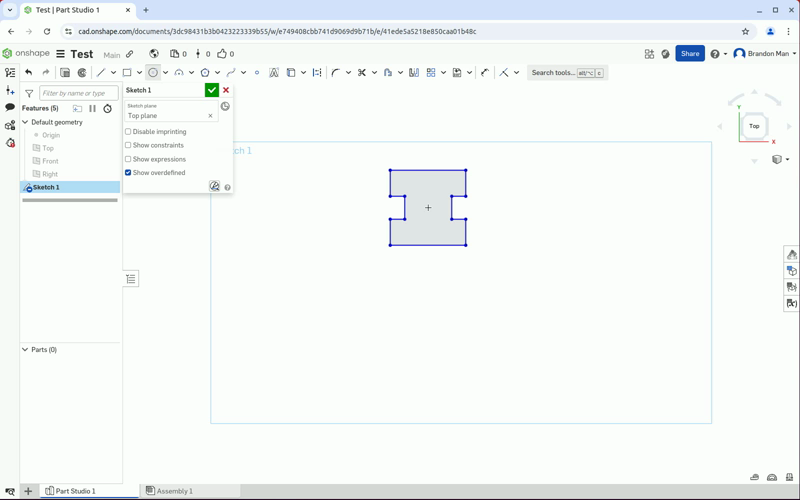
key_up(shift)
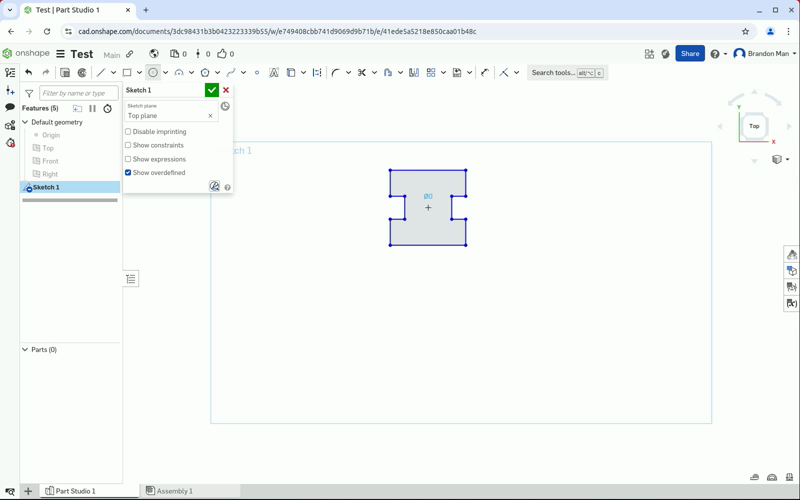
mouse_move(437, 207)
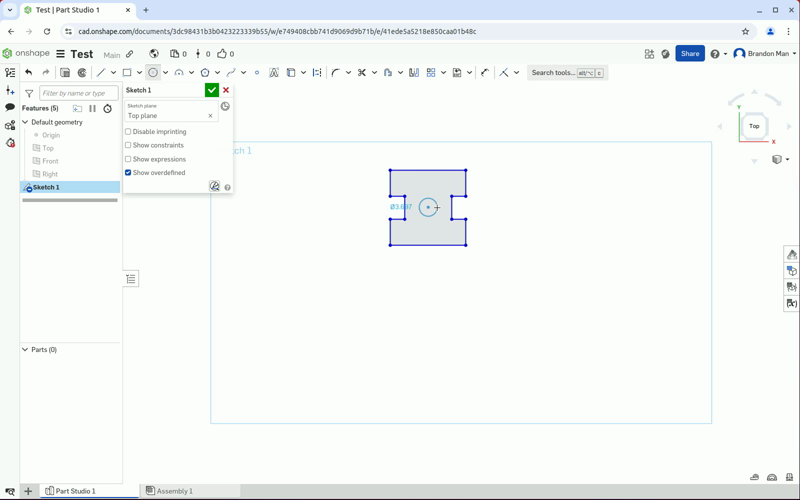
click(437, 207)
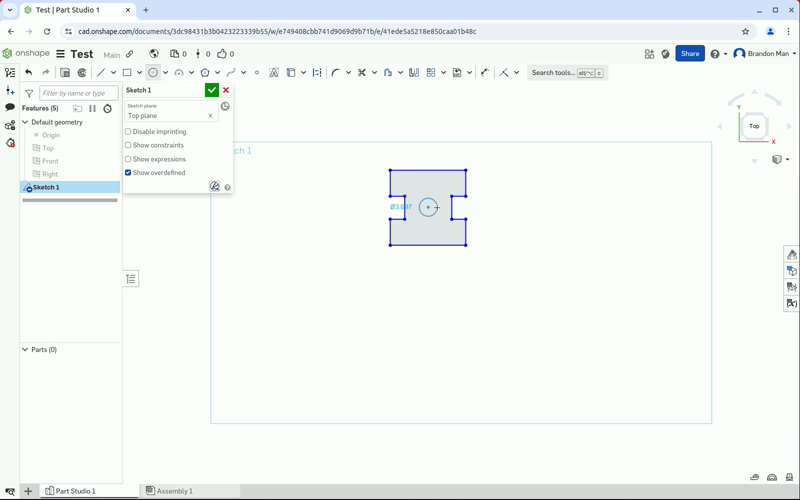
key(esc)
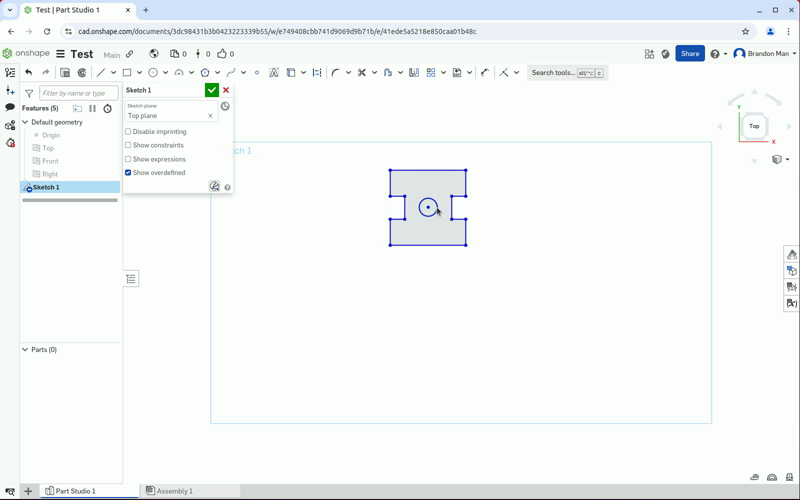
mouse_move(406, 229)
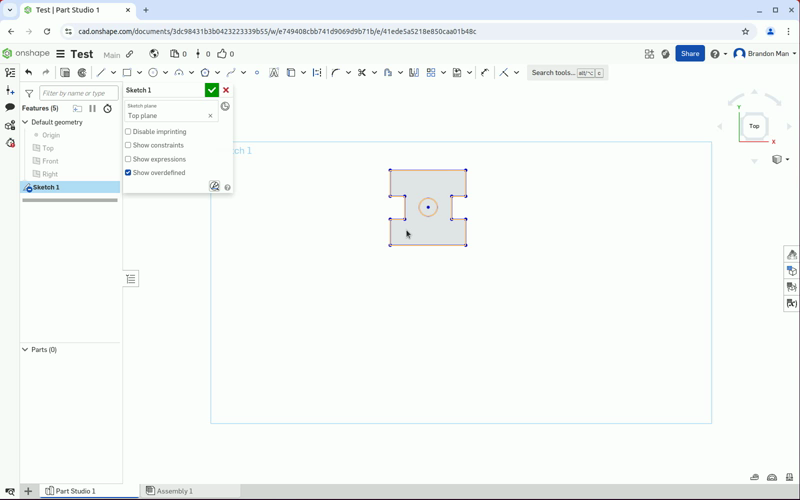
click(406, 229)
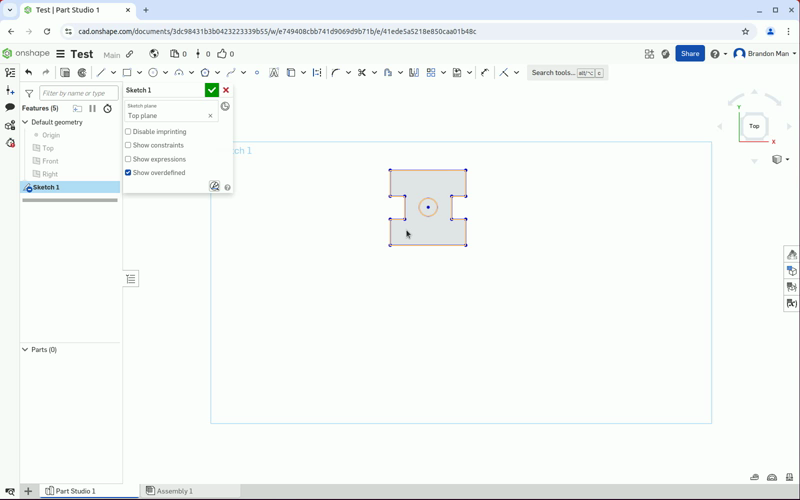
mouse_move(73, 352)
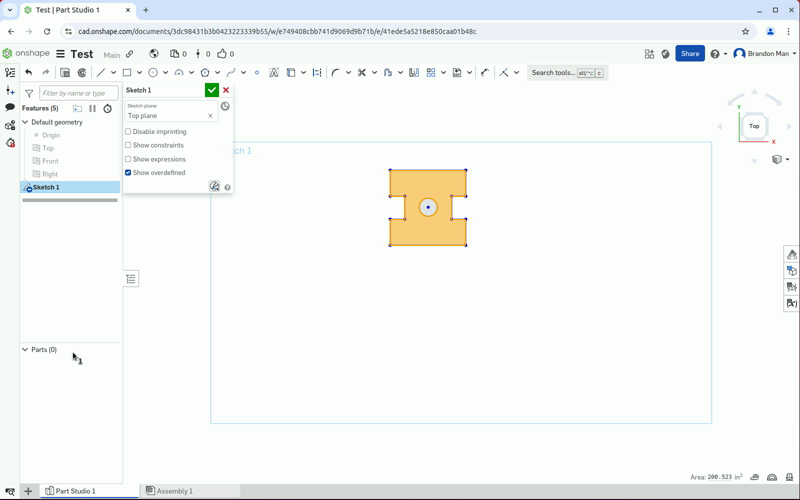
key(shift+y)
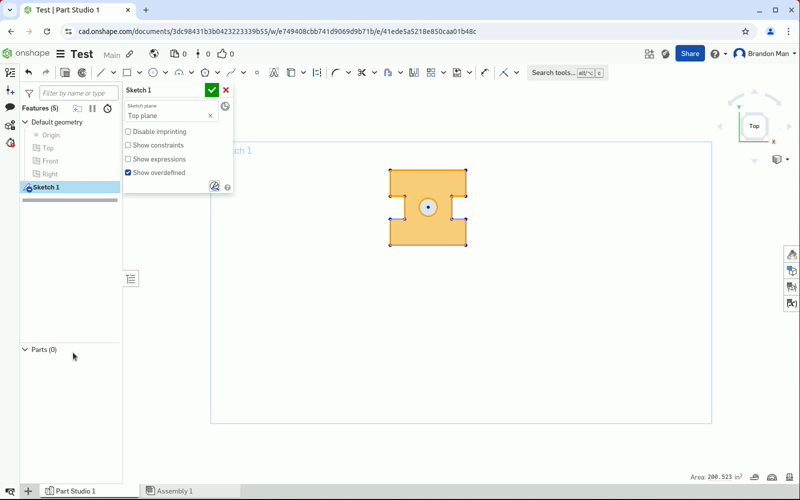
key(shift+e)
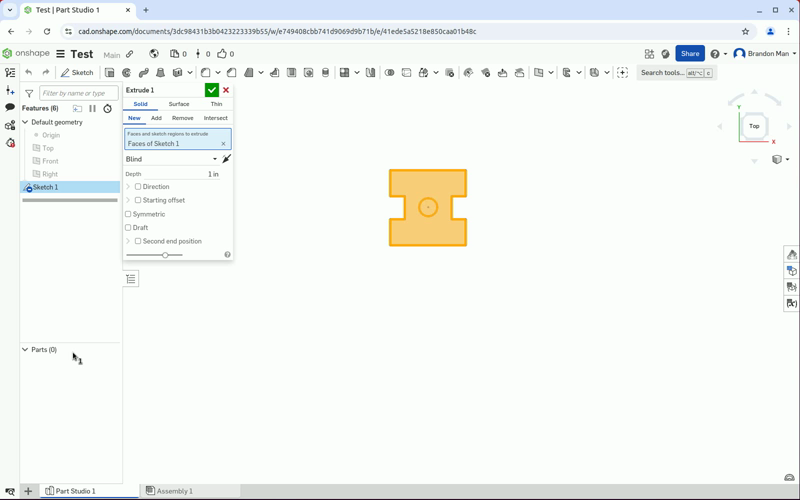
mouse_move(143, 106)
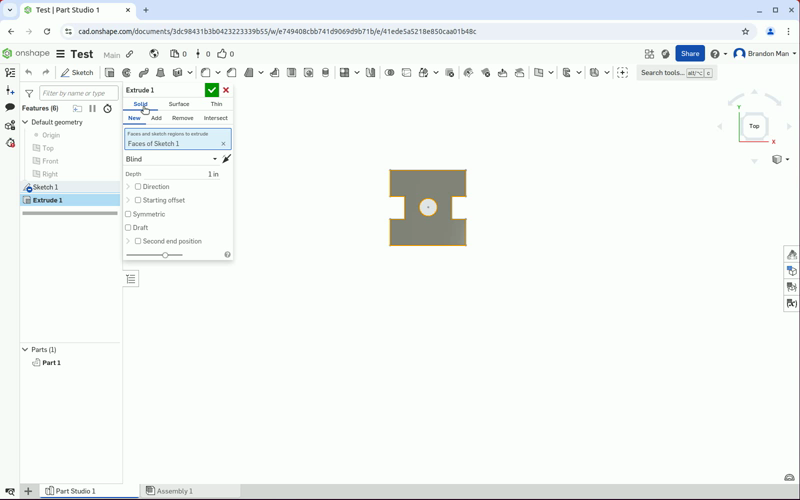
click(143, 106)
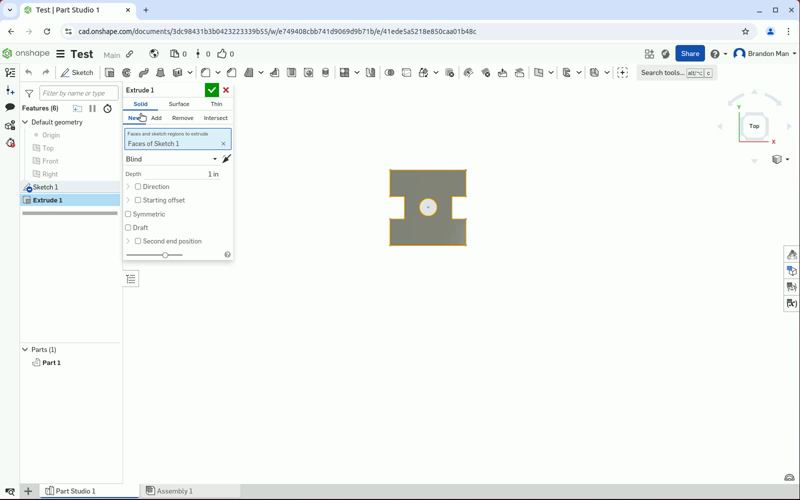
mouse_move(137, 120)
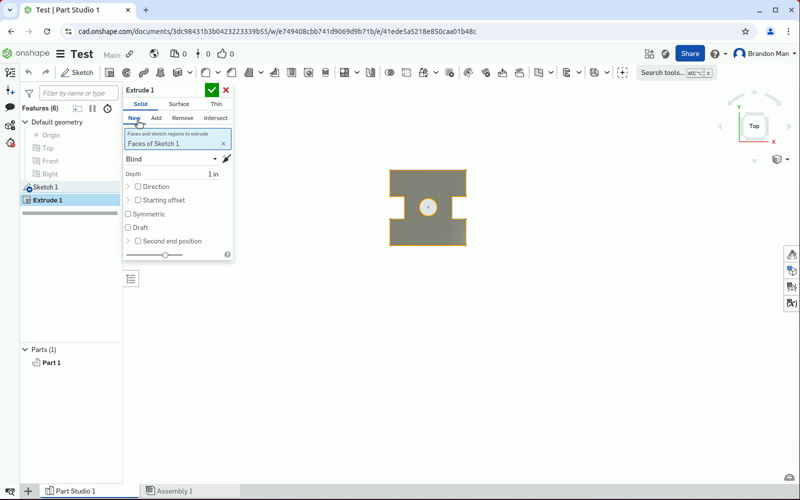
click(137, 120)
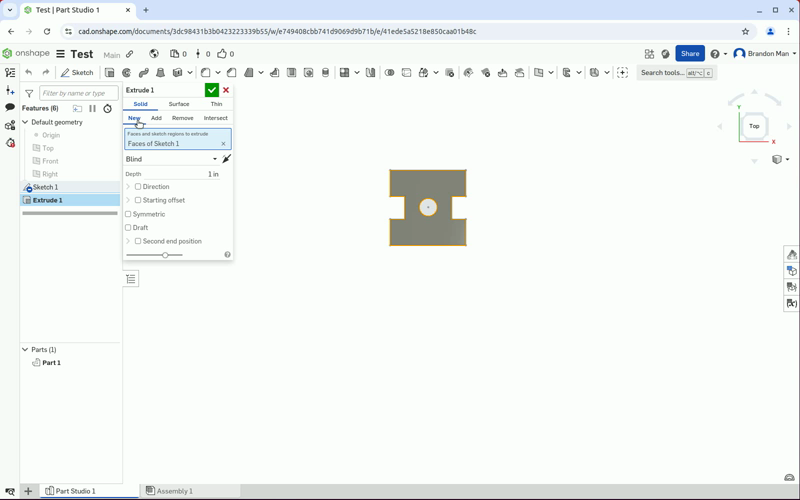
key(tab, 4)
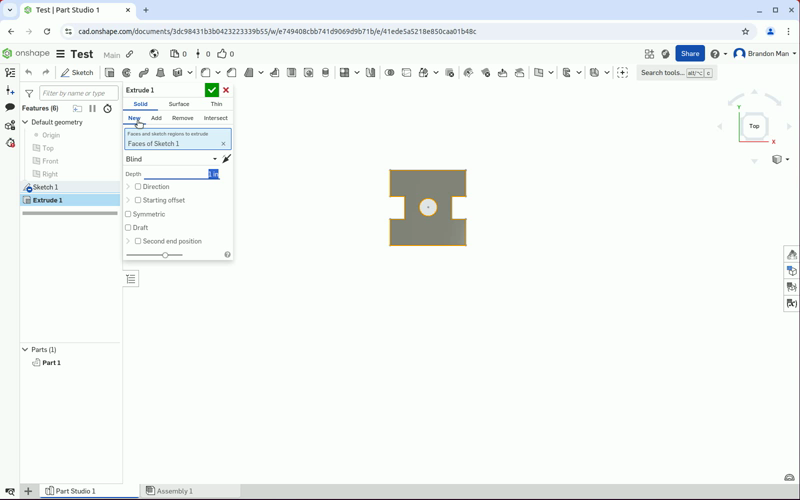
text(3.851)
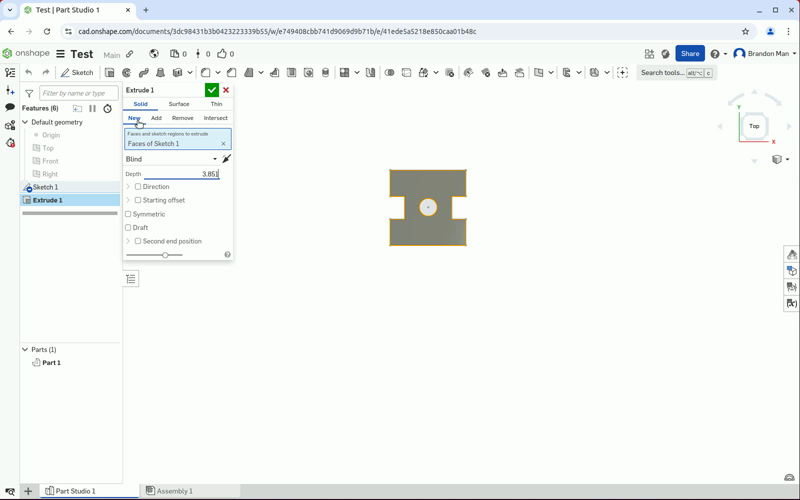
key(enter)
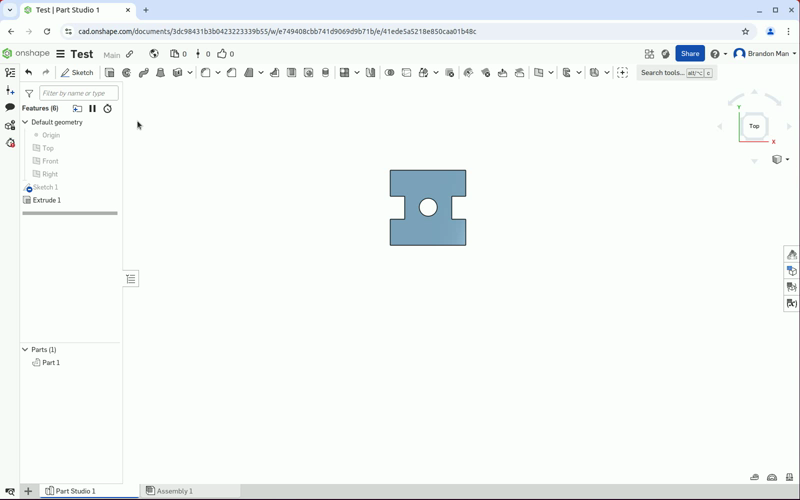
key(shift+h)
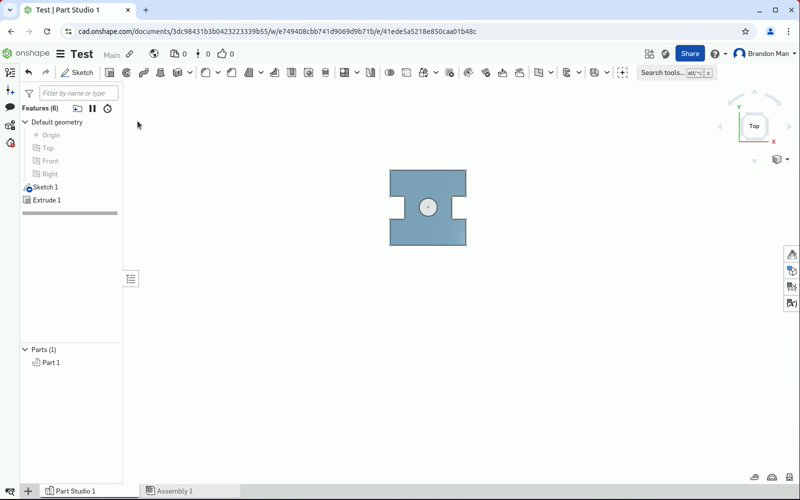
key(shift+h)
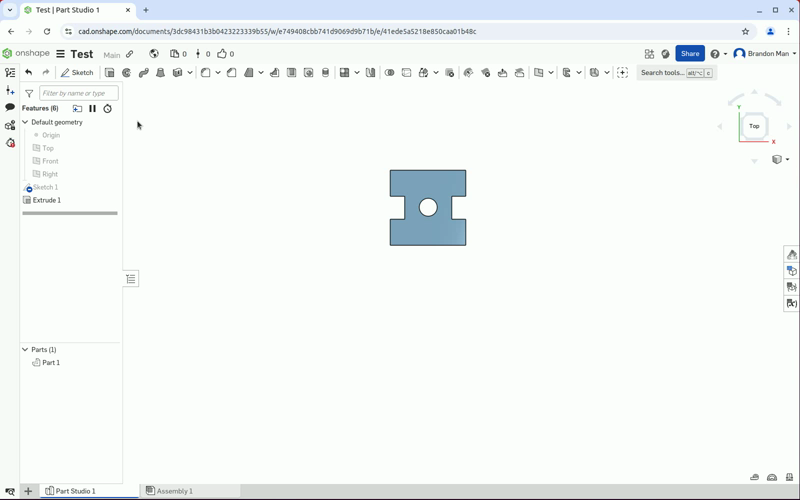
mouse_move(73, 189)
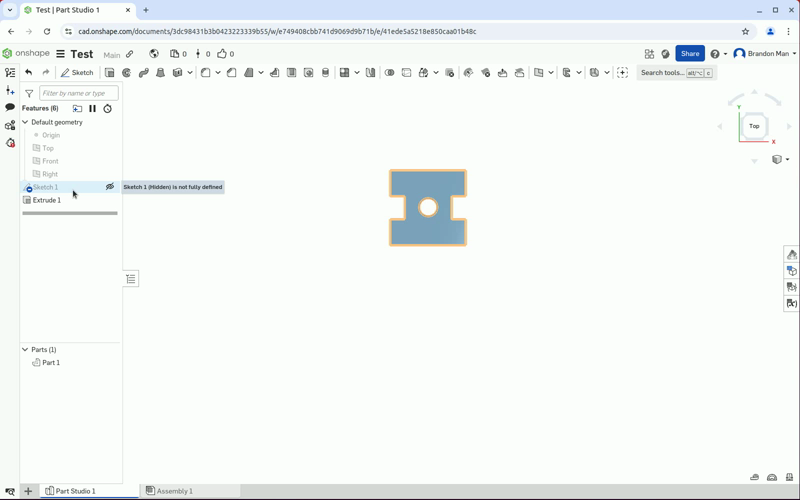
click(73, 189)
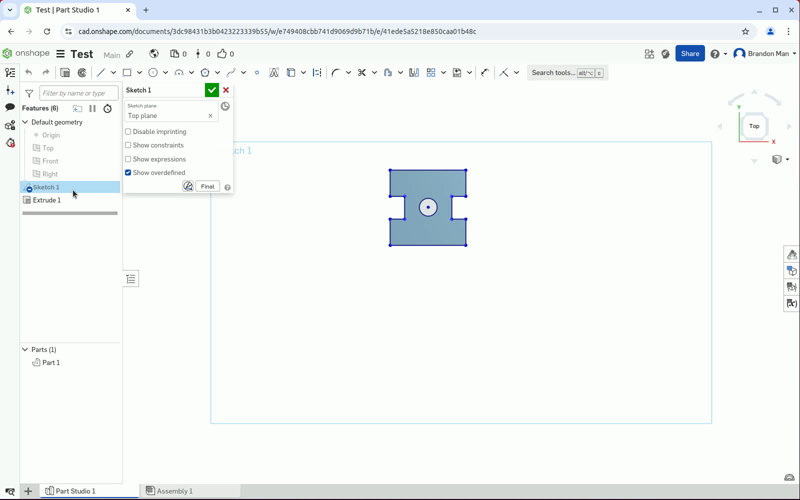
mouse_move(229, 92)
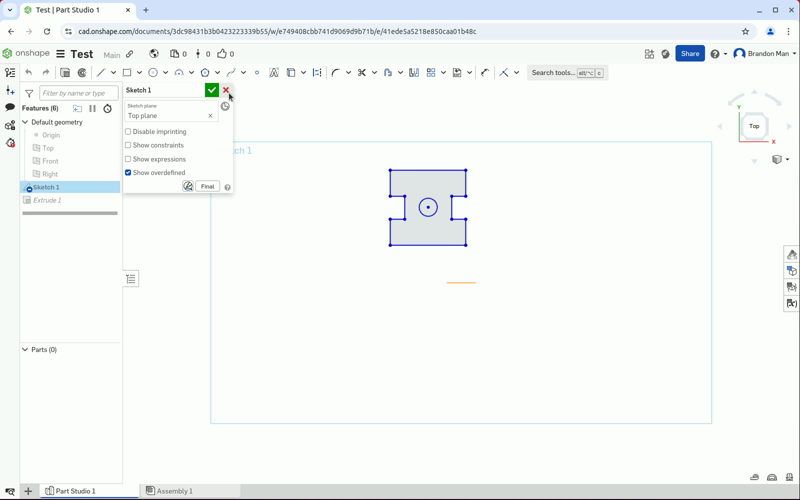
click(229, 92)
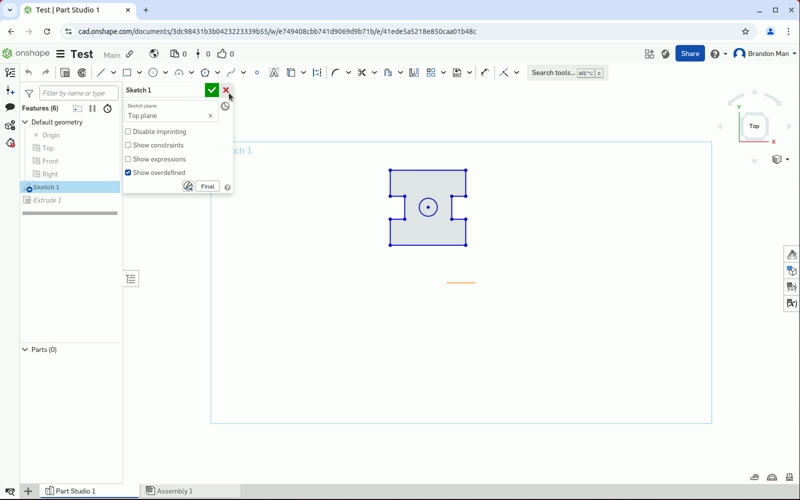
key(shift+s)
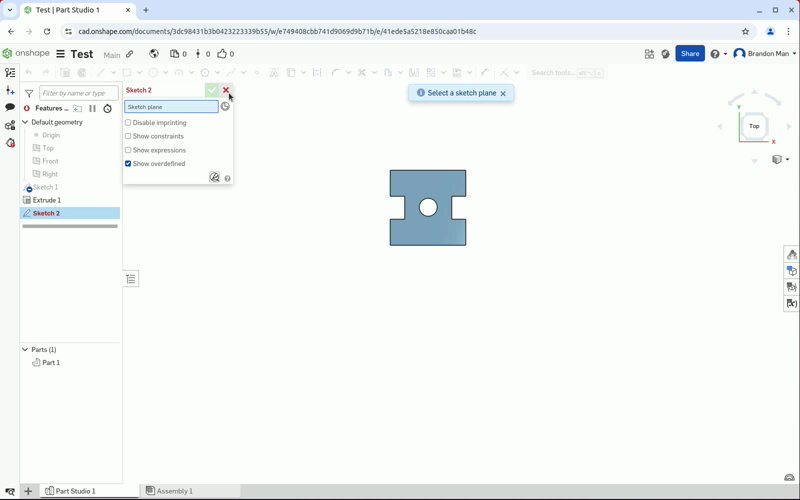
mouse_move(73, 150)
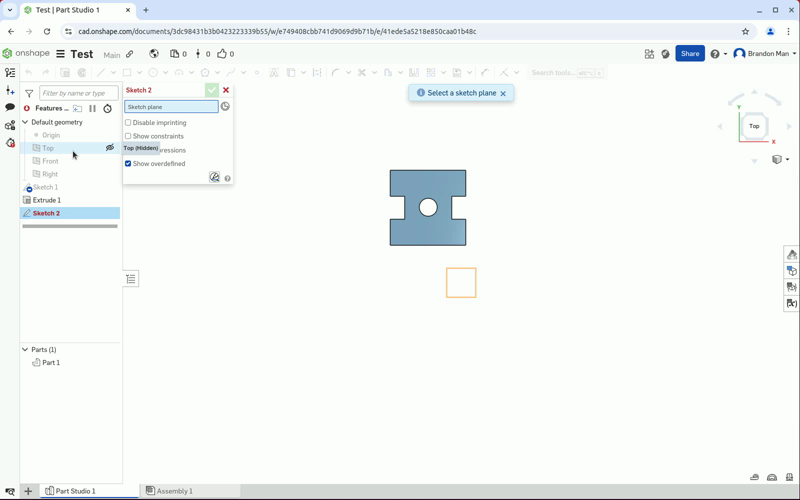
click(73, 150)
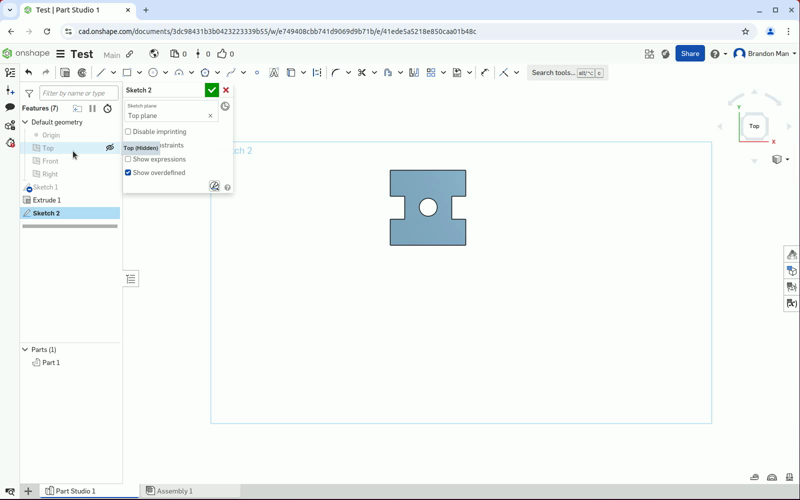
mouse_move(73, 352)
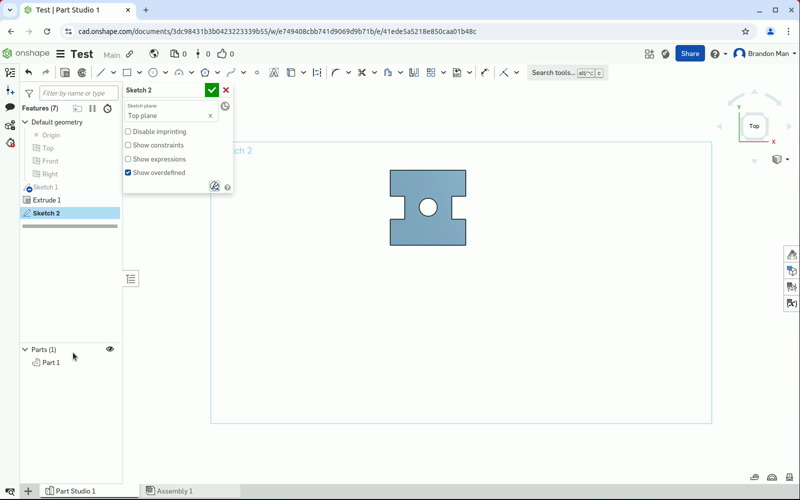
key(y)
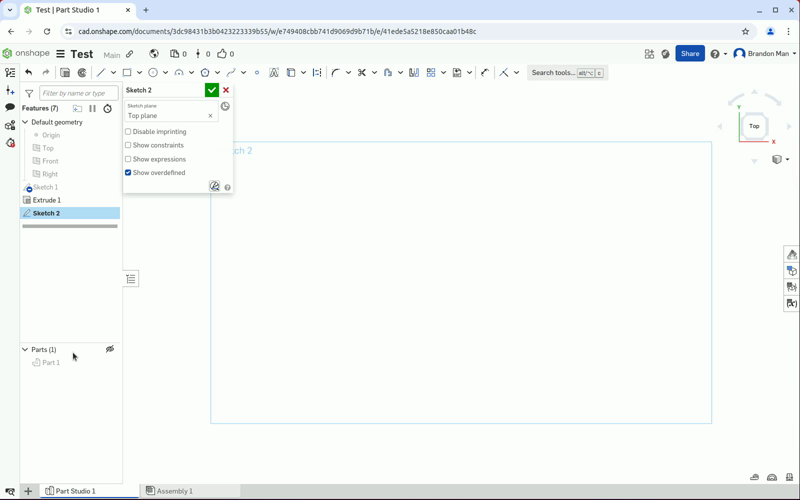
key(l)
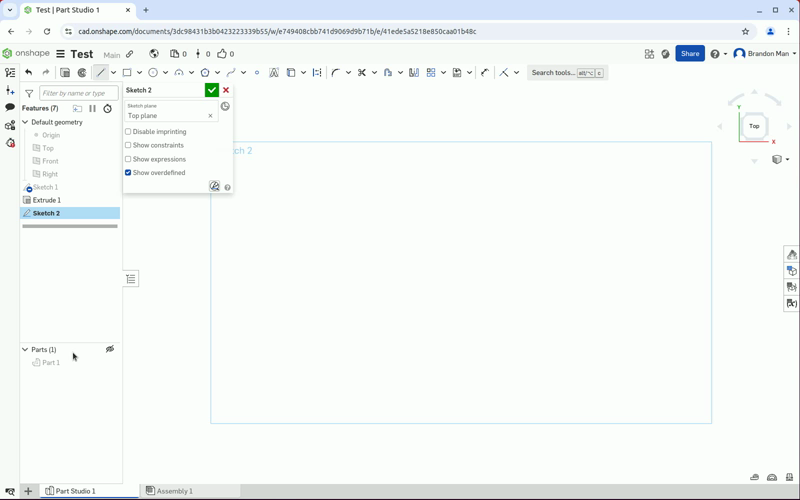
key_down(shift)
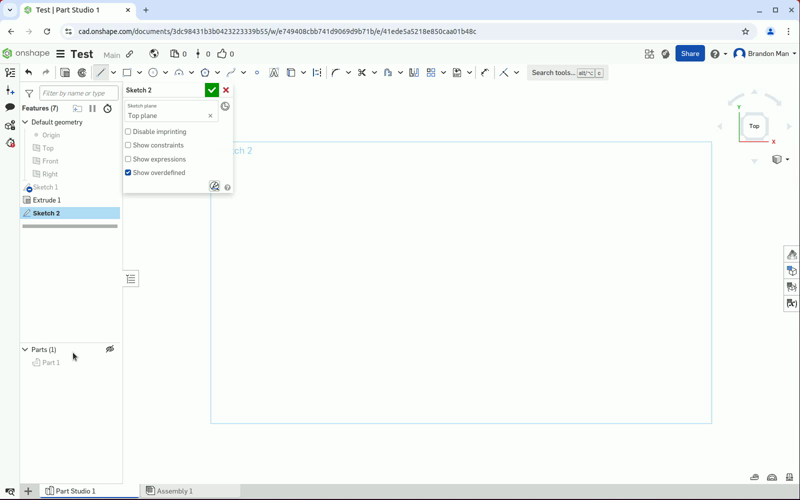
mouse_move(390, 282)
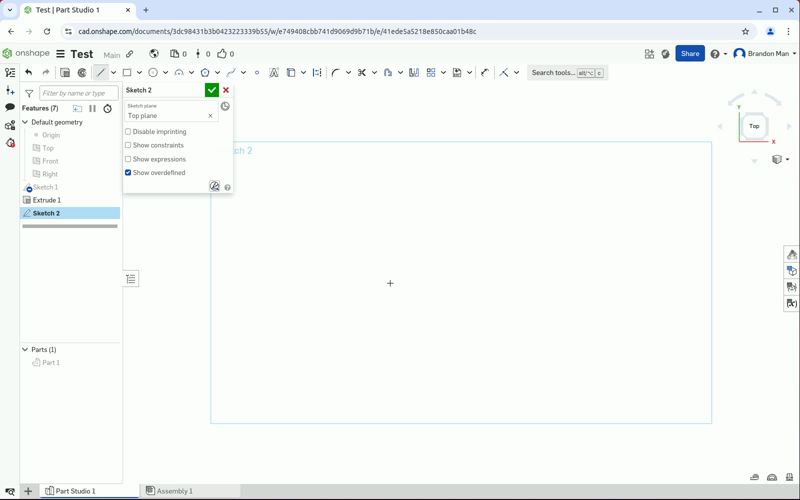
click(390, 282)
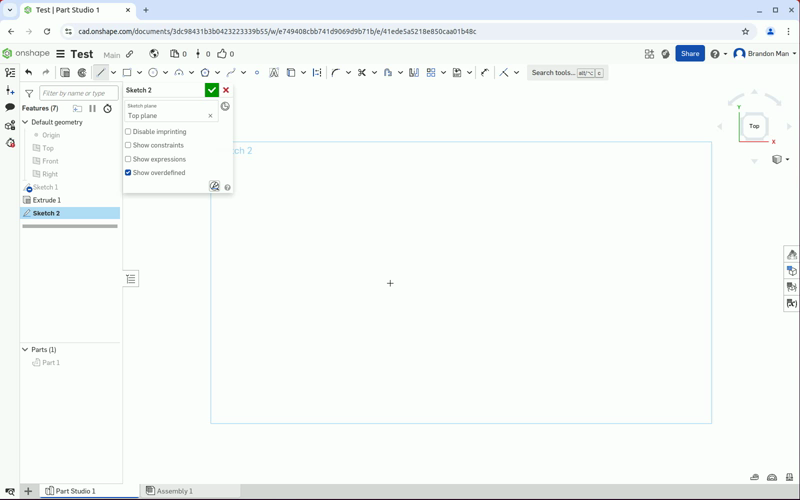
key_up(shift)
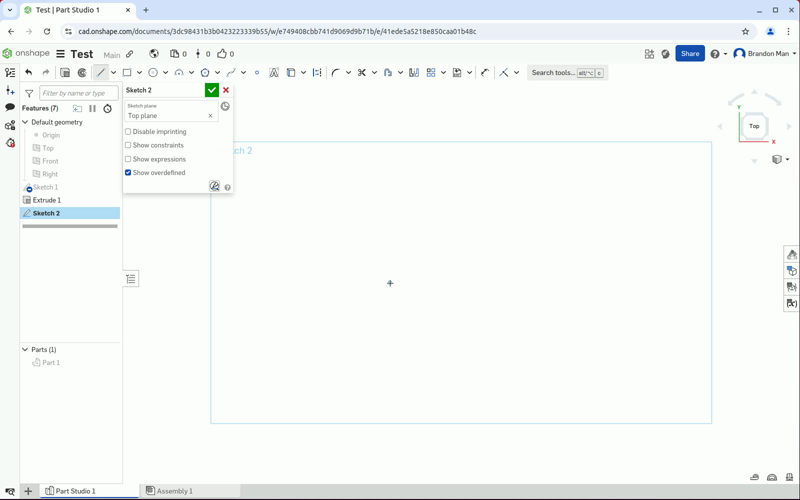
key_down(shift)
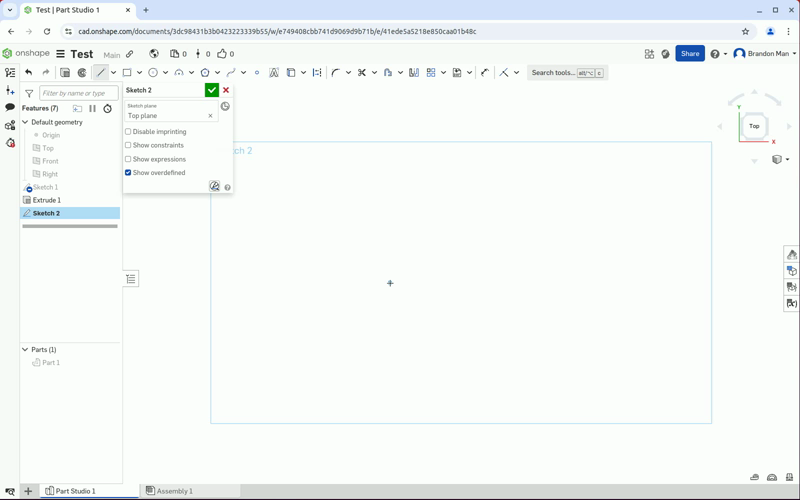
mouse_move(465, 282)
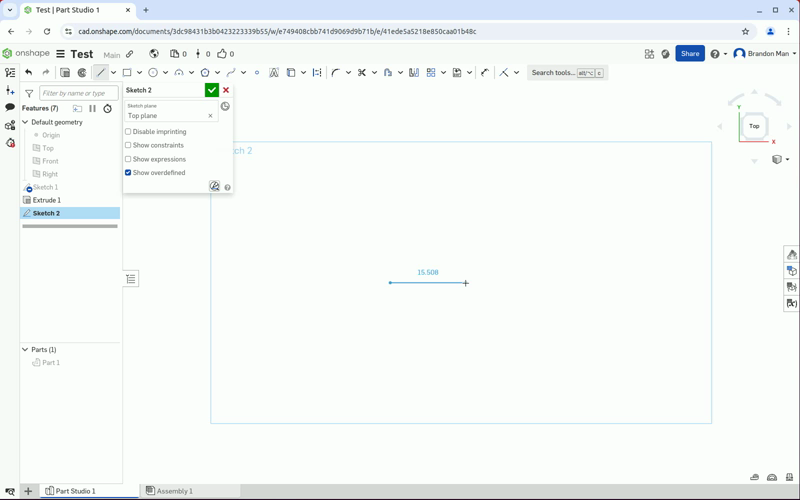
click(465, 282)
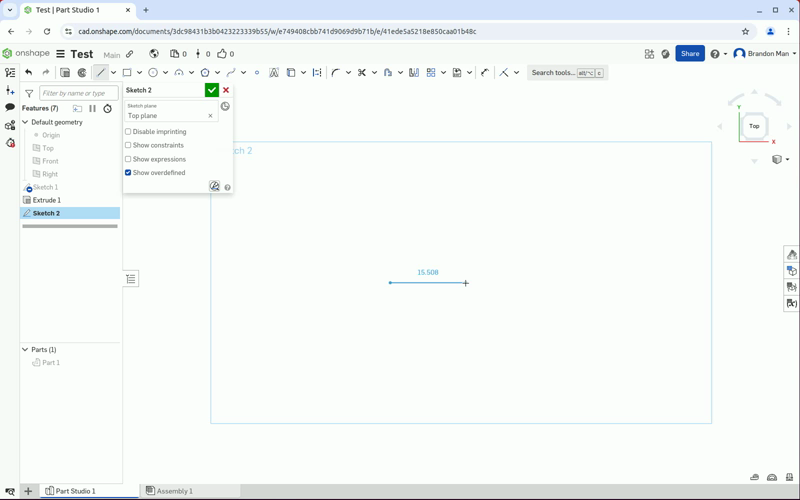
key_up(shift)
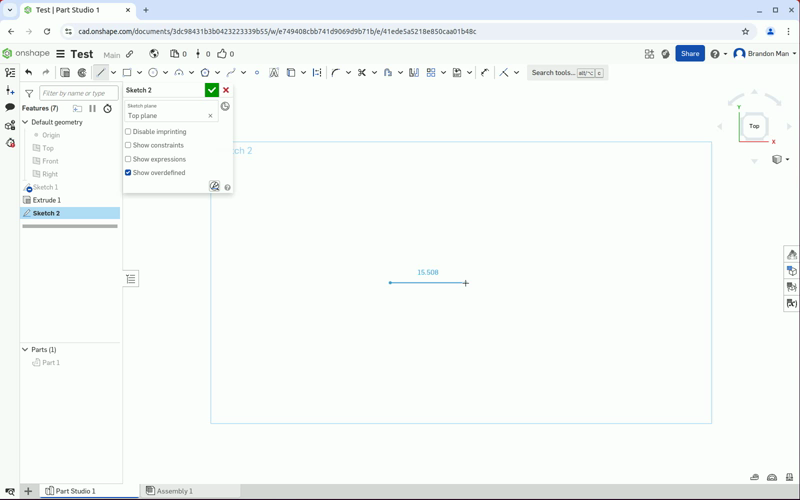
key_down(shift)
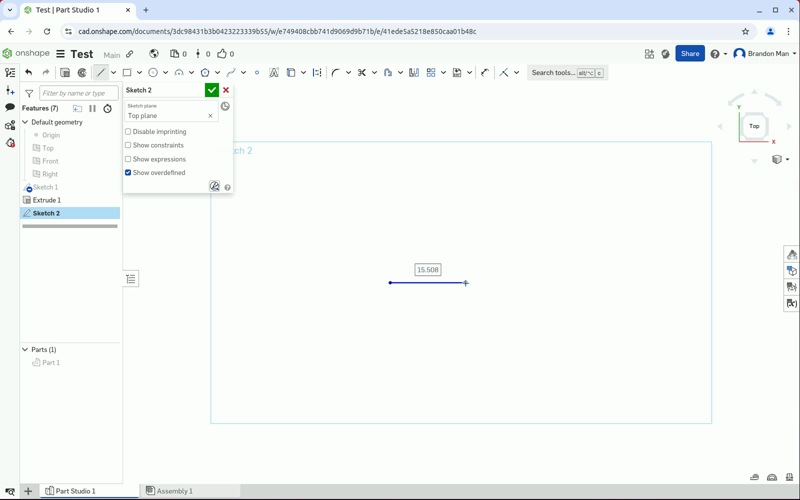
mouse_move(495, 282)
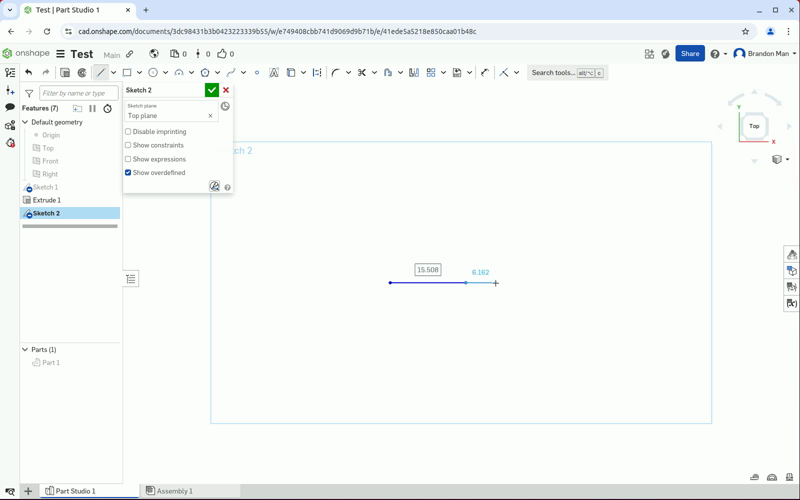
mouse_move(465, 244)
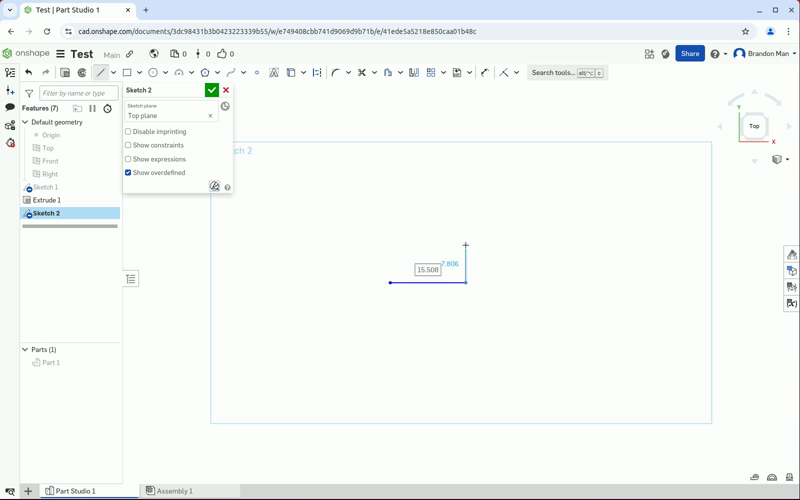
click(465, 244)
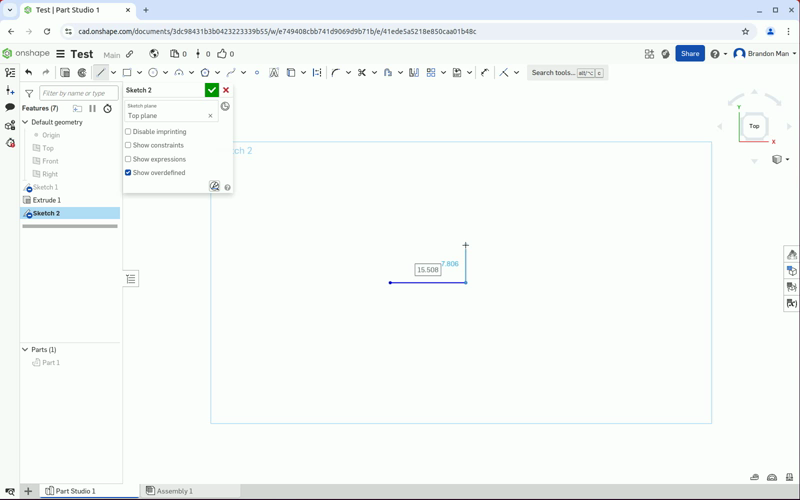
key_up(shift)
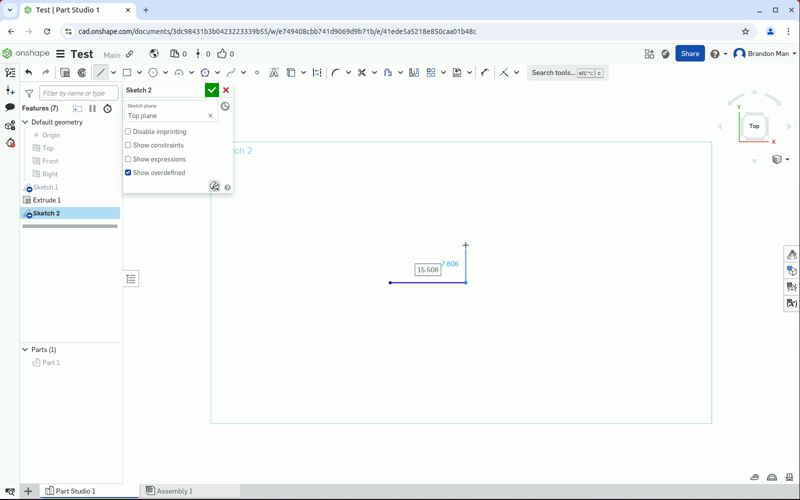
key_down(shift)
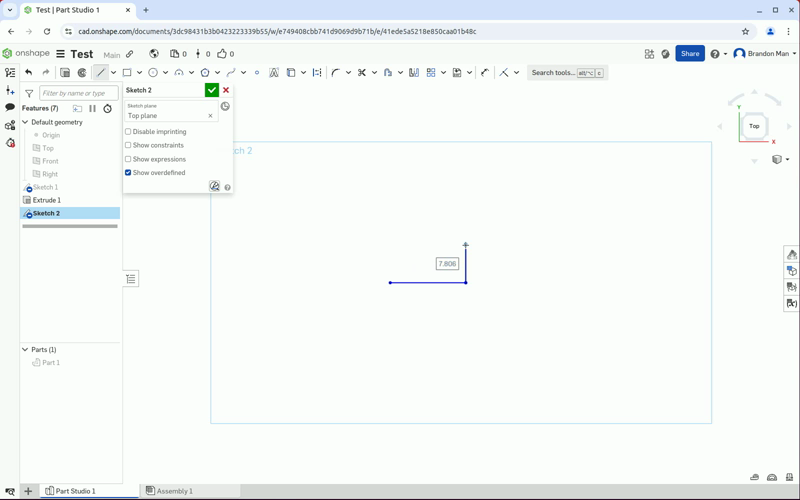
mouse_move(390, 244)
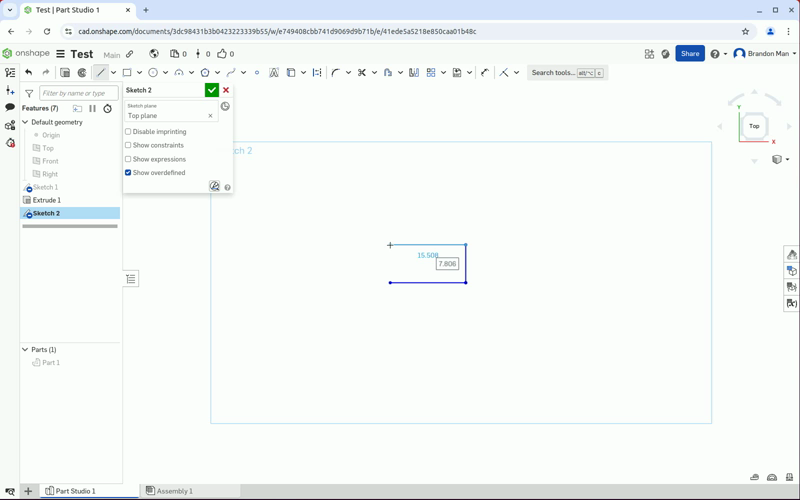
click(390, 244)
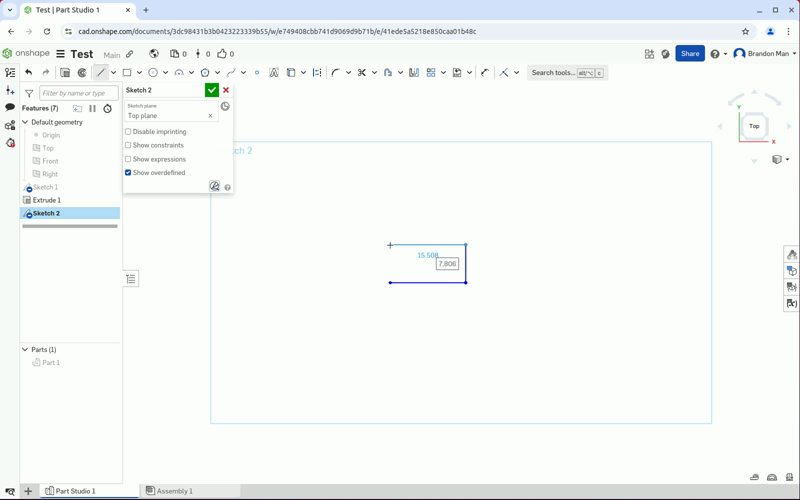
key_up(shift)
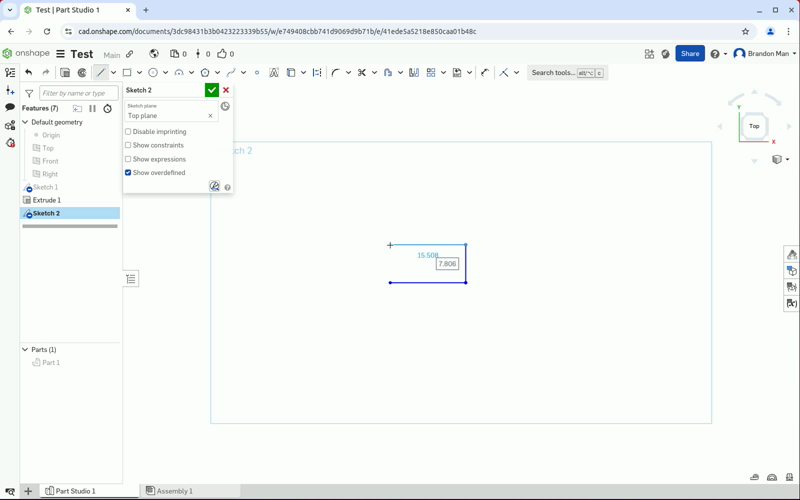
mouse_move(420, 244)
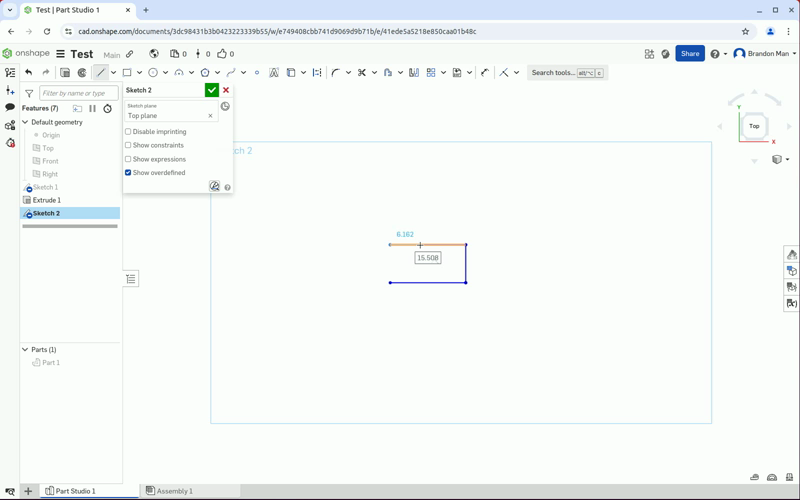
key_down(shift)
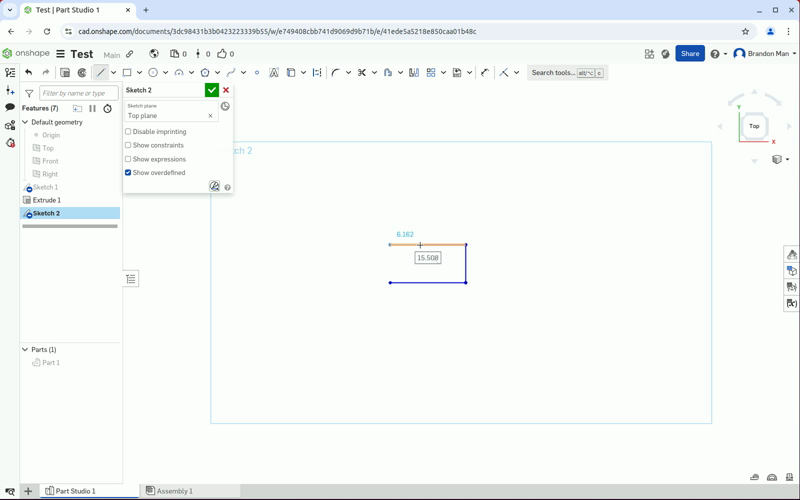
mouse_move(390, 282)
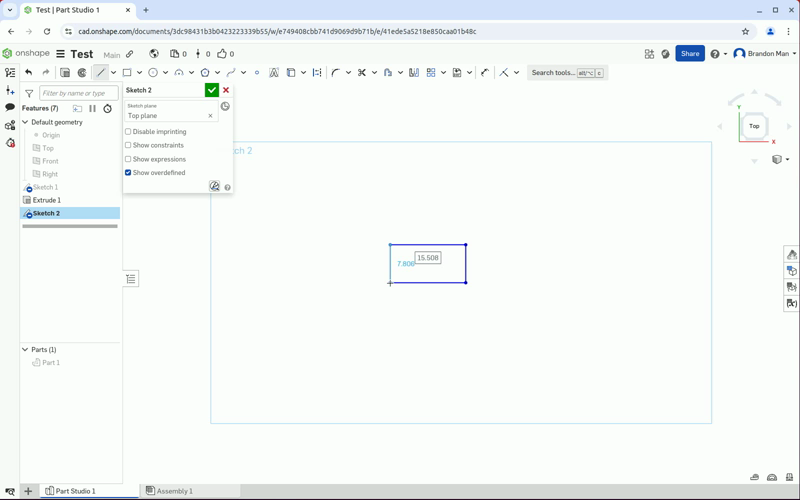
key_up(shift)
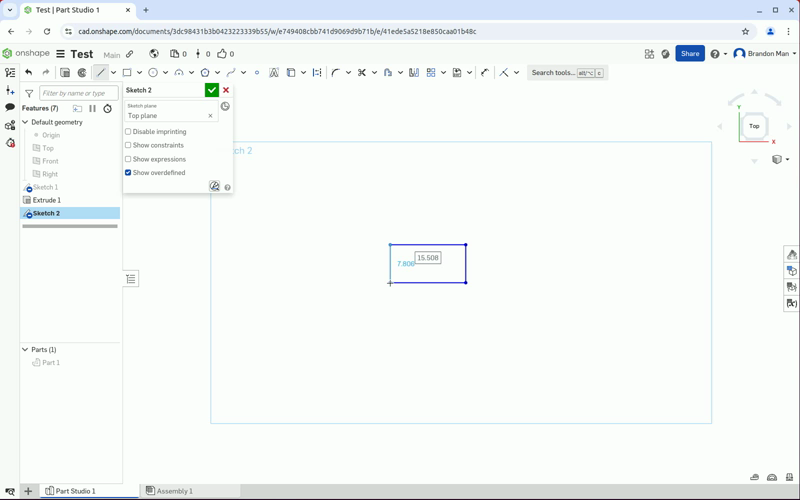
click(390, 282)
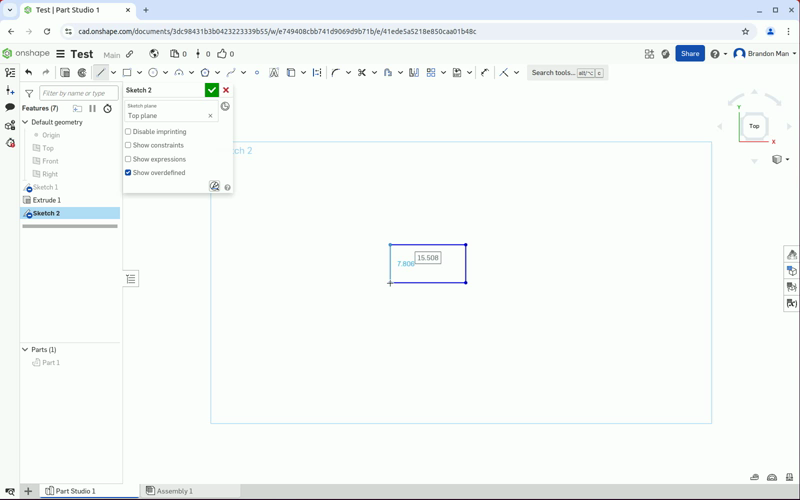
key(esc)
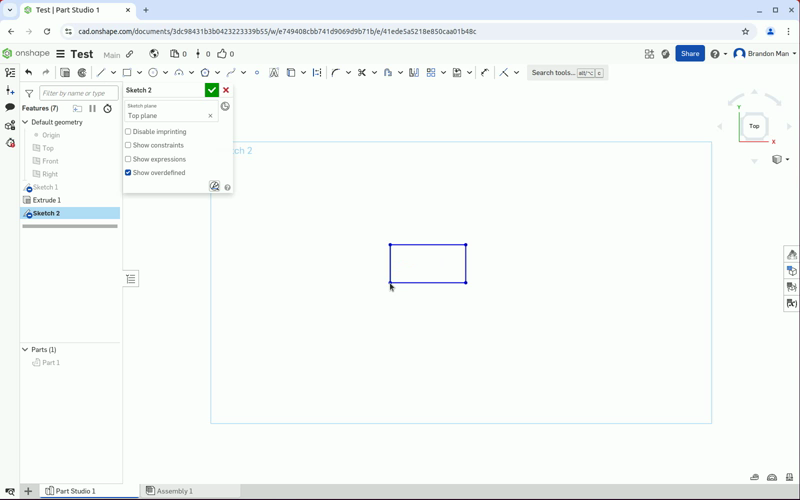
key(c)
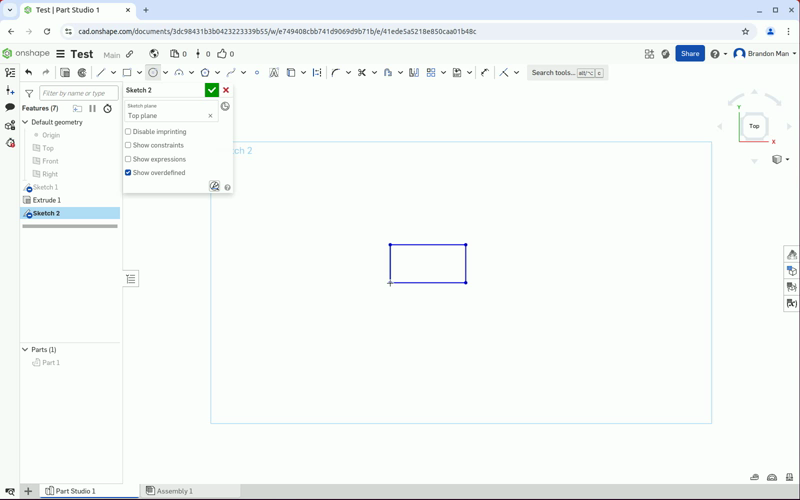
key_down(shift)
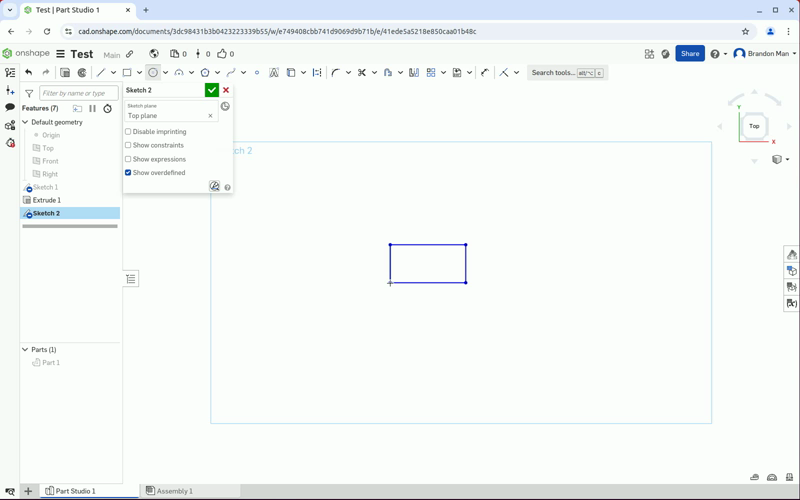
mouse_move(428, 264)
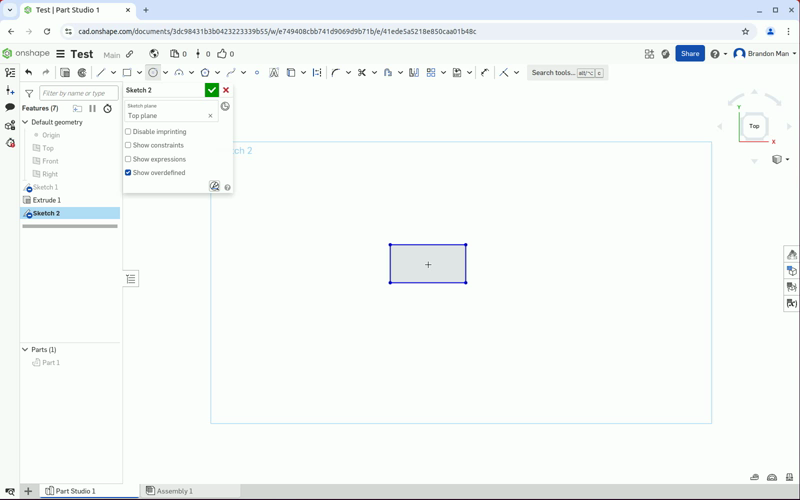
click(428, 264)
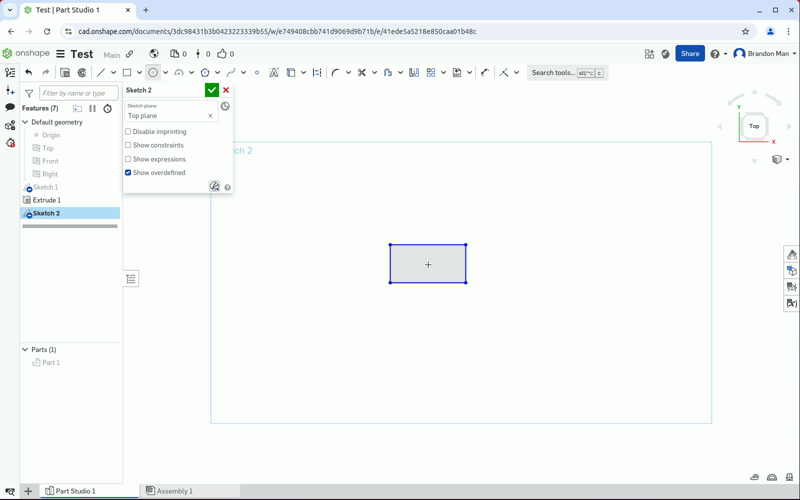
key_up(shift)
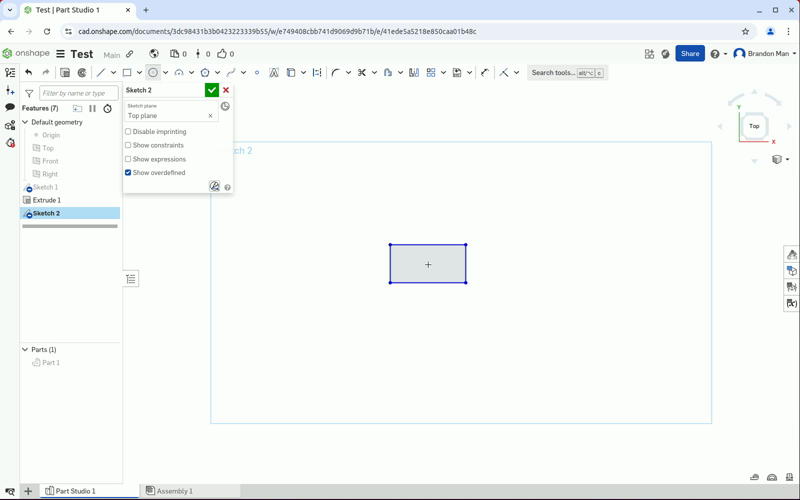
mouse_move(437, 264)
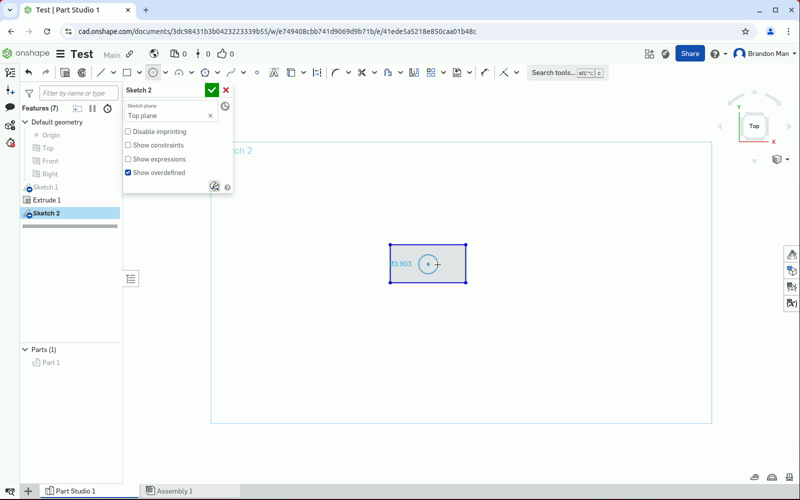
click(437, 264)
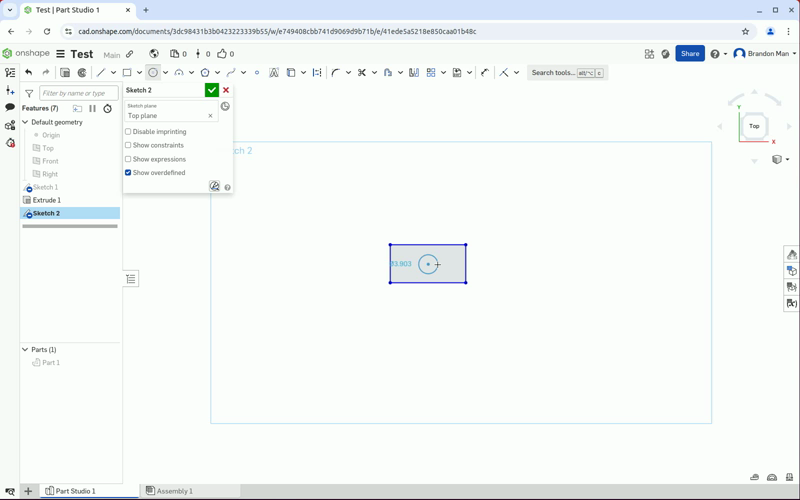
key(esc)
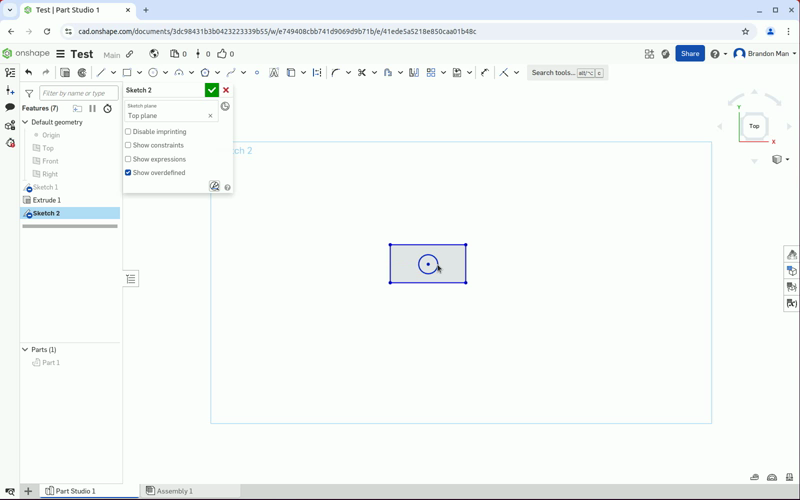
mouse_move(463, 275)
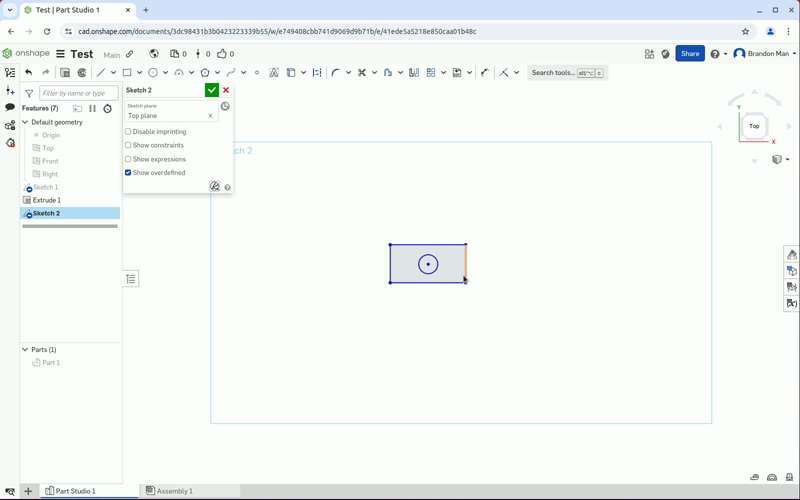
click(463, 275)
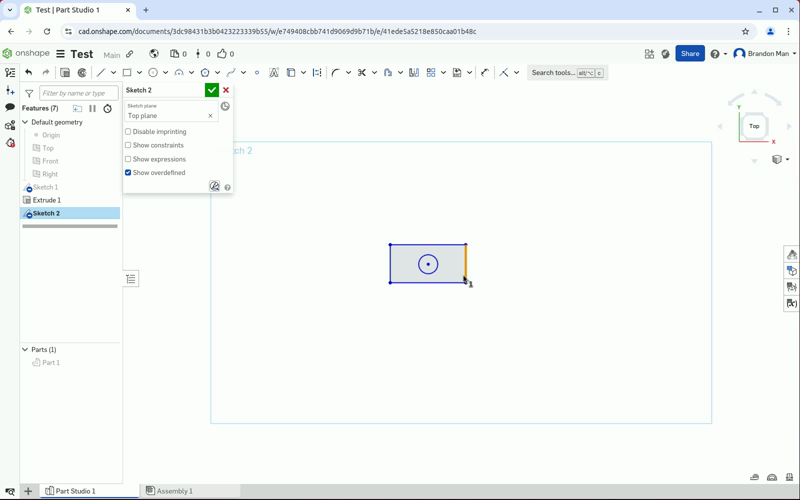
mouse_move(73, 352)
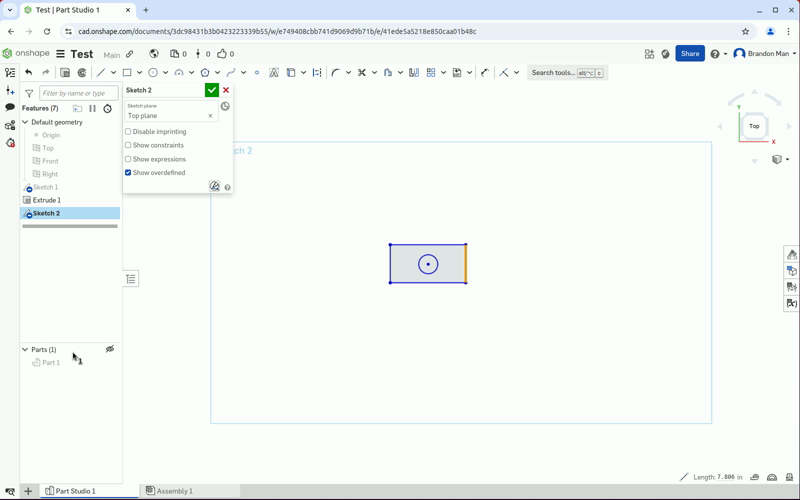
key(shift+y)
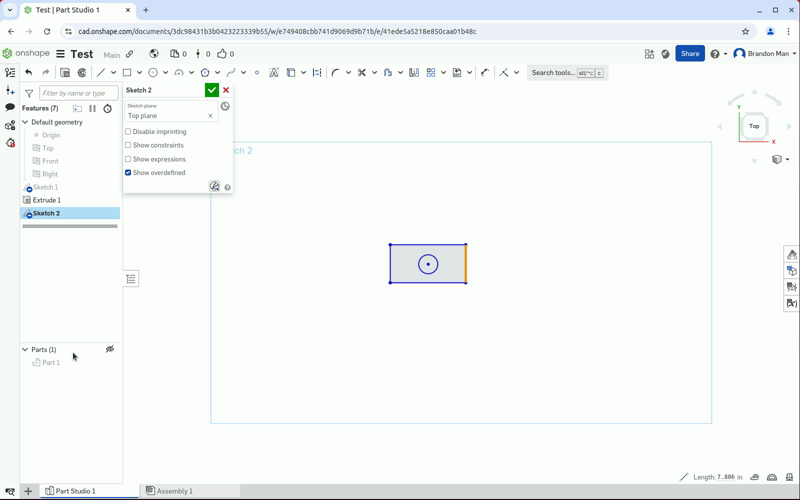
key(shift+e)
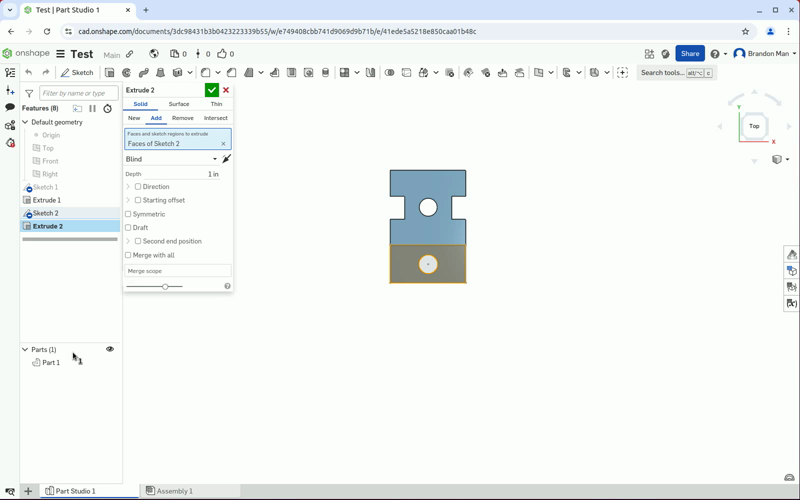
mouse_move(143, 106)
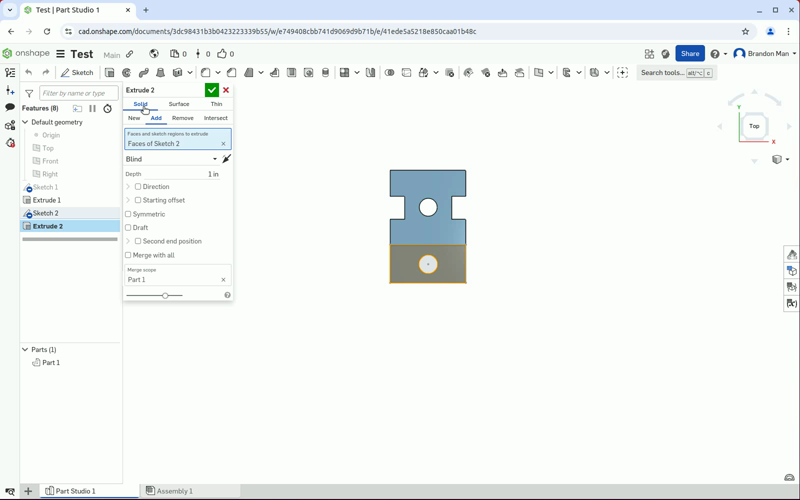
click(143, 106)
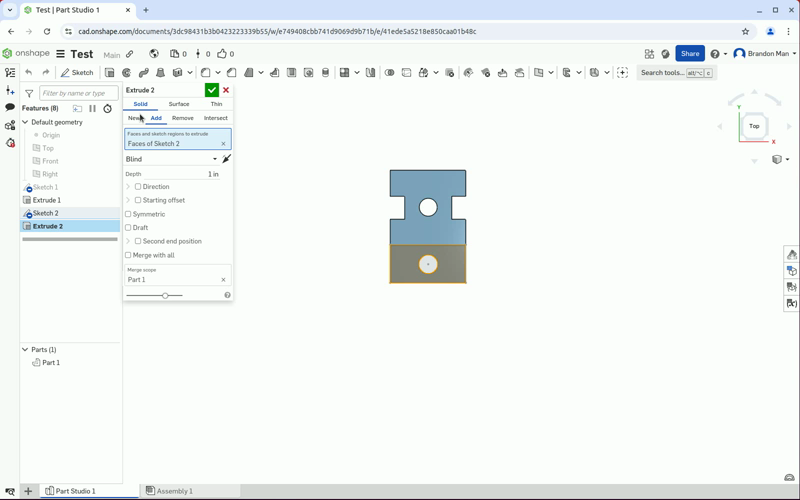
mouse_move(137, 120)
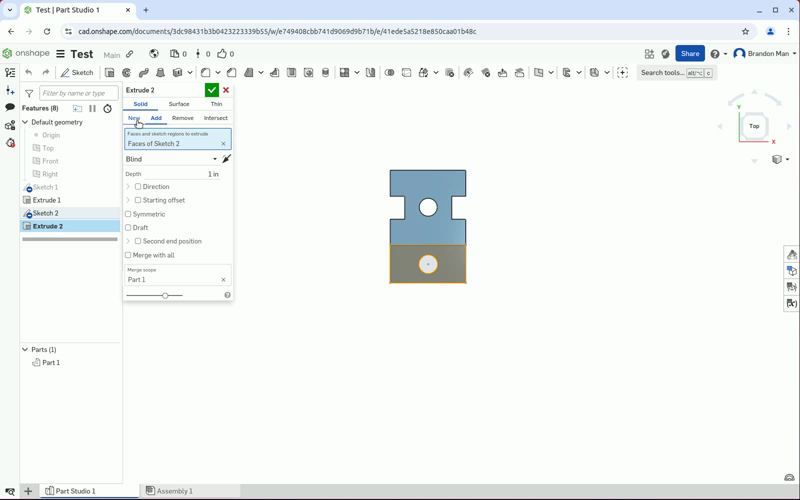
click(137, 120)
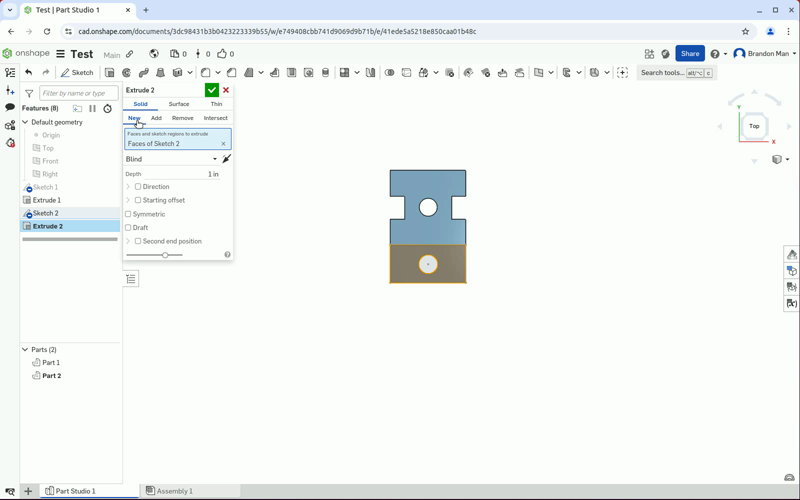
key(tab, 4)
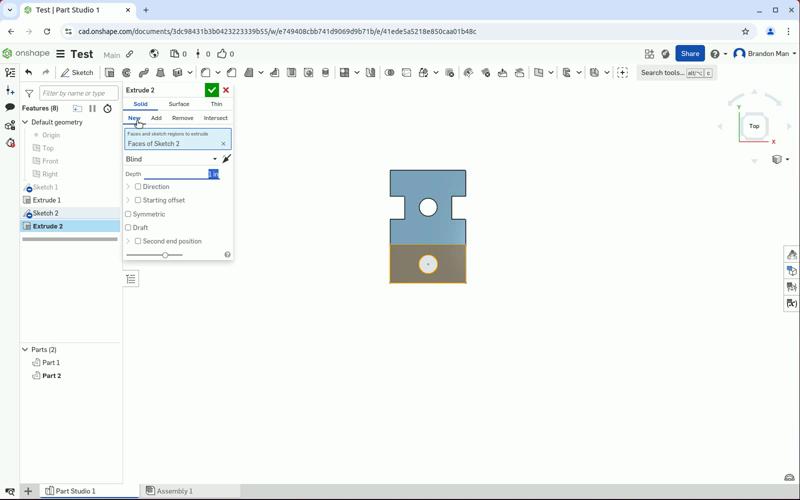
text(3.851)
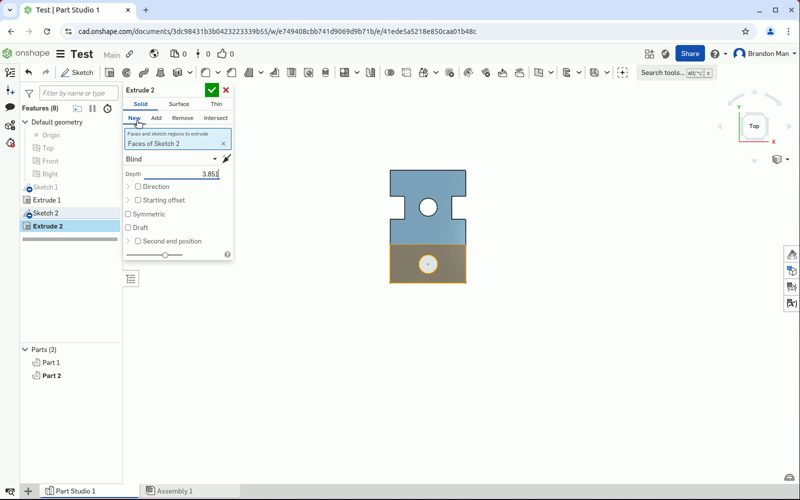
key(enter)
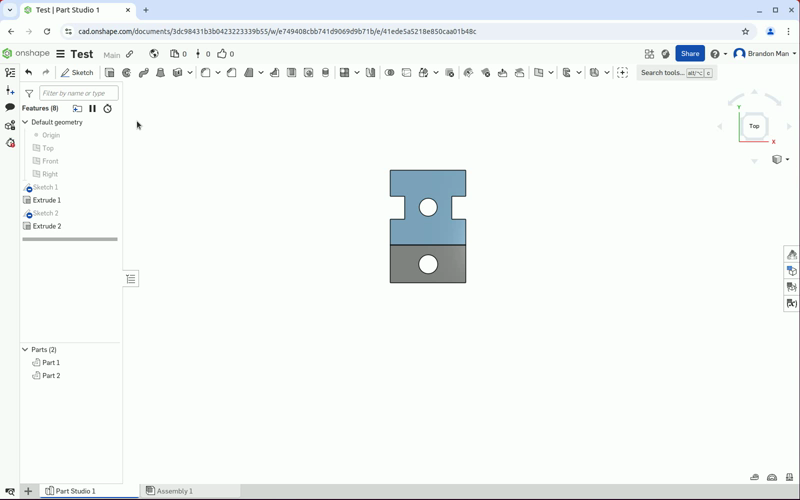
key(shift+h)
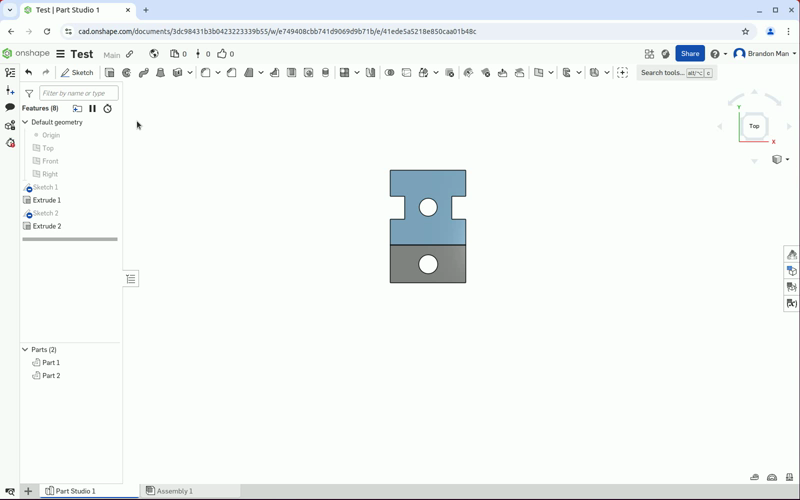
key(shift+h)
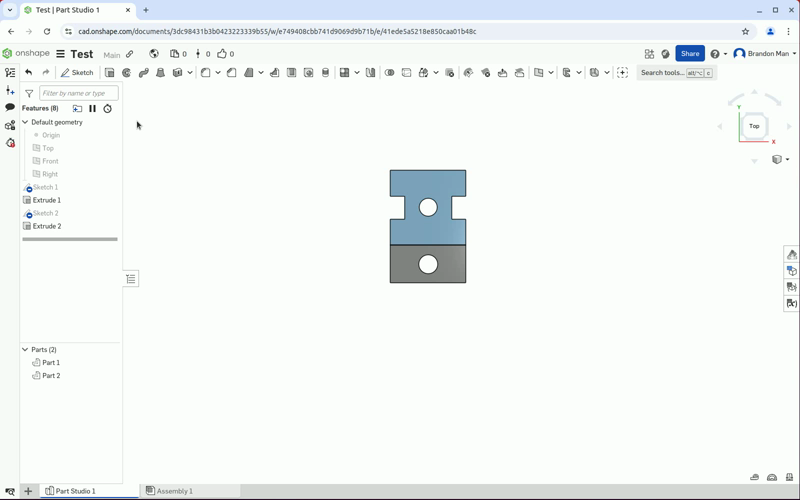
mouse_move(73, 189)
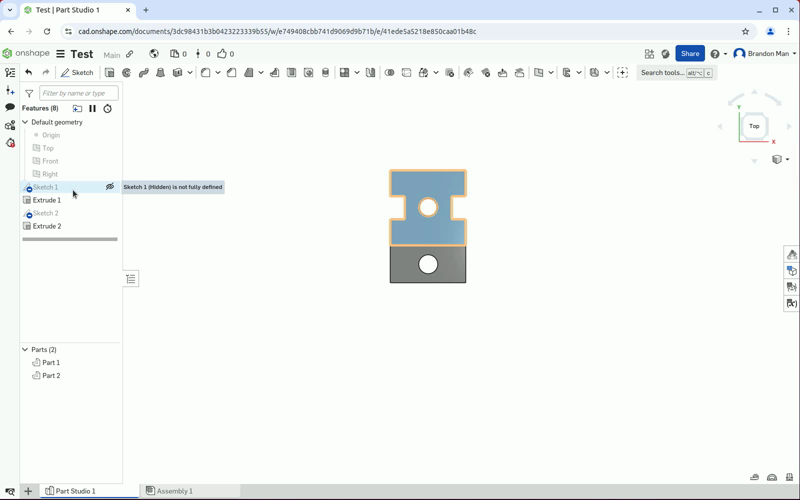
click(73, 189)
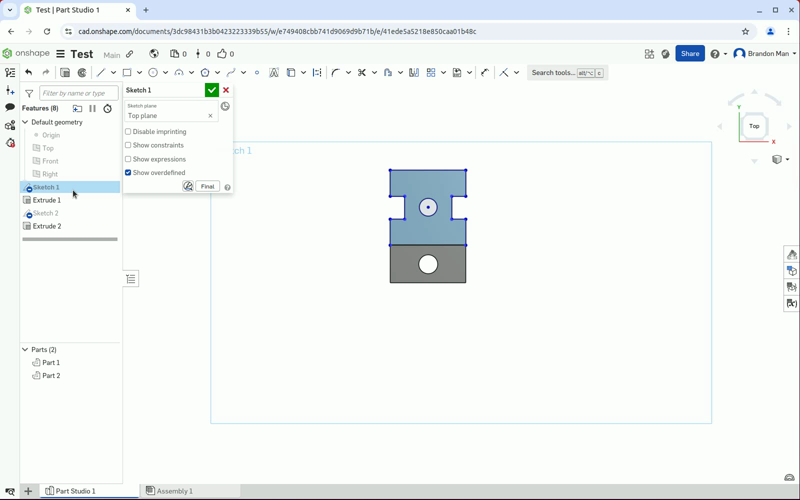
mouse_move(229, 92)
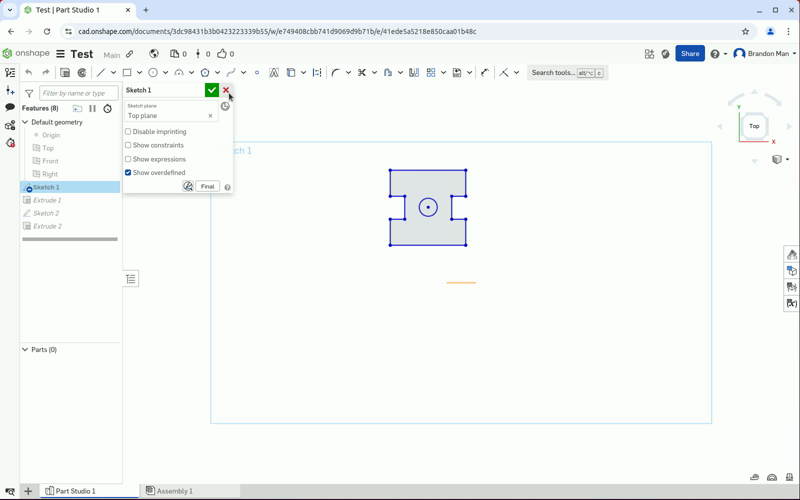
click(229, 92)
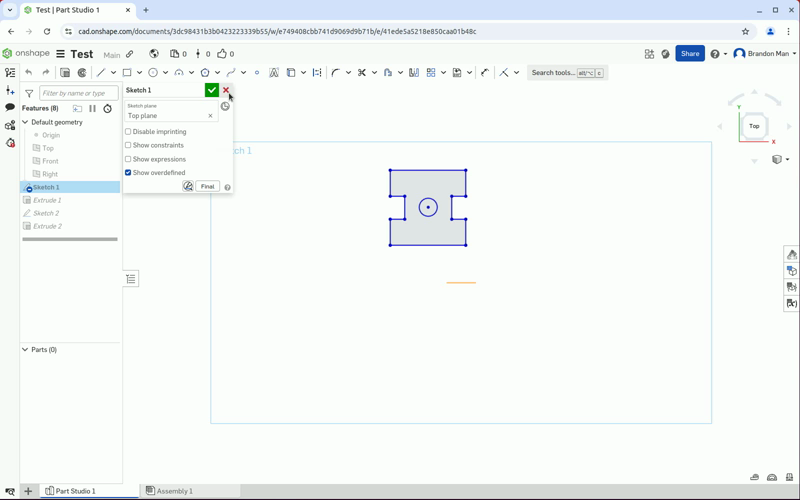
key(shift+s)
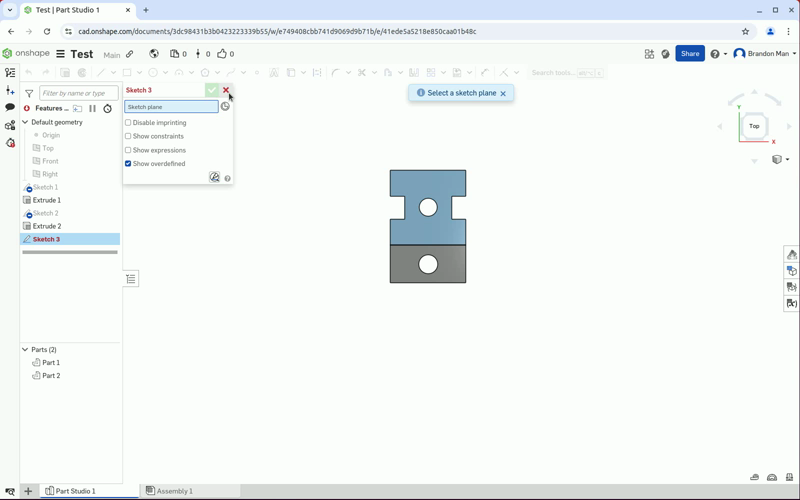
mouse_move(73, 150)
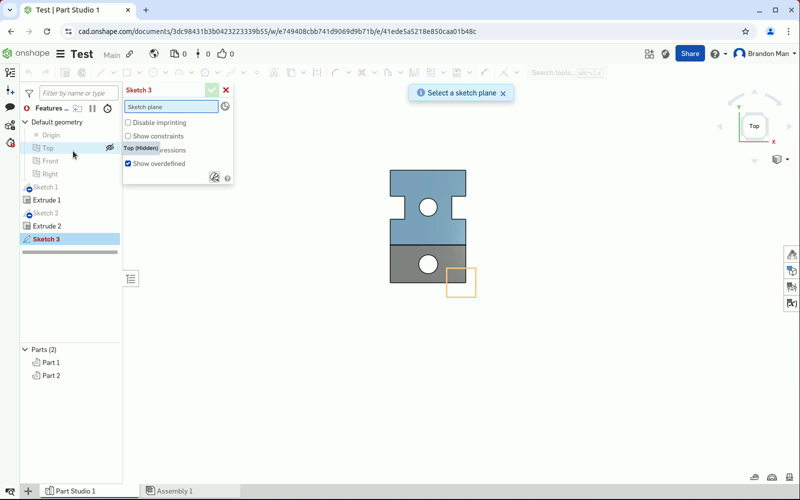
click(73, 150)
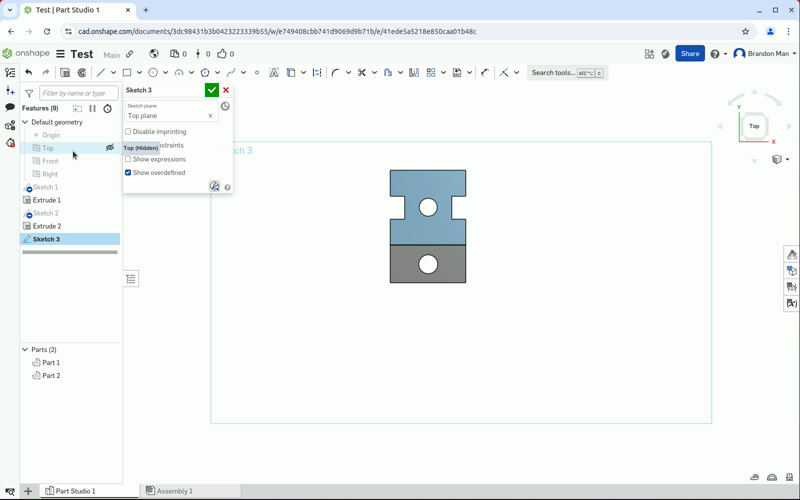
mouse_move(73, 352)
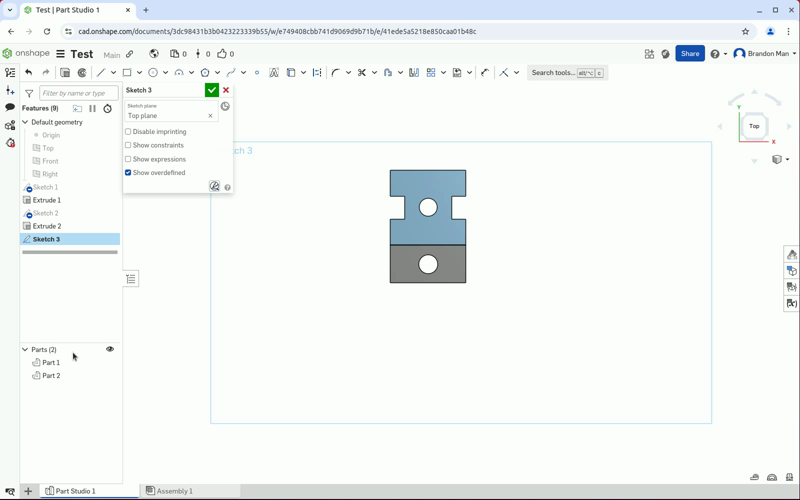
key(y)
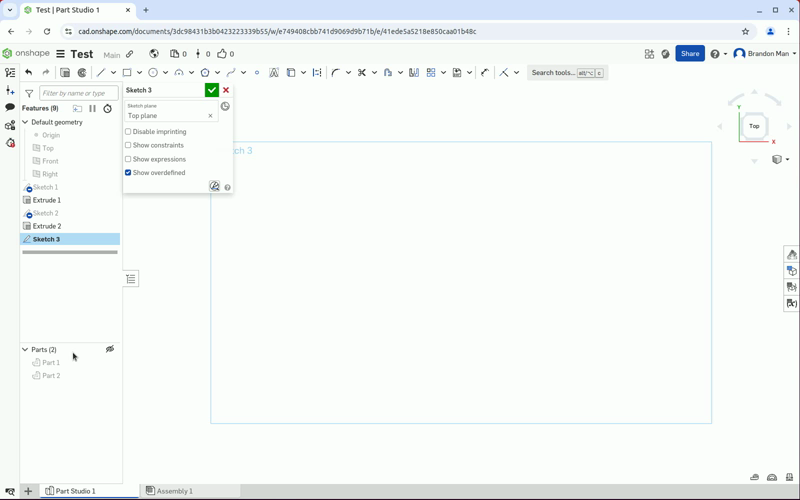
key(l)
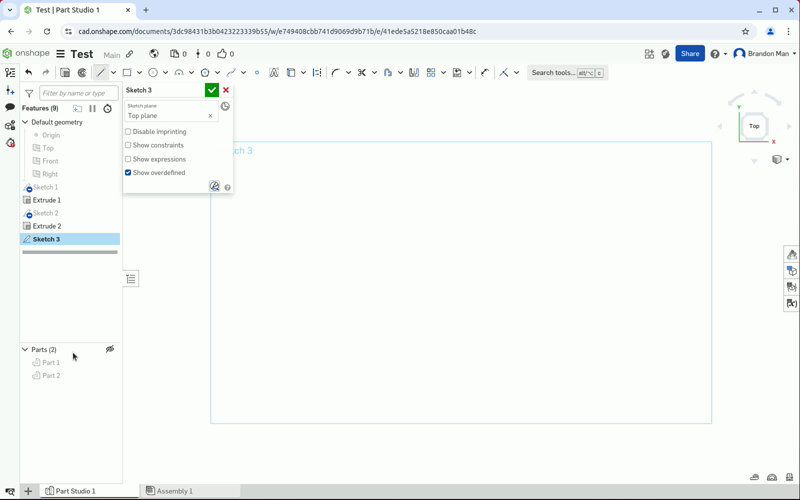
key_down(shift)
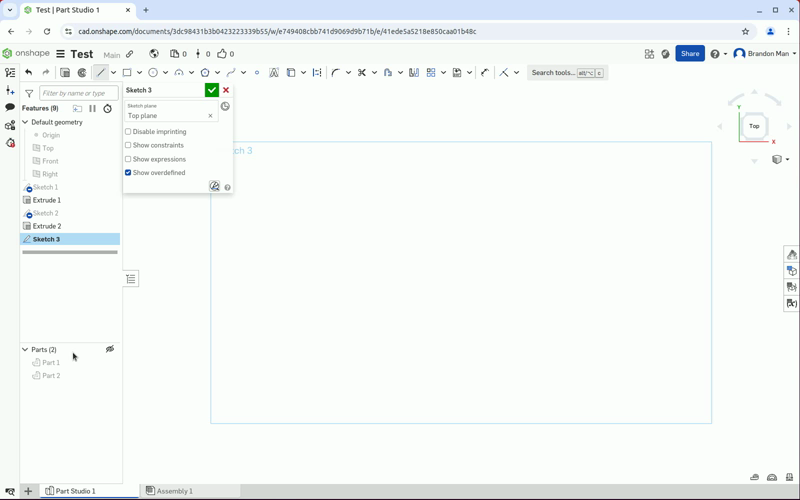
mouse_move(390, 218)
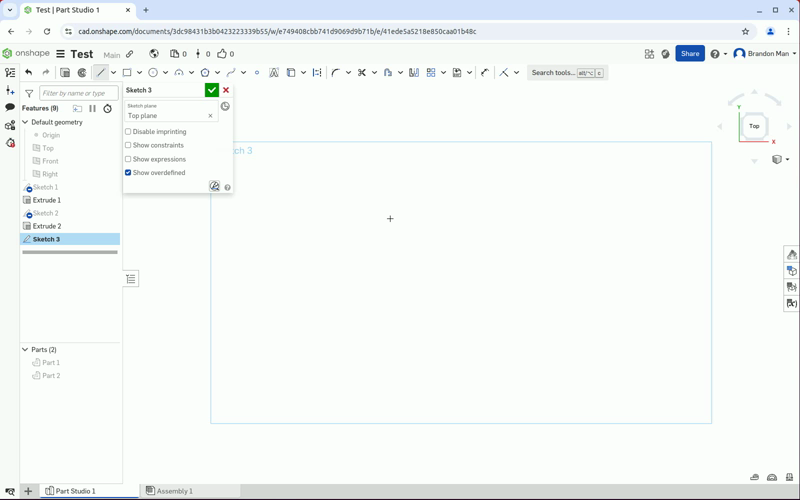
click(390, 218)
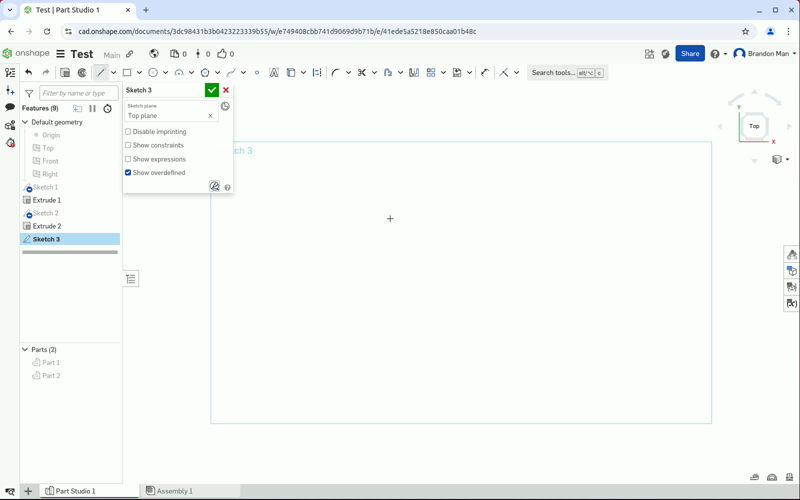
key_up(shift)
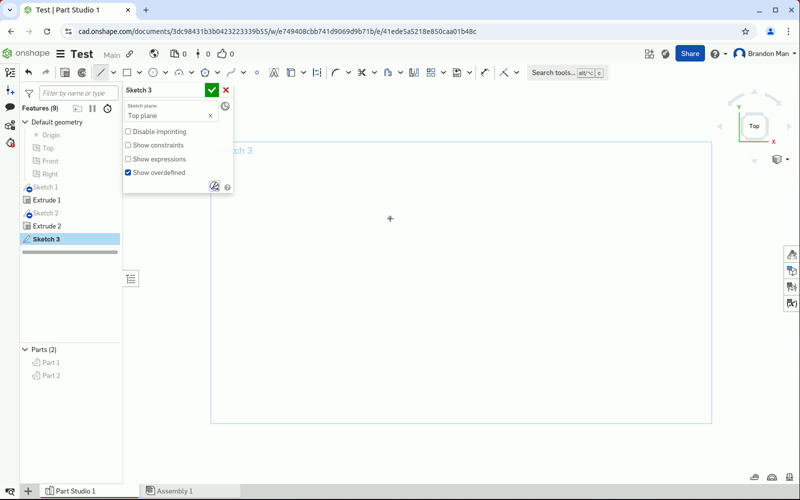
key_down(shift)
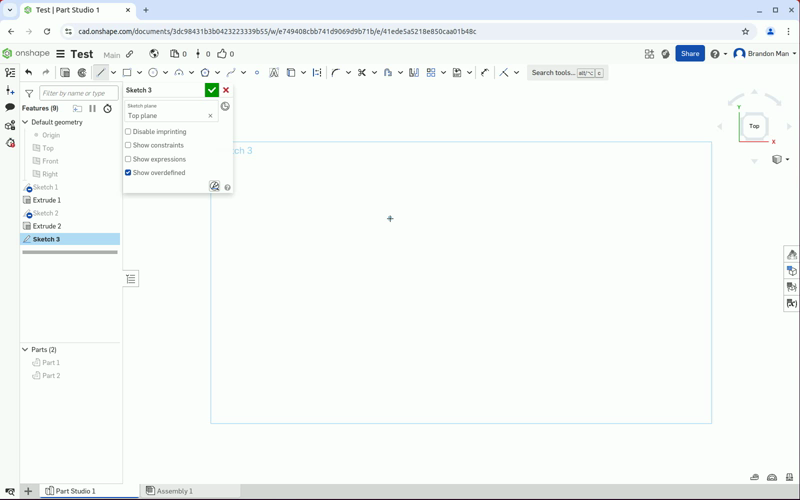
mouse_move(420, 218)
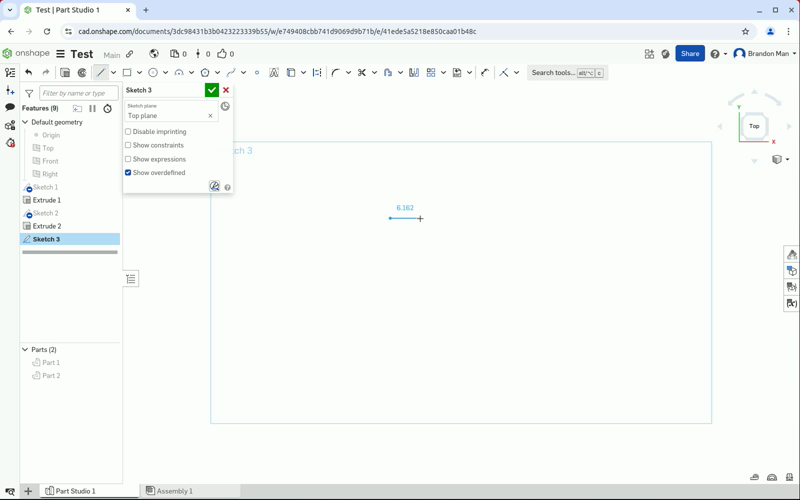
mouse_move(404, 218)
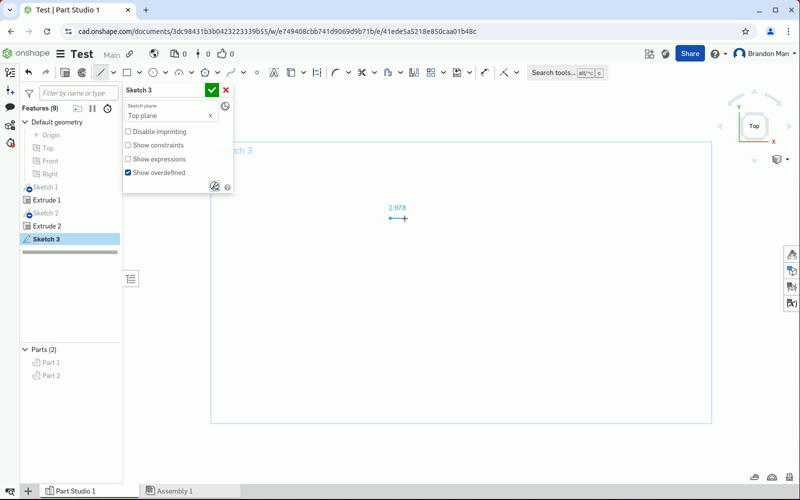
click(404, 218)
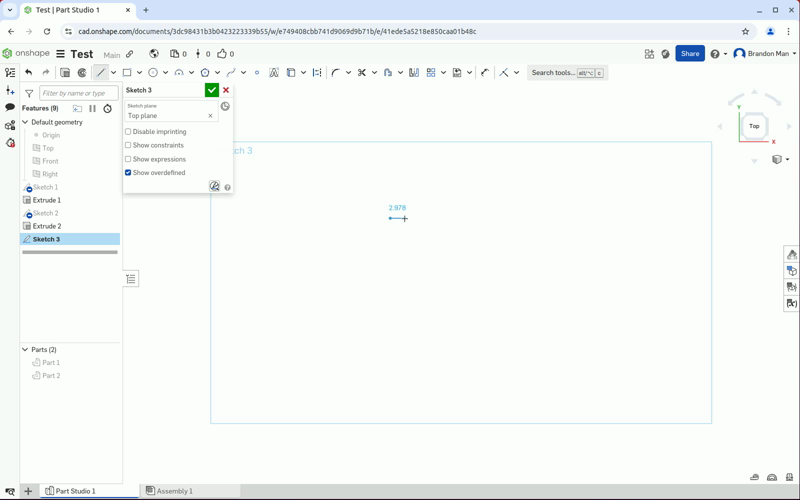
key_up(shift)
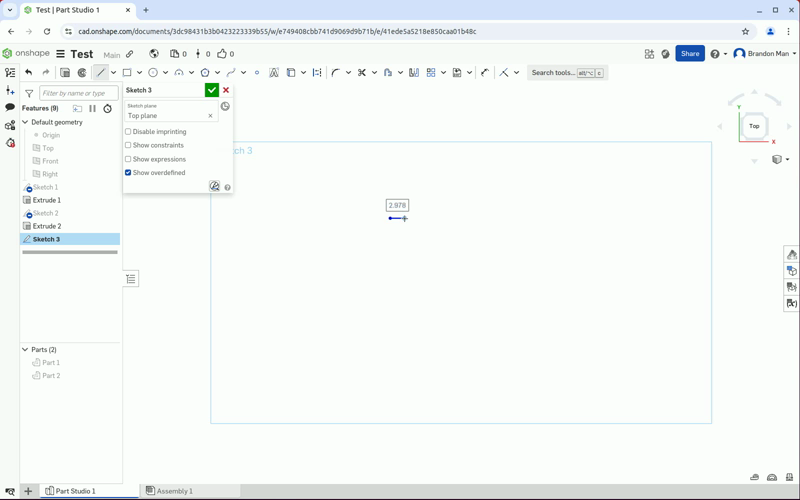
key_down(shift)
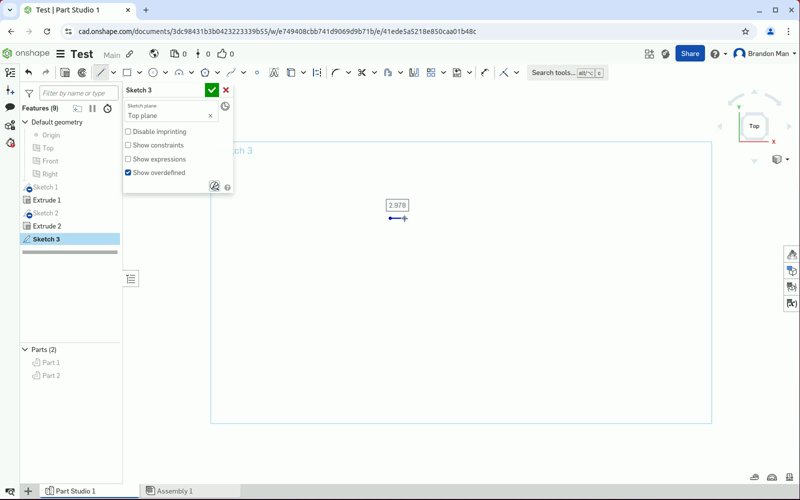
mouse_move(434, 218)
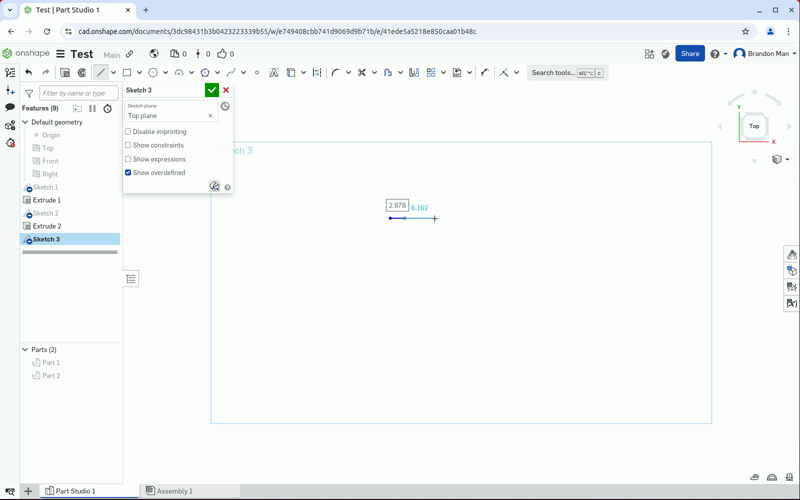
mouse_move(404, 195)
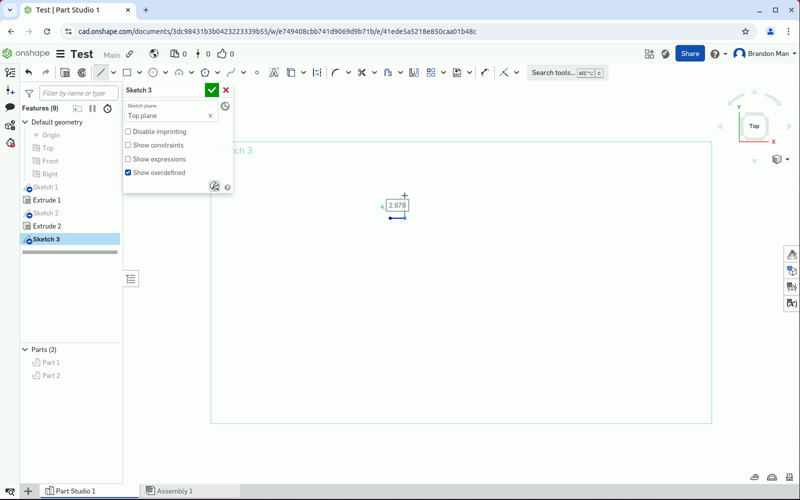
click(404, 195)
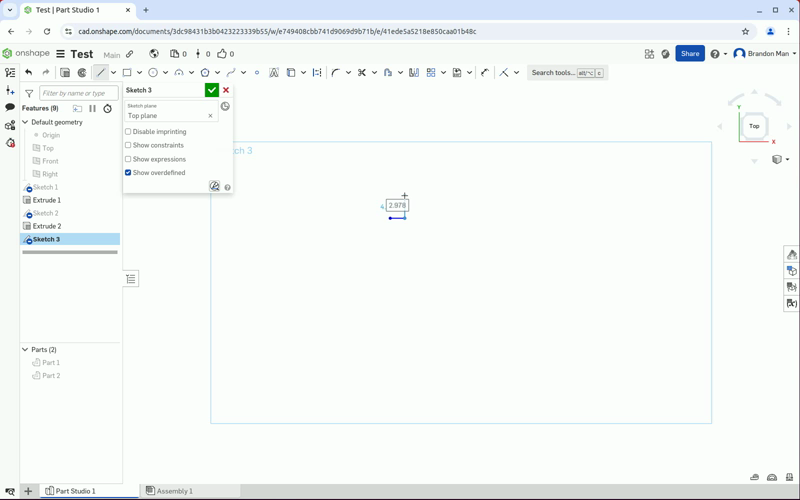
key_up(shift)
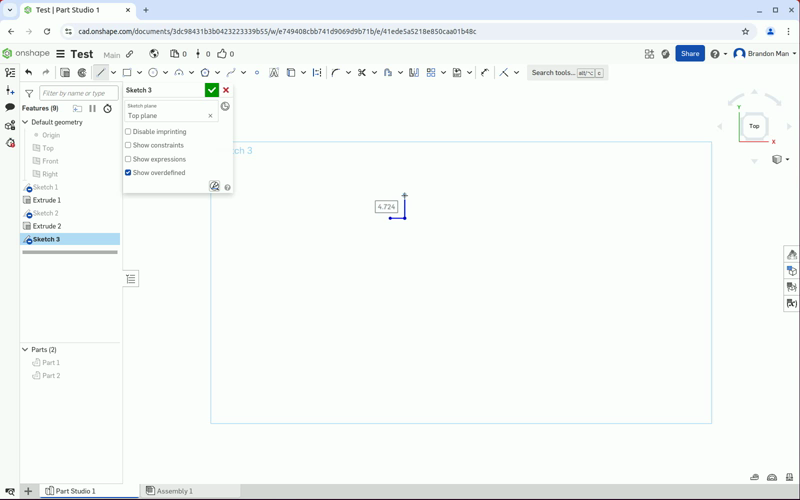
key_down(shift)
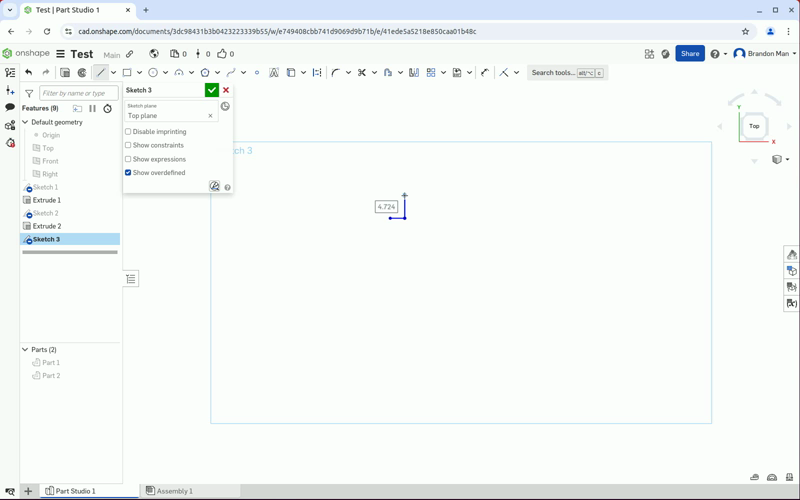
mouse_move(434, 195)
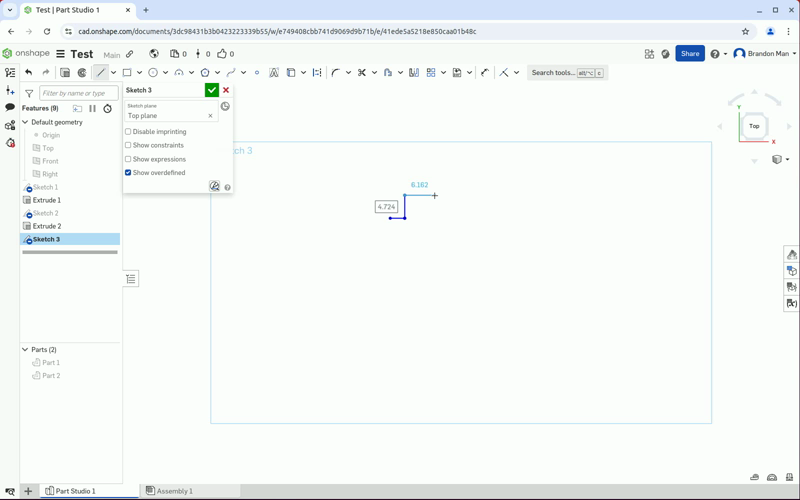
mouse_move(390, 195)
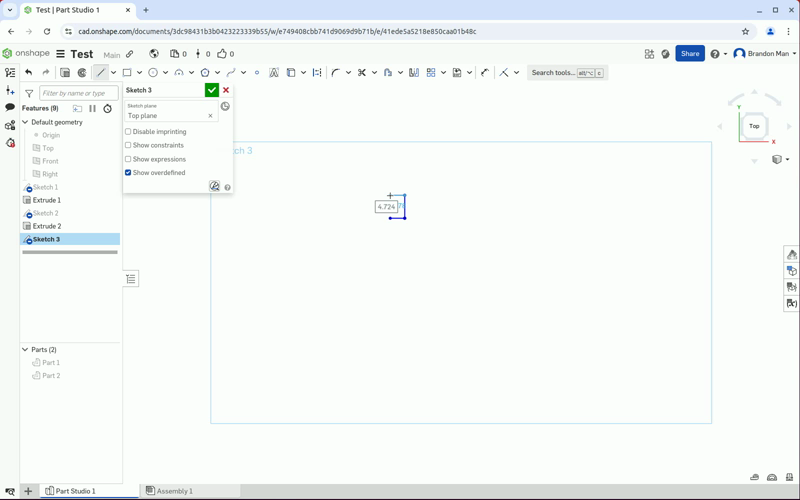
click(390, 195)
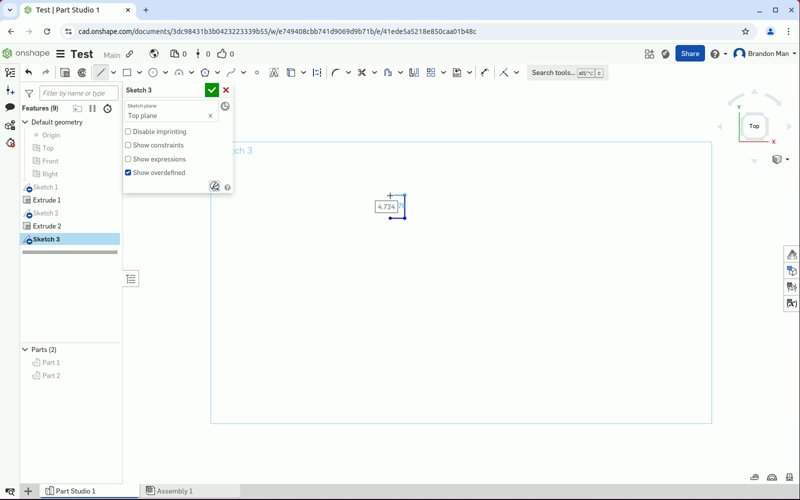
key_up(shift)
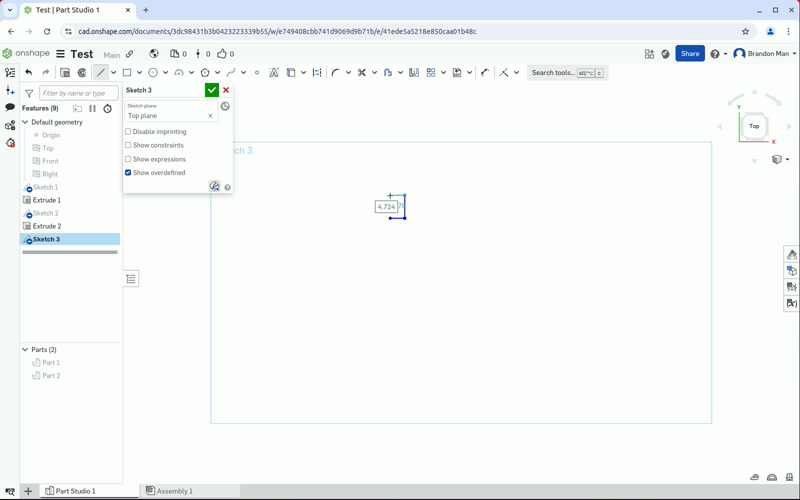
mouse_move(420, 195)
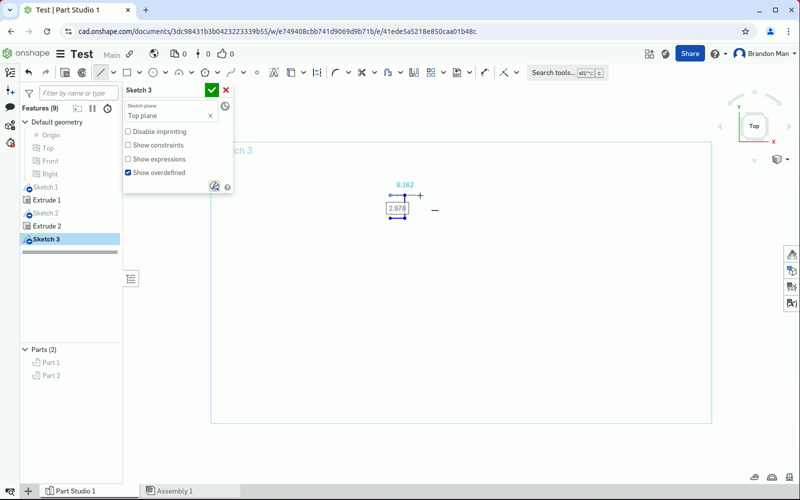
key_down(shift)
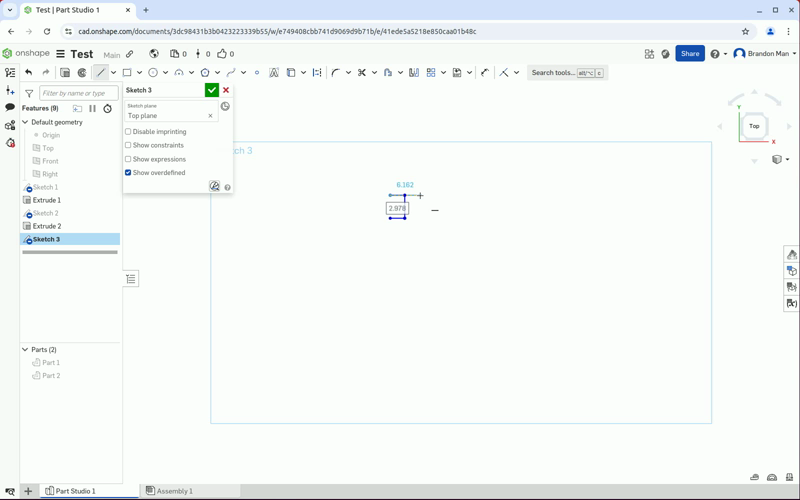
mouse_move(390, 218)
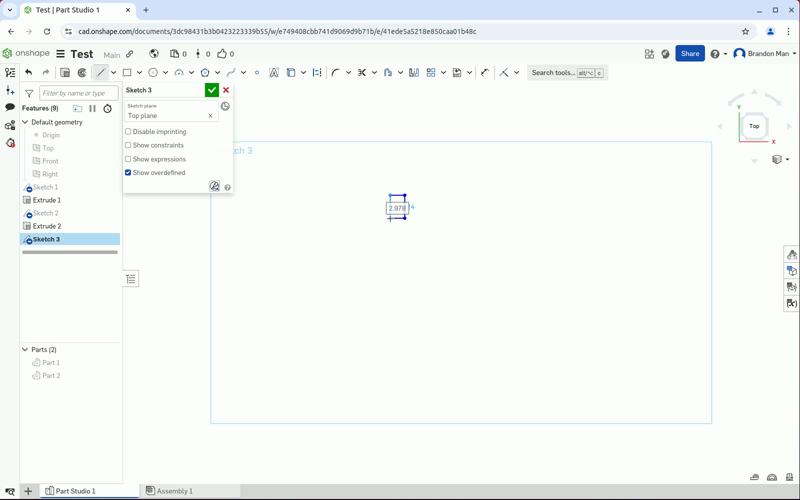
key_up(shift)
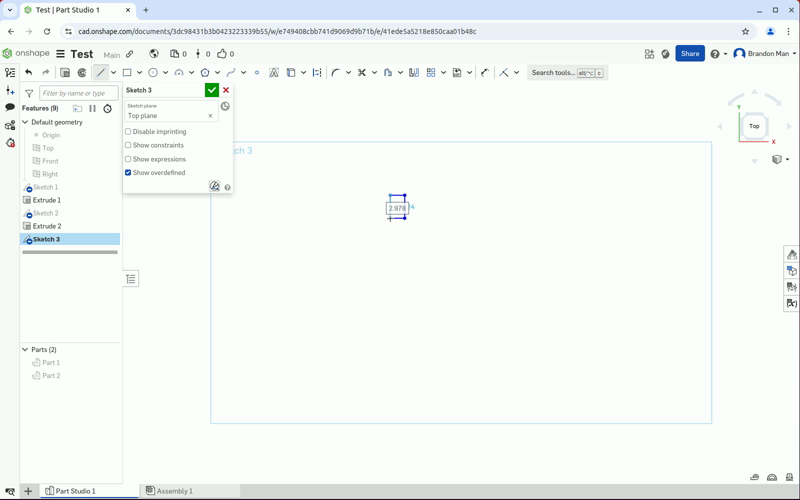
click(390, 218)
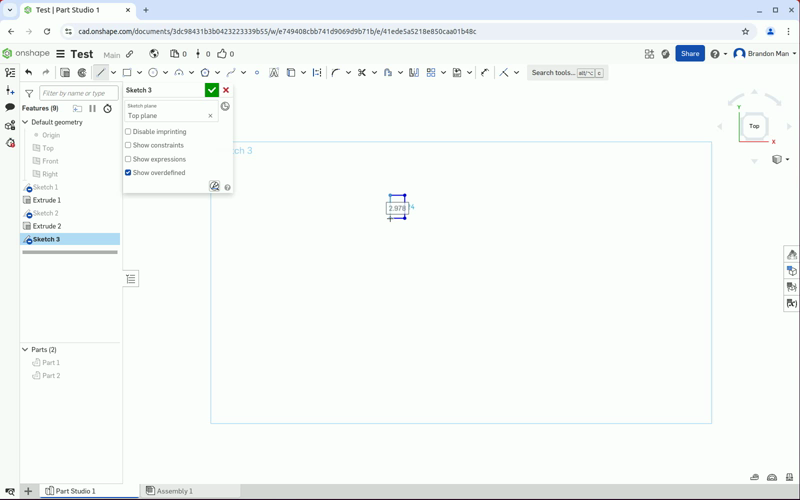
key(esc)
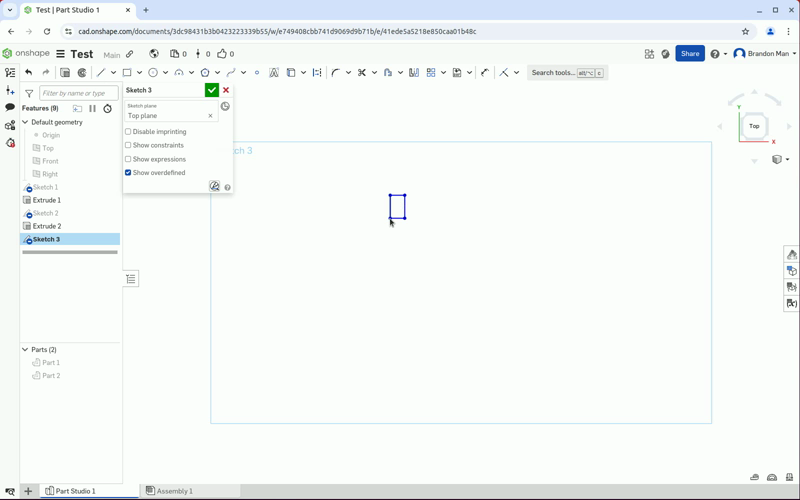
mouse_move(400, 216)
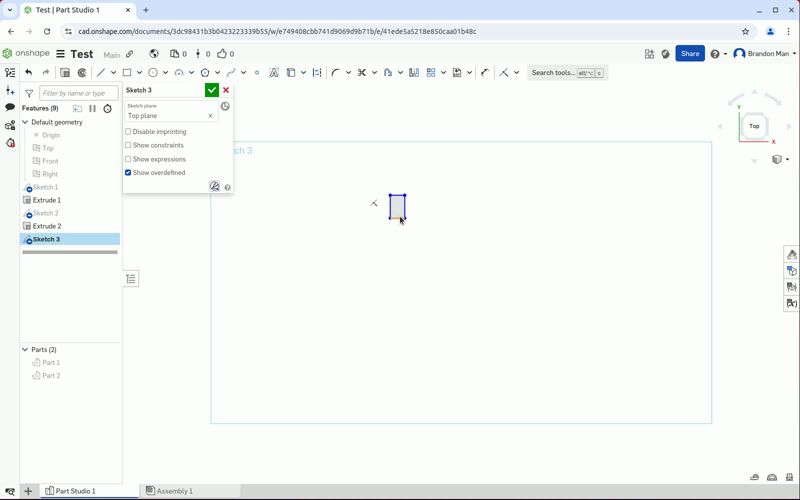
scroll(6)
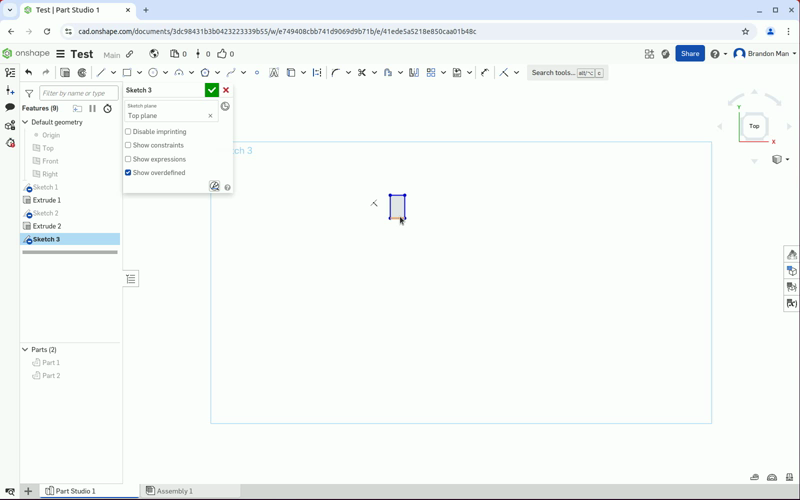
scroll(6)
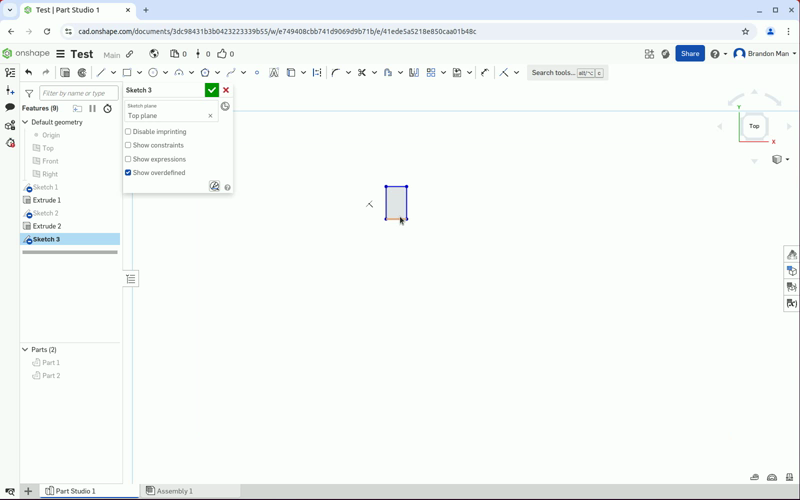
scroll(6)
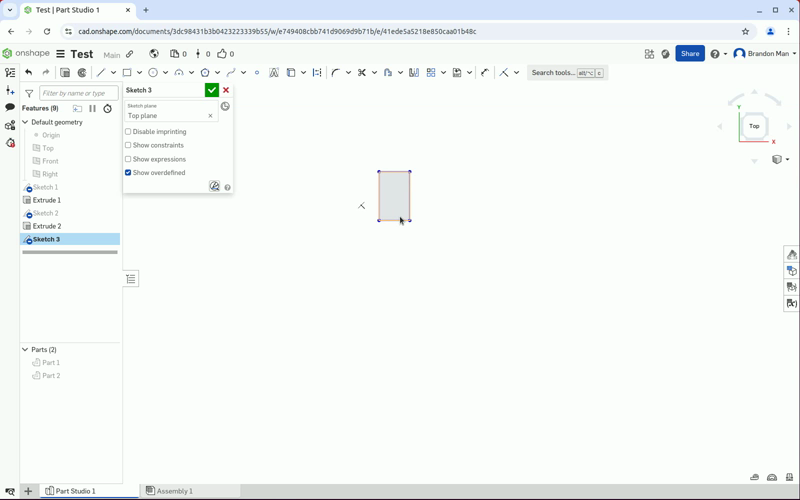
scroll(6)
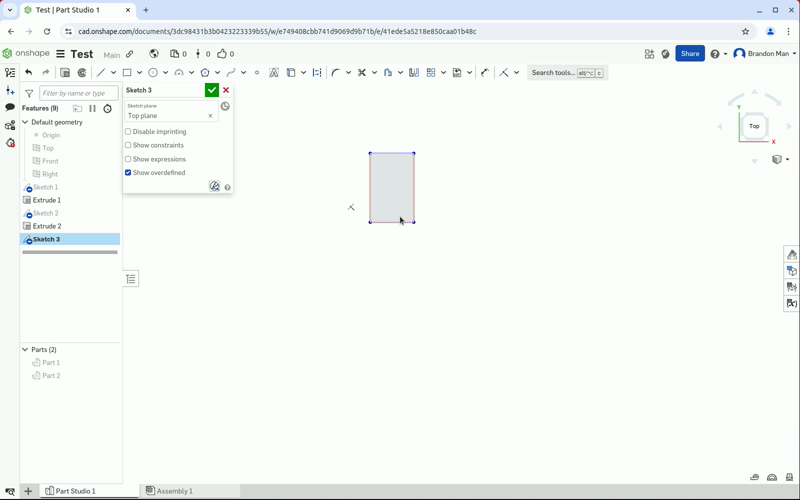
scroll(6)
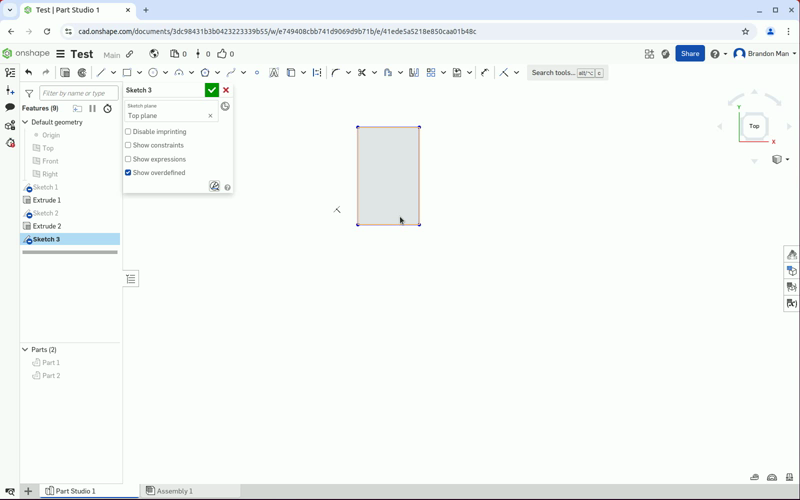
scroll(6)
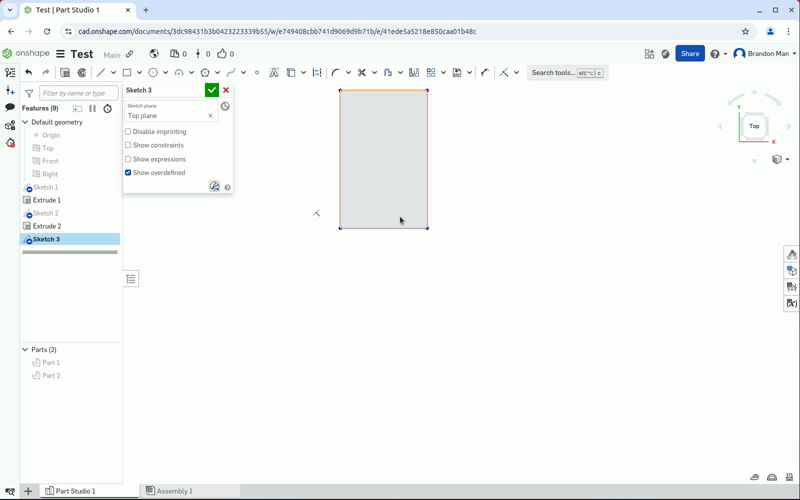
scroll(6)
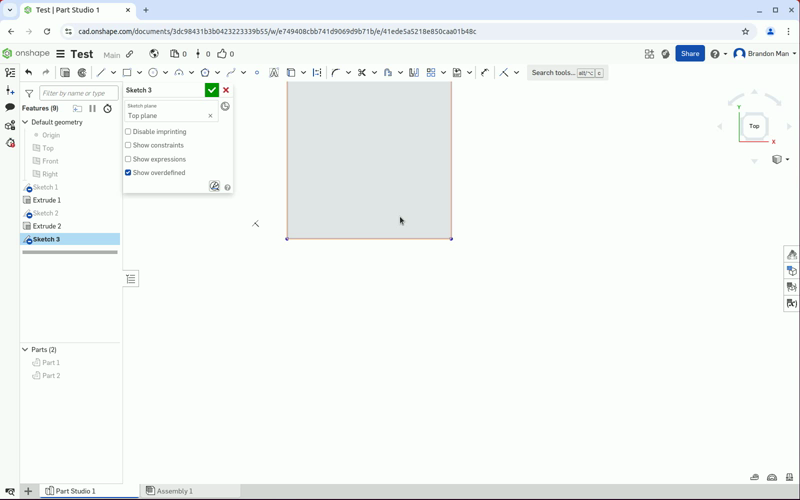
click(400, 216)
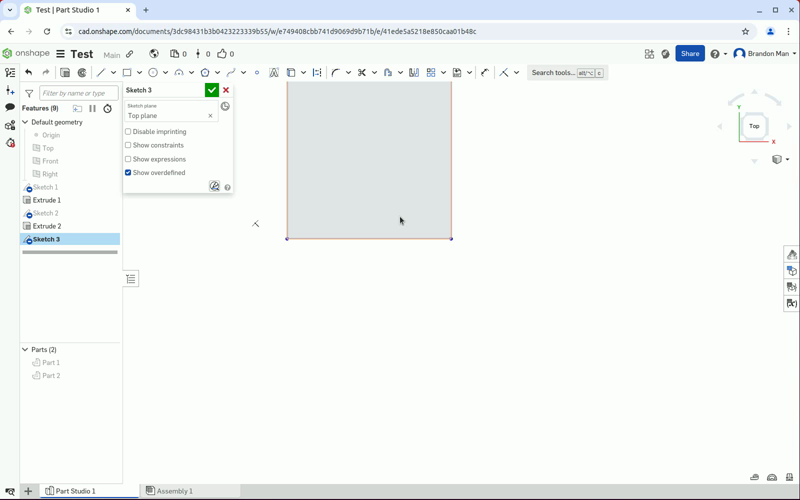
scroll(-6)
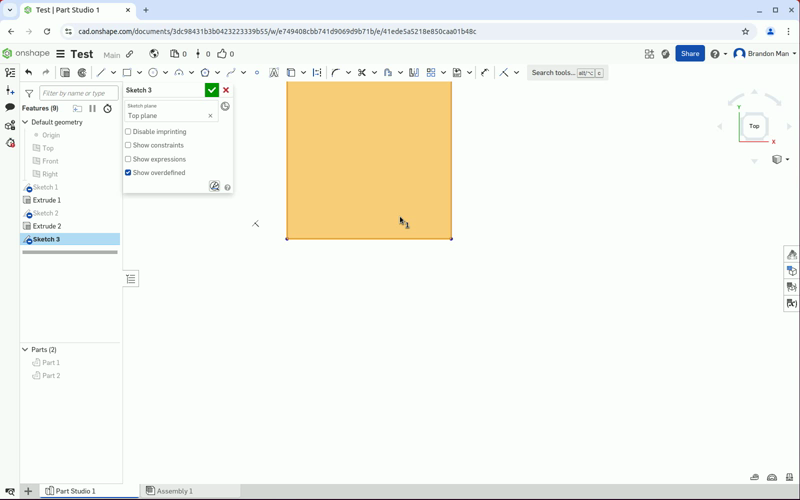
scroll(-6)
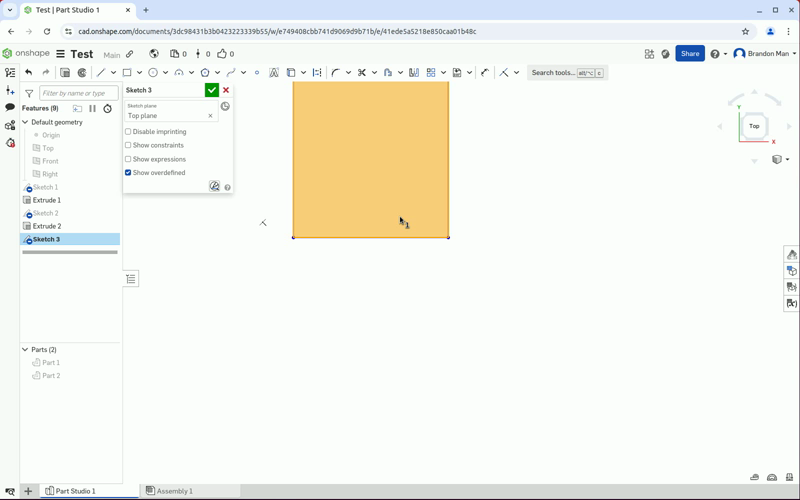
scroll(-6)
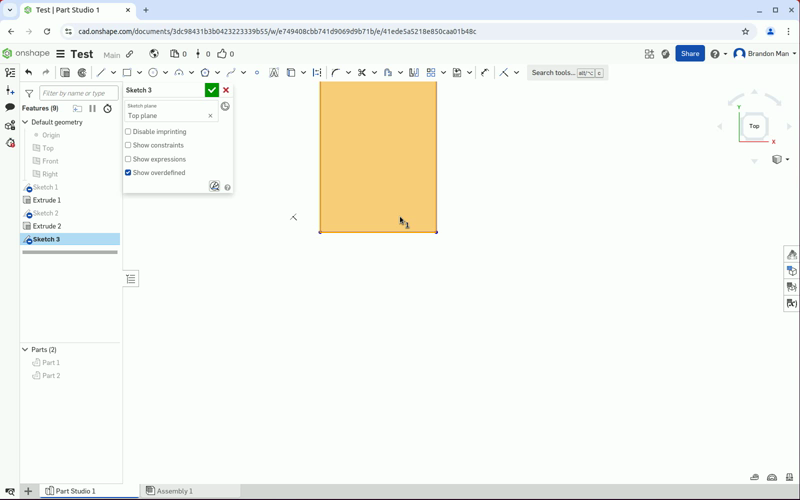
scroll(-6)
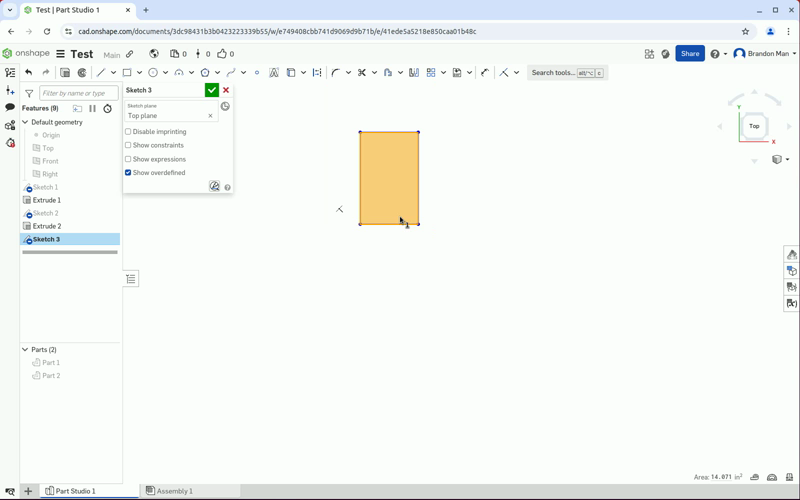
scroll(-6)
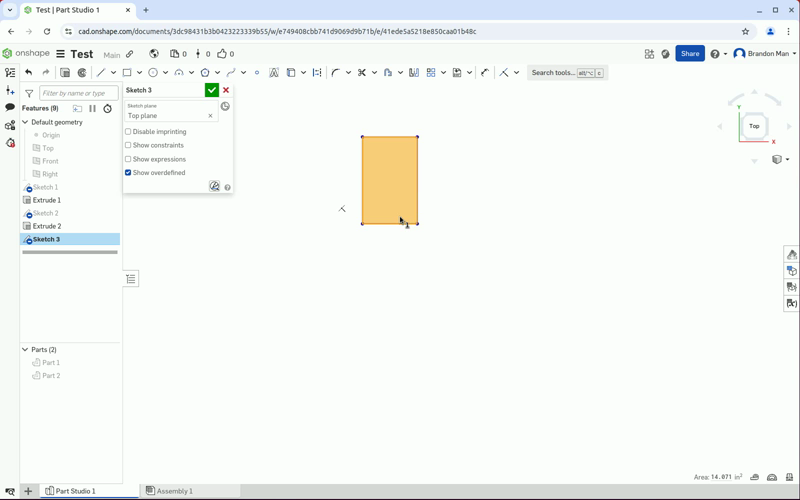
scroll(-6)
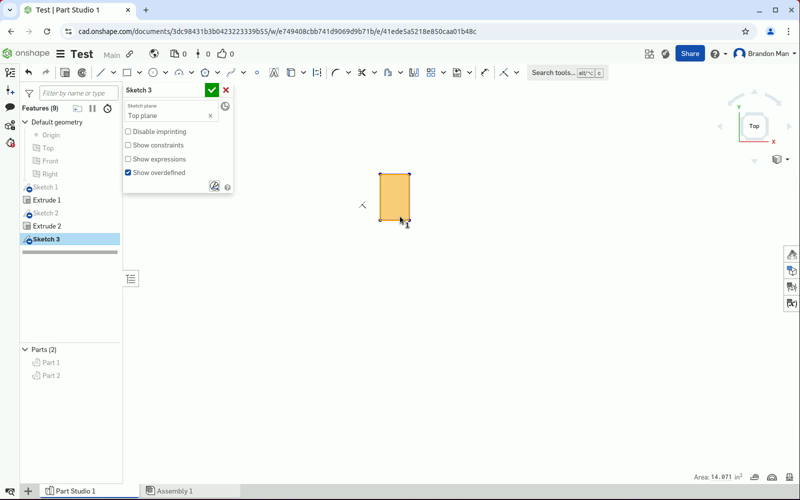
scroll(-6)
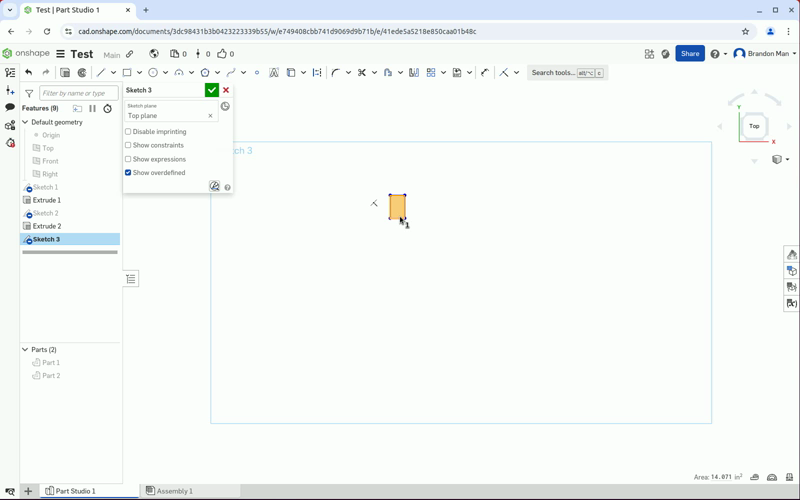
mouse_move(73, 352)
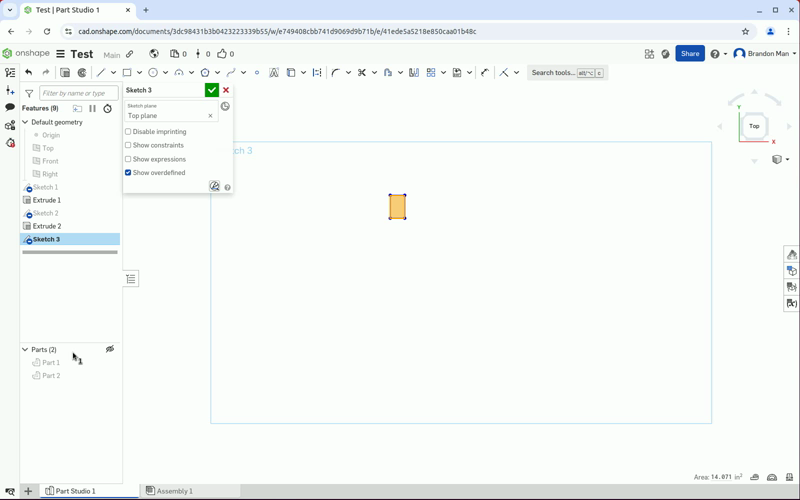
key(shift+y)
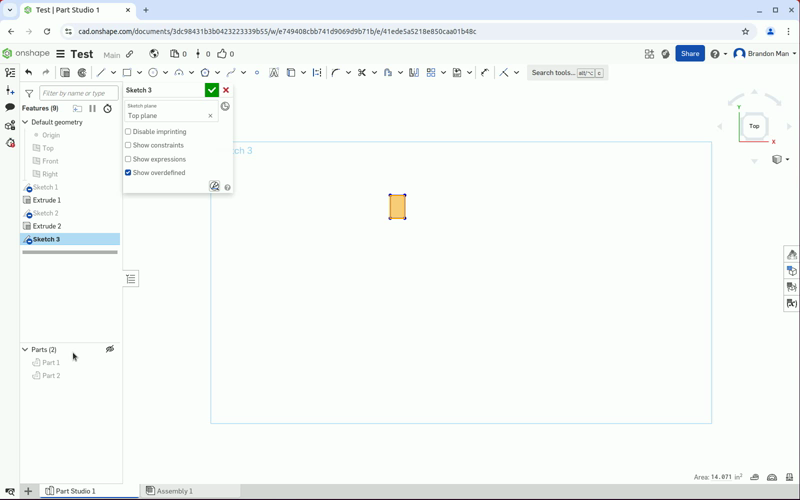
key(shift+e)
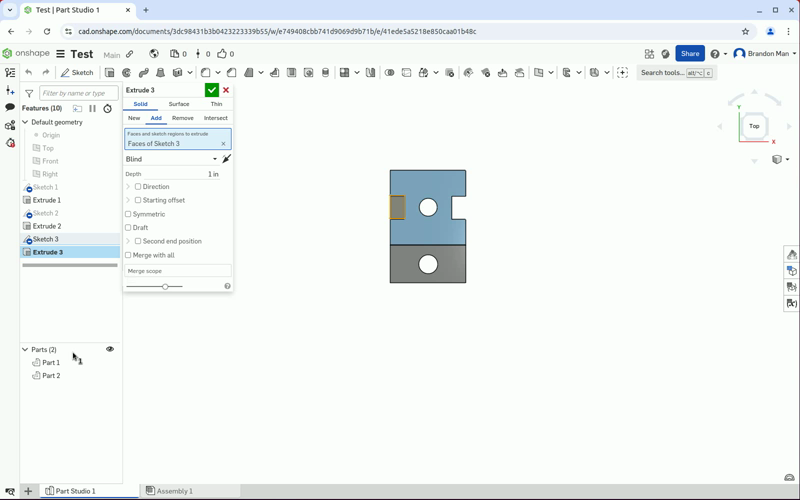
mouse_move(143, 106)
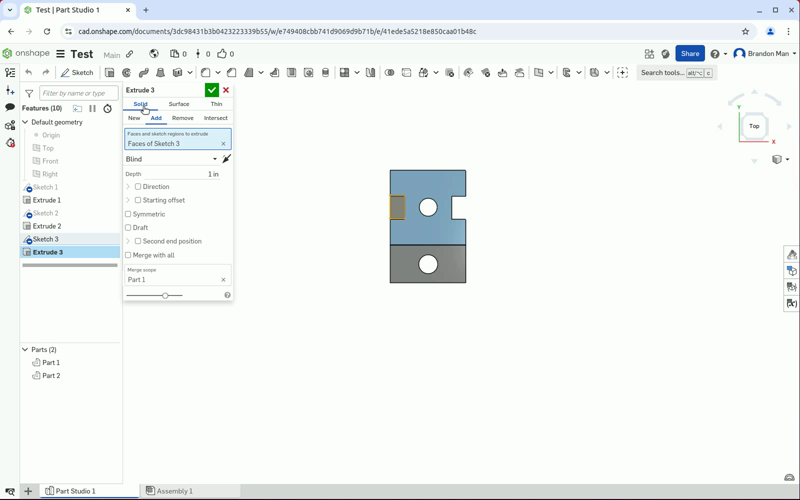
click(143, 106)
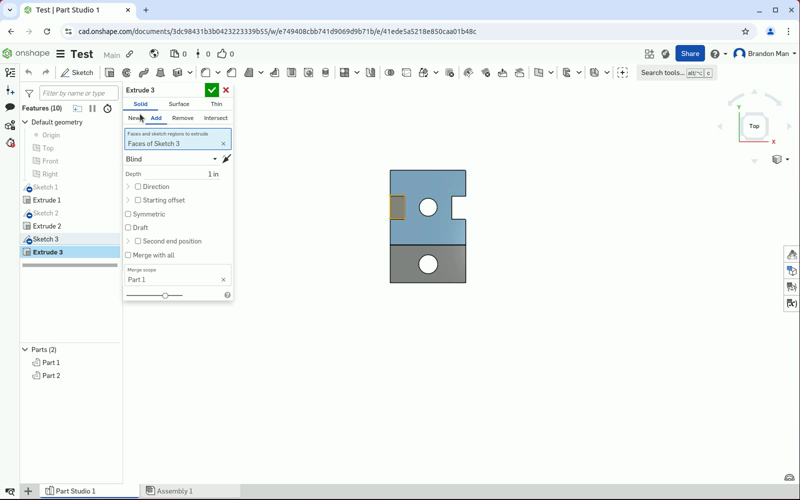
mouse_move(137, 120)
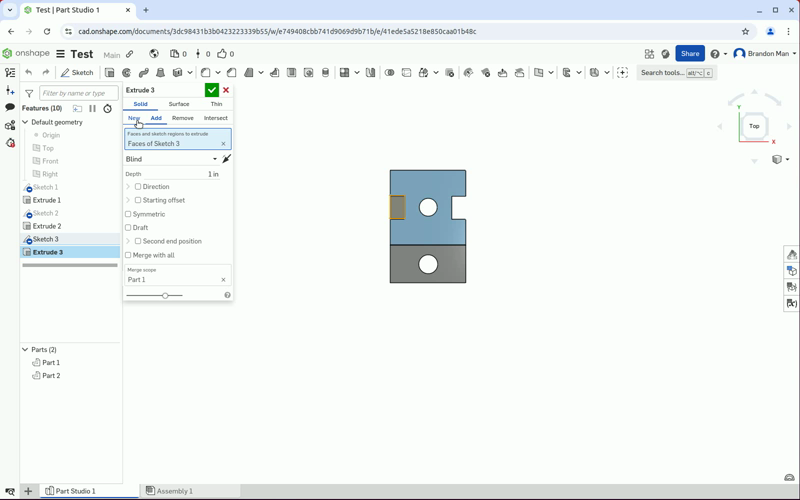
click(137, 120)
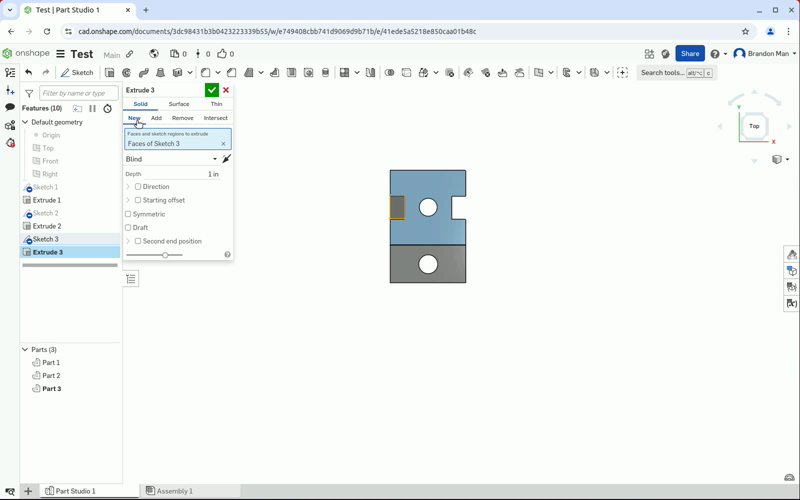
key(tab, 4)
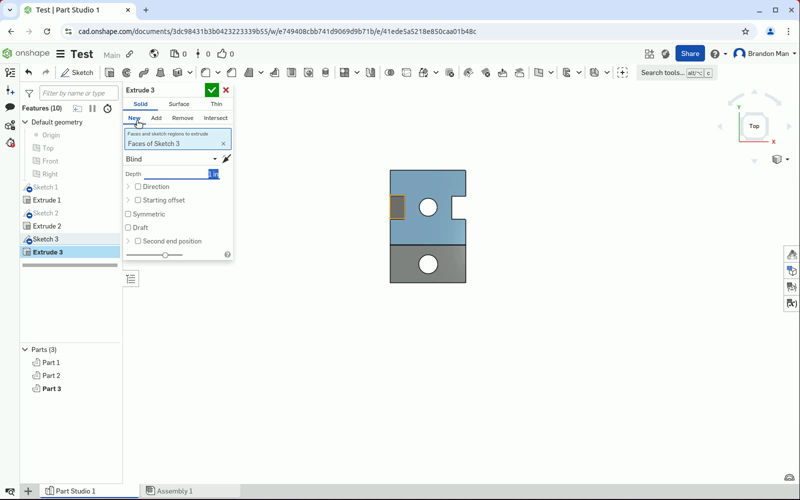
text(7.703)
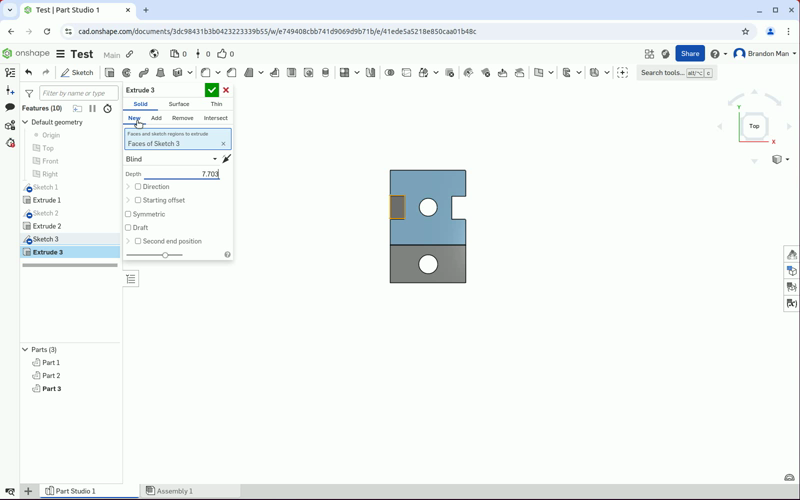
key(enter)
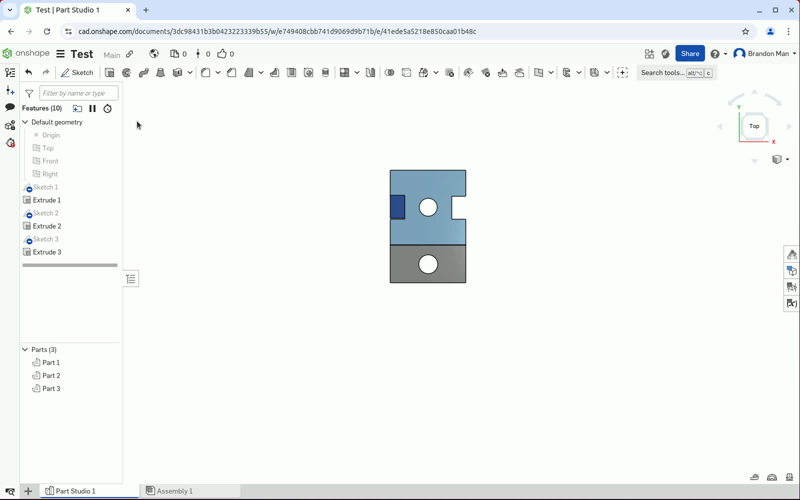
key(shift+h)
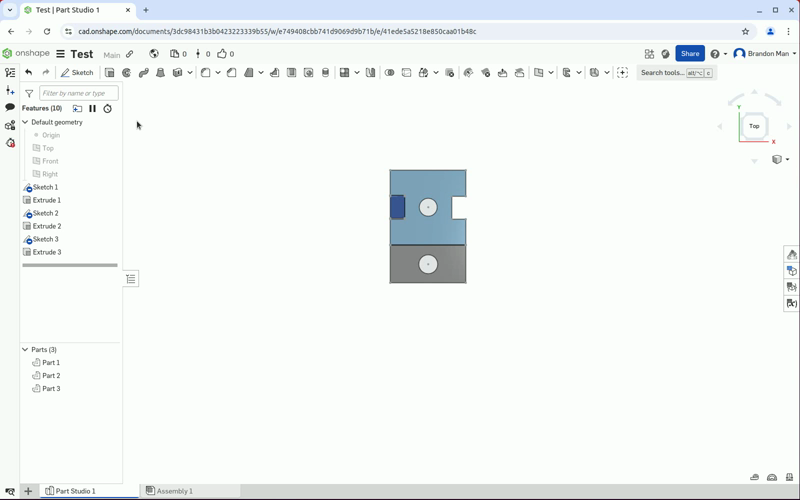
key(shift+h)
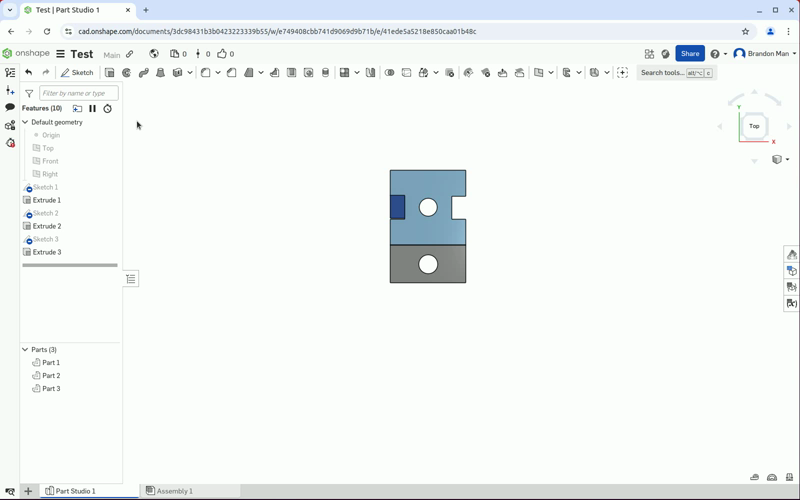
mouse_move(73, 189)
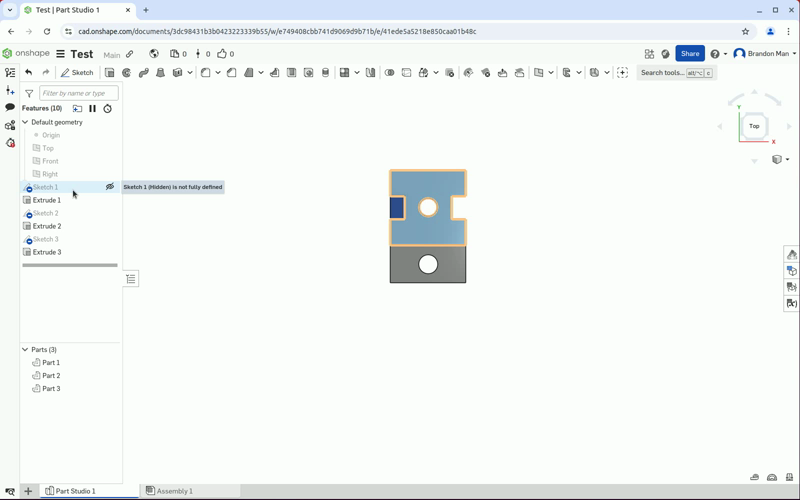
click(73, 189)
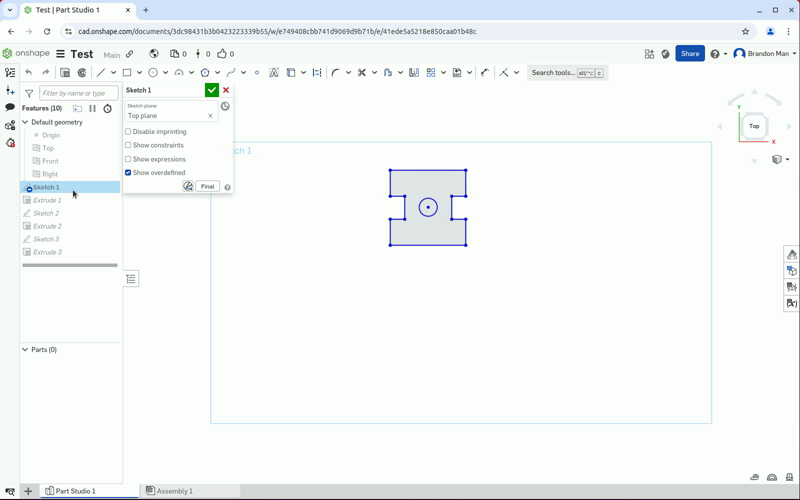
mouse_move(229, 92)
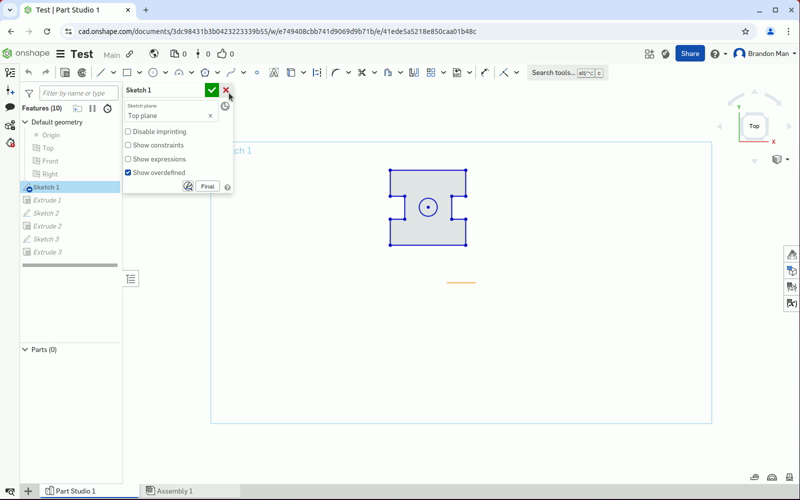
click(229, 92)
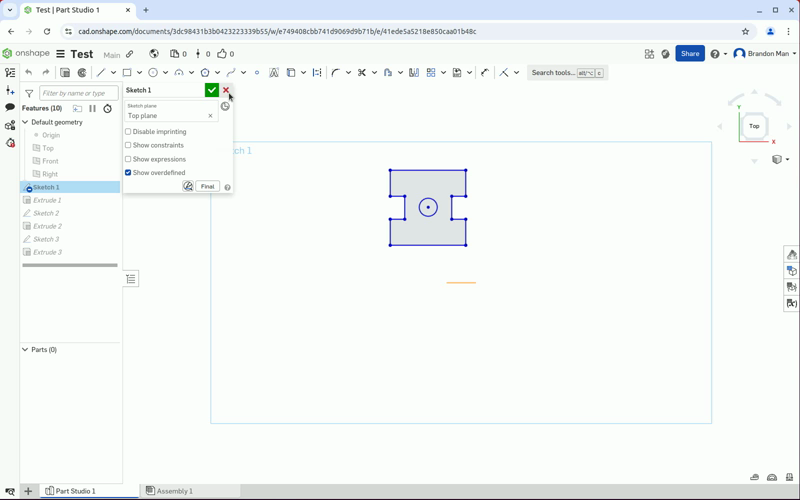
key(shift+s)
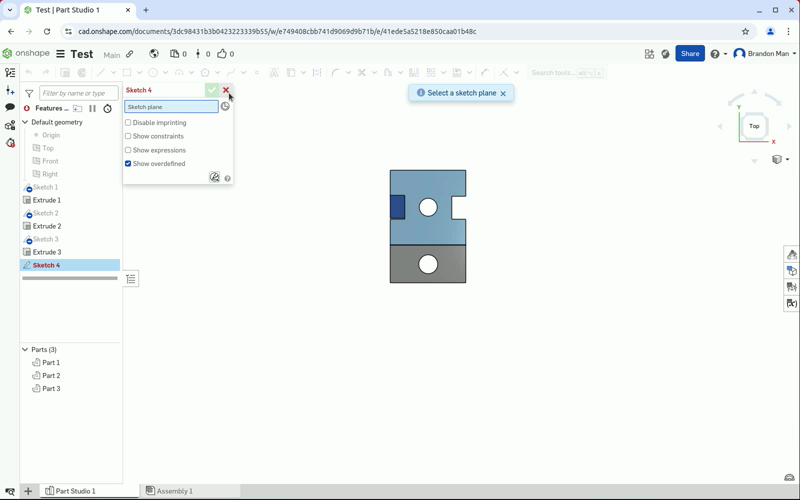
mouse_move(73, 150)
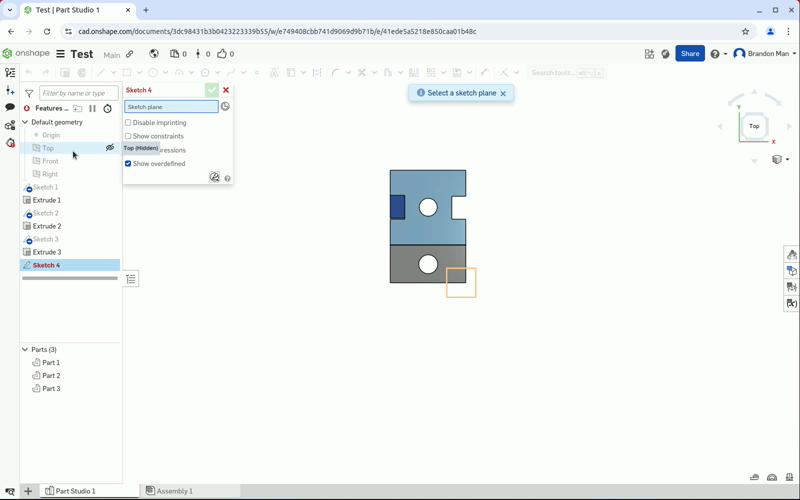
click(73, 150)
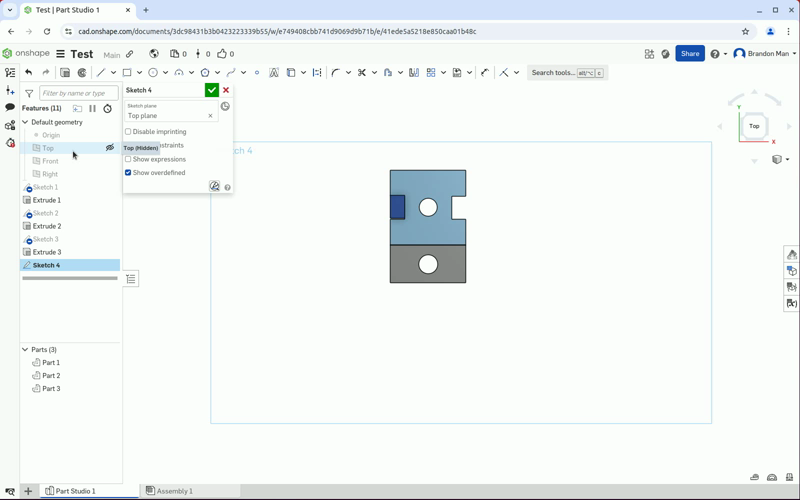
mouse_move(73, 352)
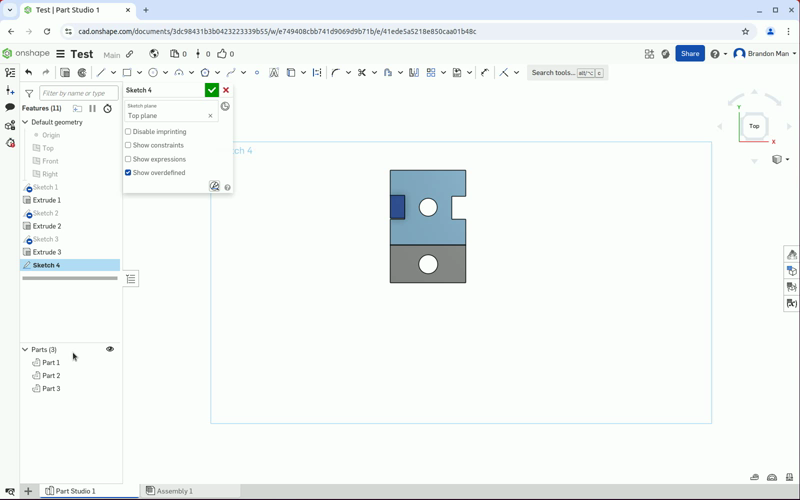
key(y)
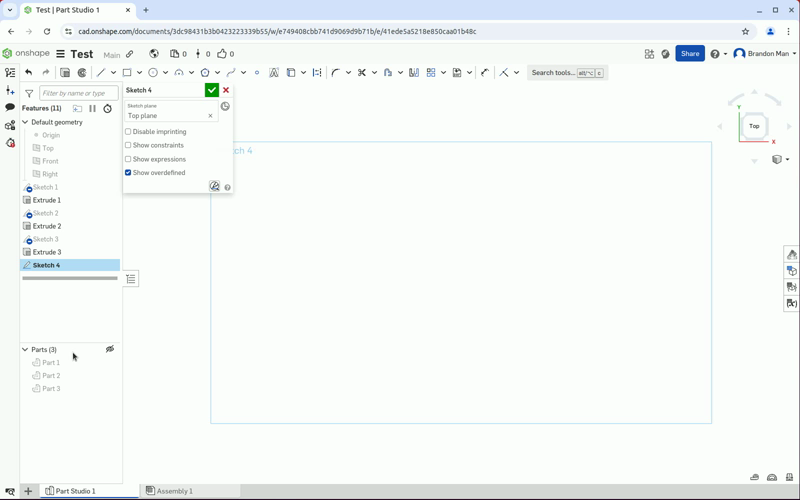
key(l)
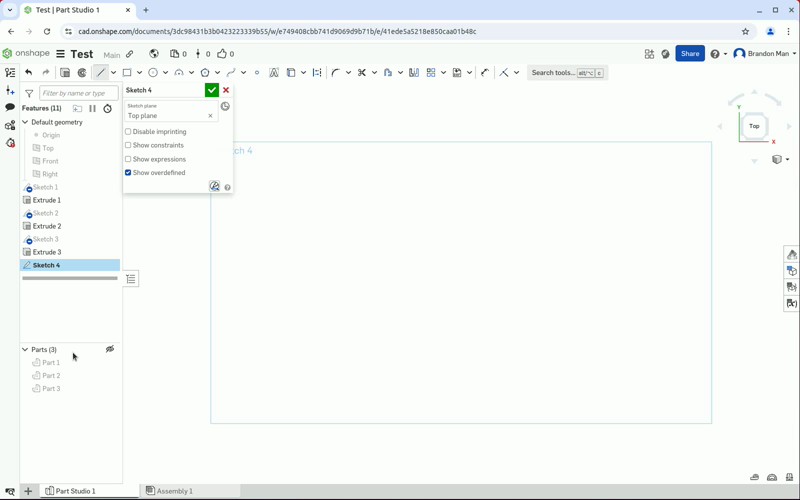
key_down(shift)
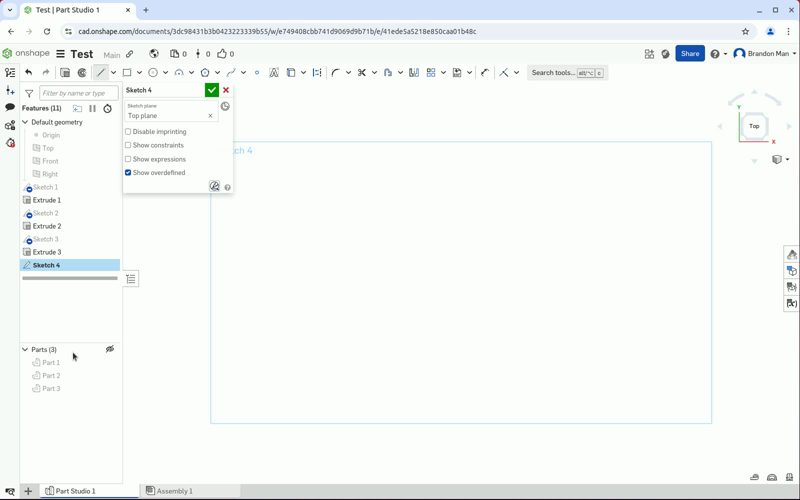
mouse_move(451, 218)
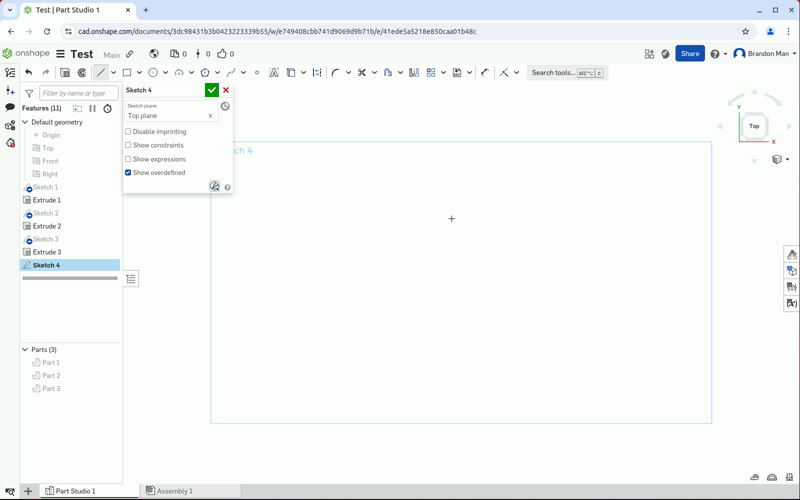
click(451, 218)
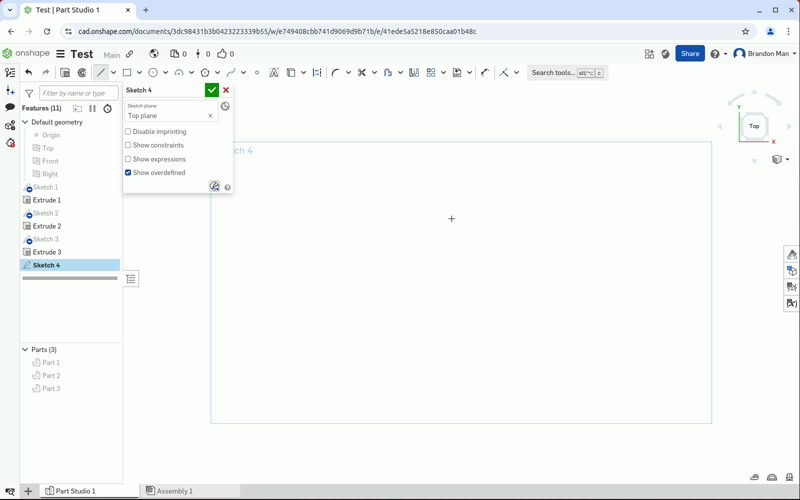
key_up(shift)
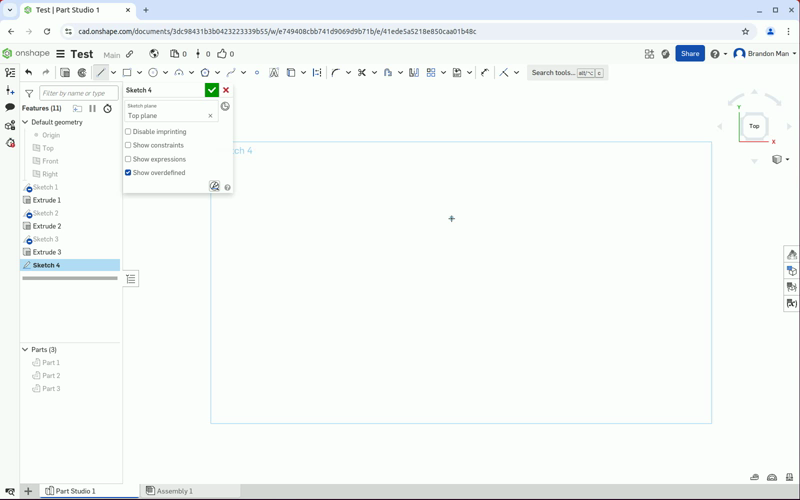
key_down(shift)
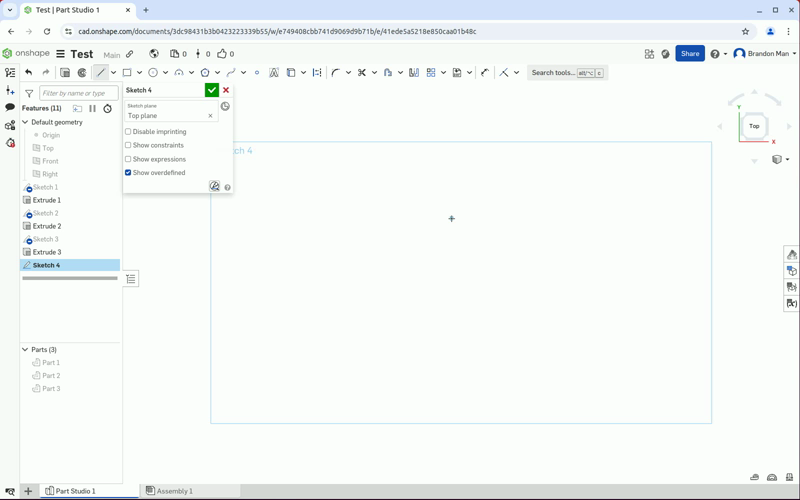
mouse_move(481, 218)
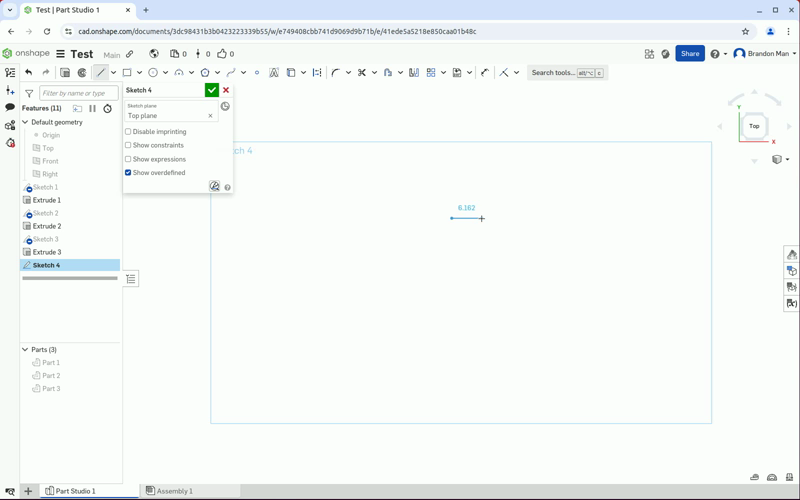
mouse_move(466, 218)
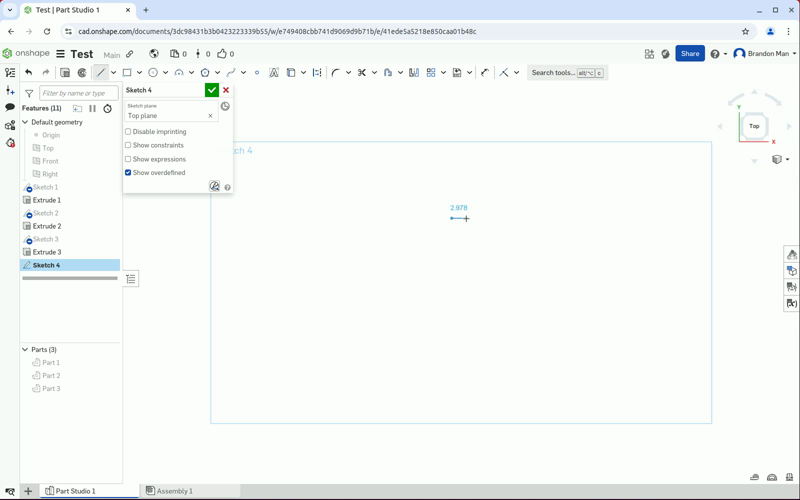
click(466, 218)
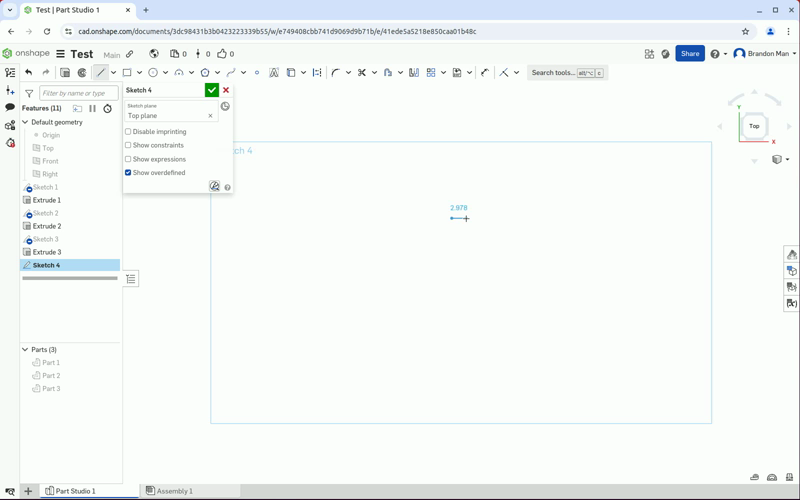
key_up(shift)
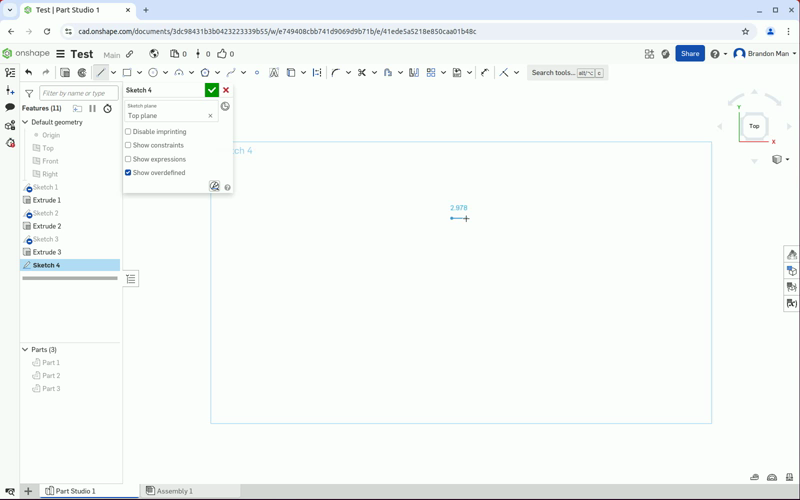
key_down(shift)
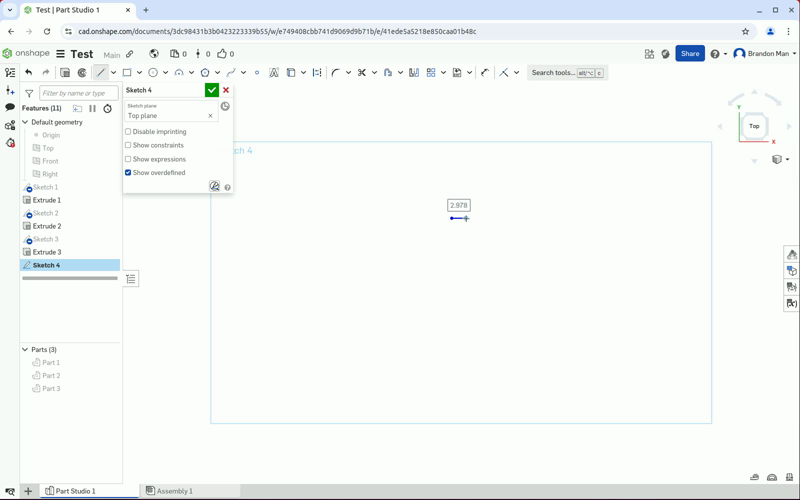
mouse_move(496, 218)
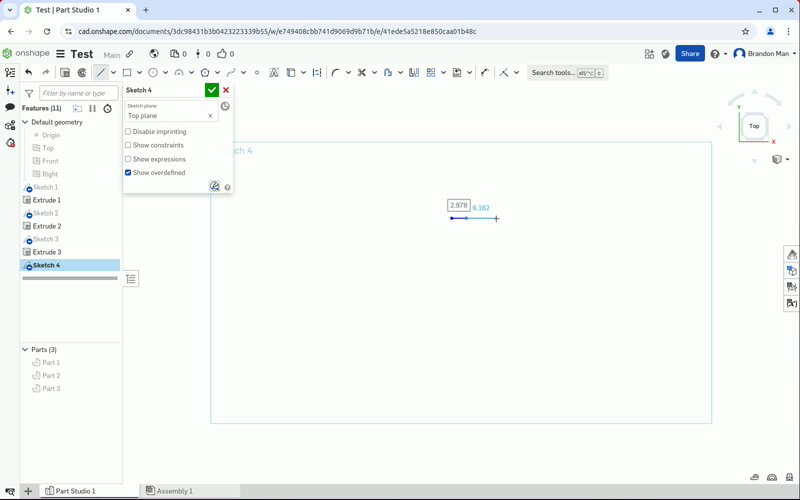
mouse_move(466, 195)
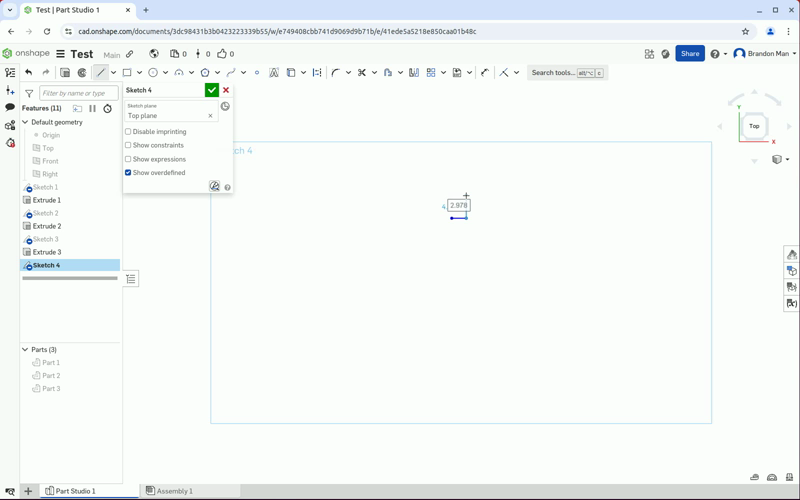
click(466, 195)
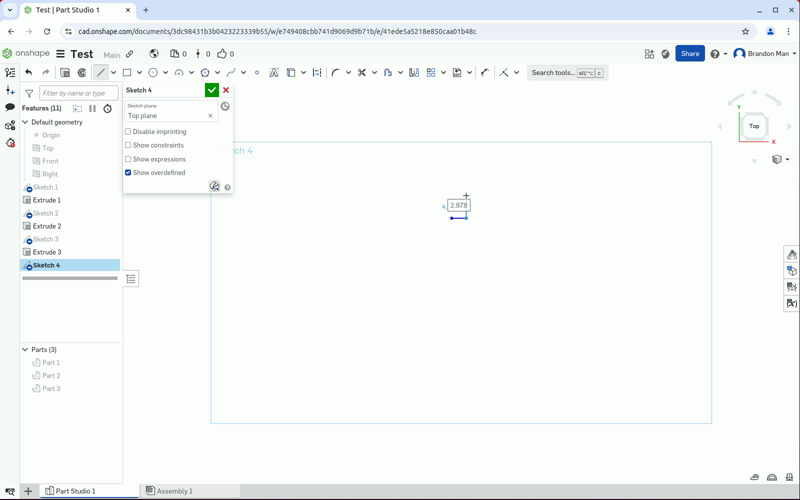
key_up(shift)
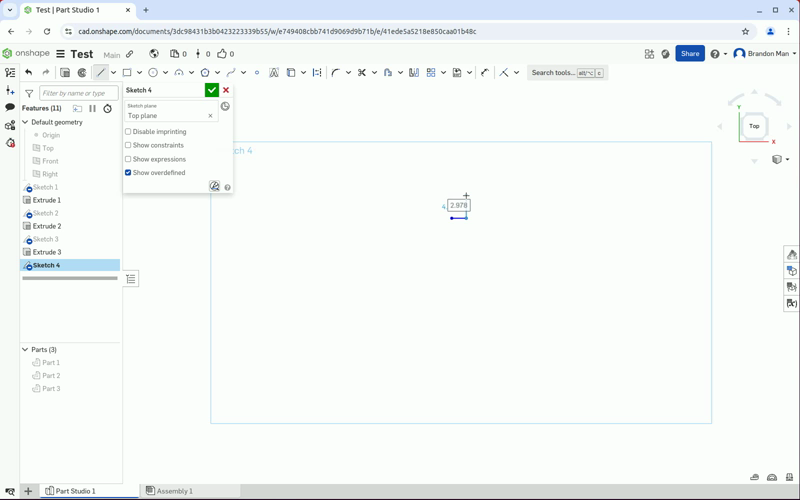
key_down(shift)
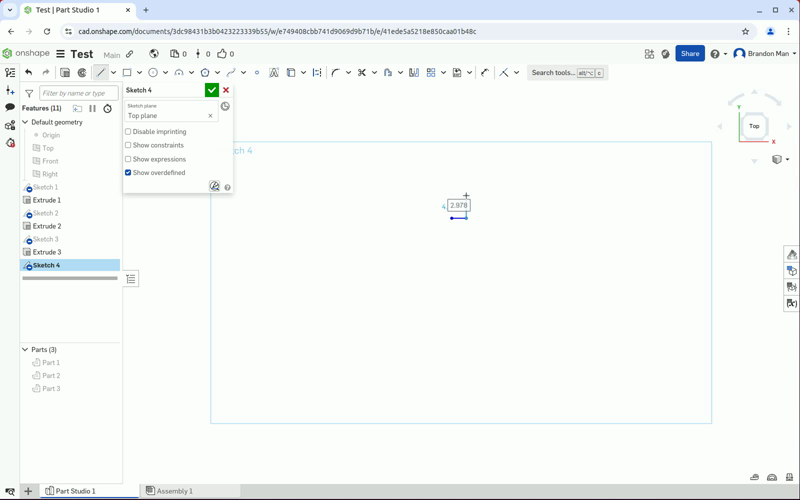
mouse_move(496, 195)
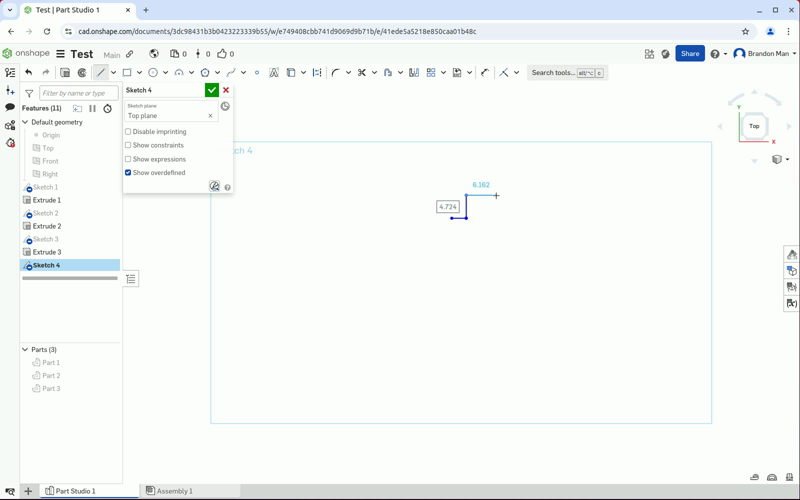
mouse_move(451, 195)
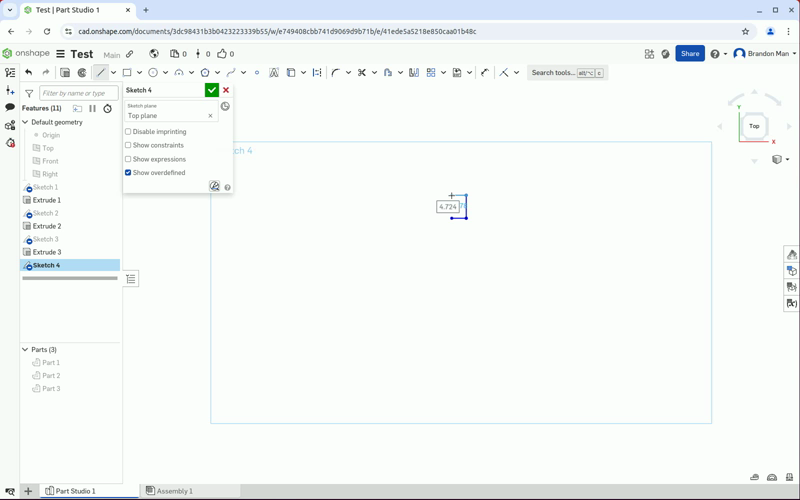
click(451, 195)
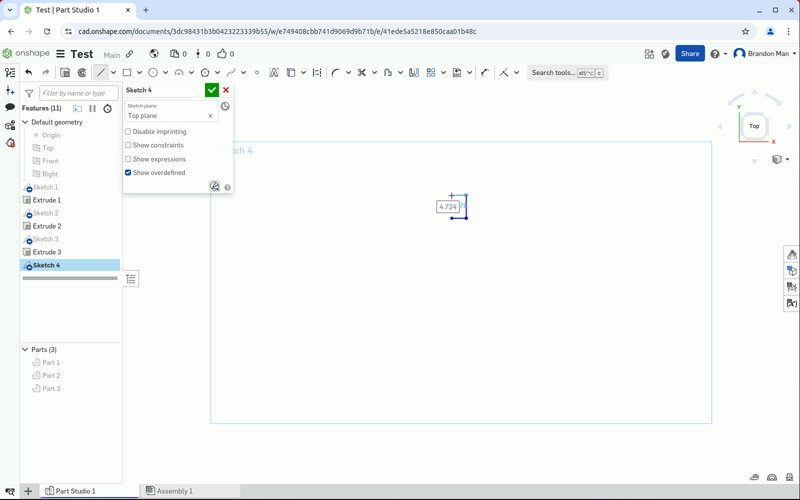
key_up(shift)
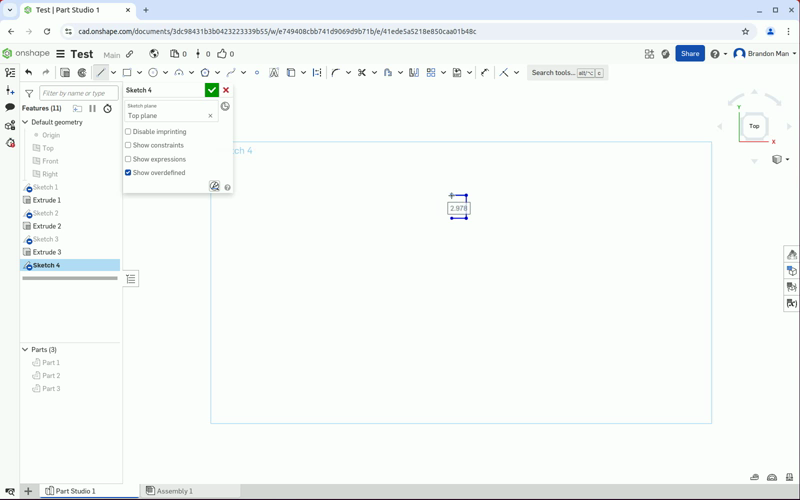
mouse_move(481, 195)
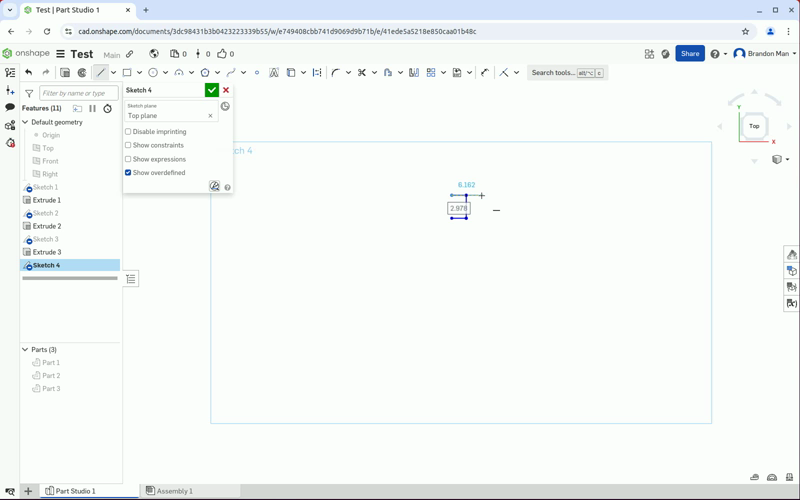
key_down(shift)
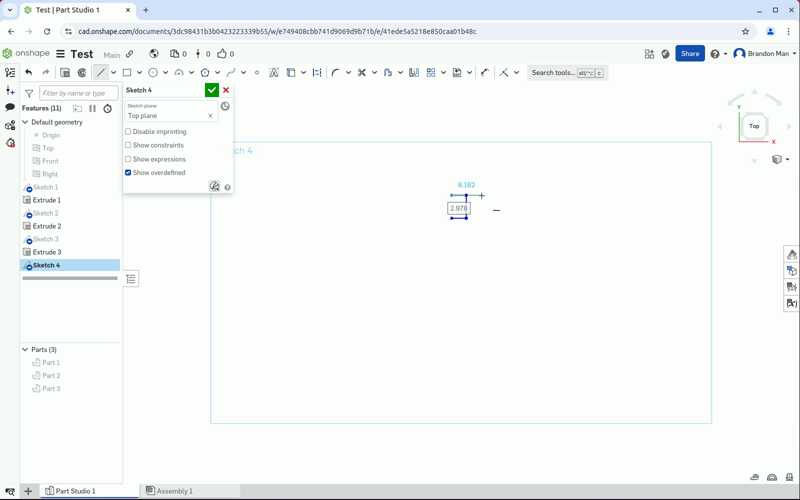
mouse_move(451, 218)
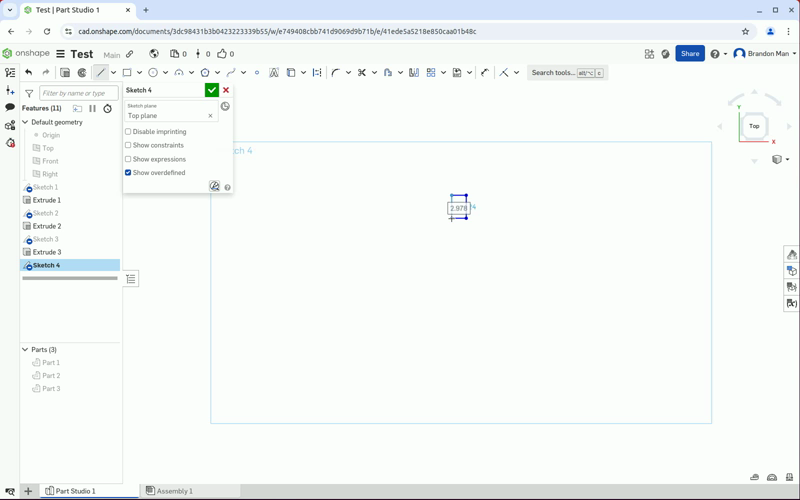
key_up(shift)
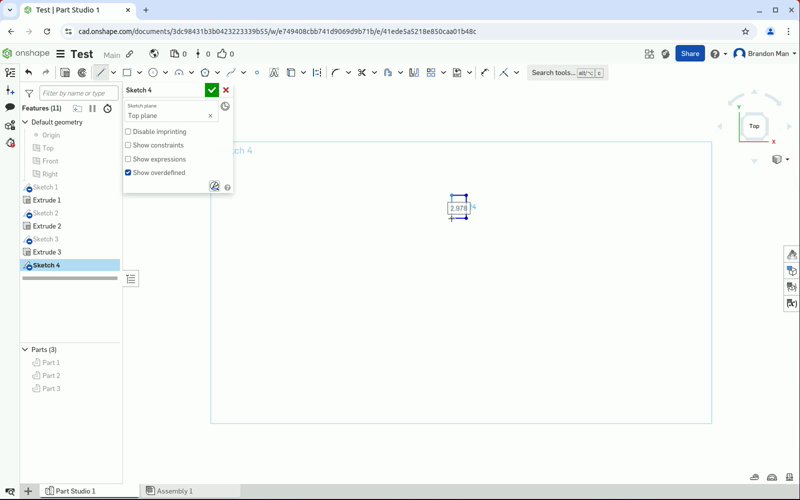
click(451, 218)
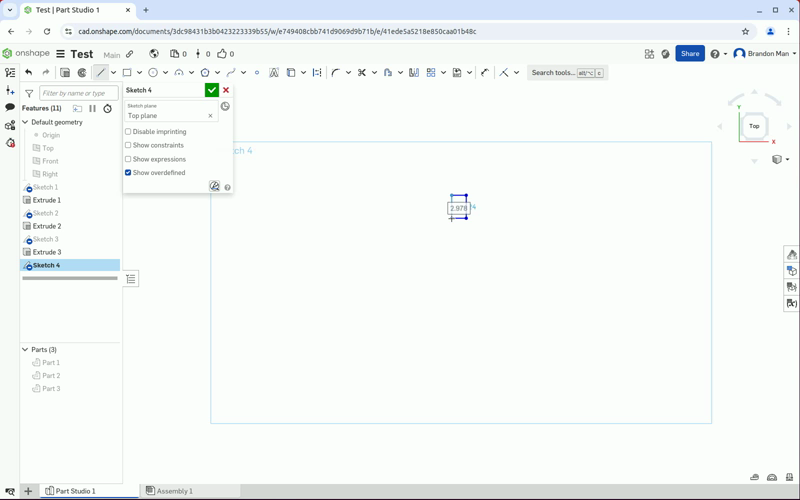
key(esc)
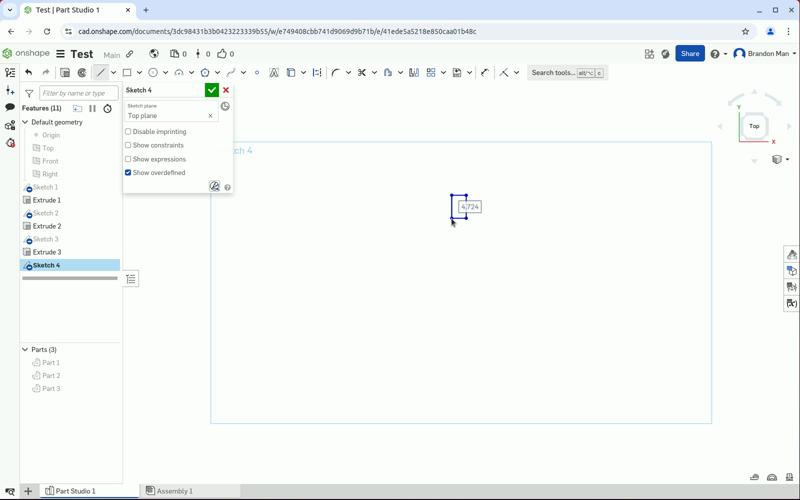
mouse_move(455, 207)
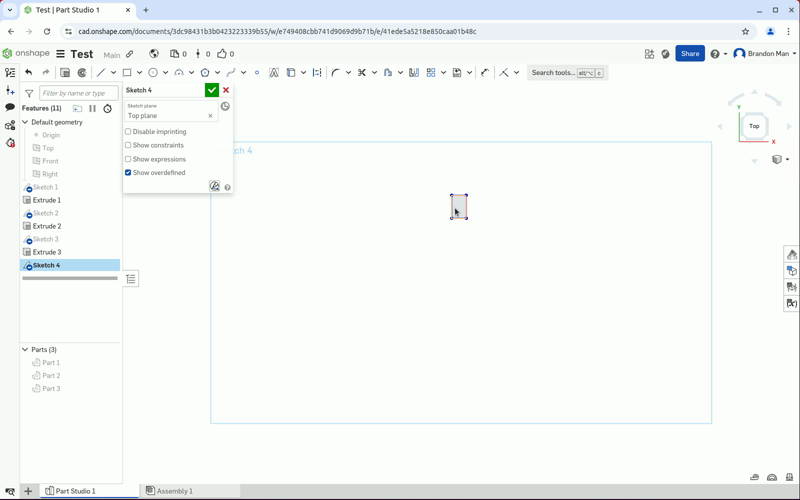
scroll(6)
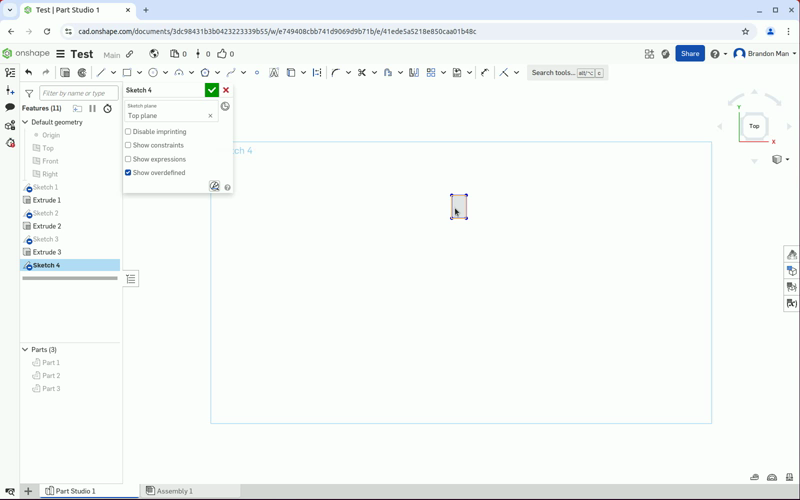
scroll(6)
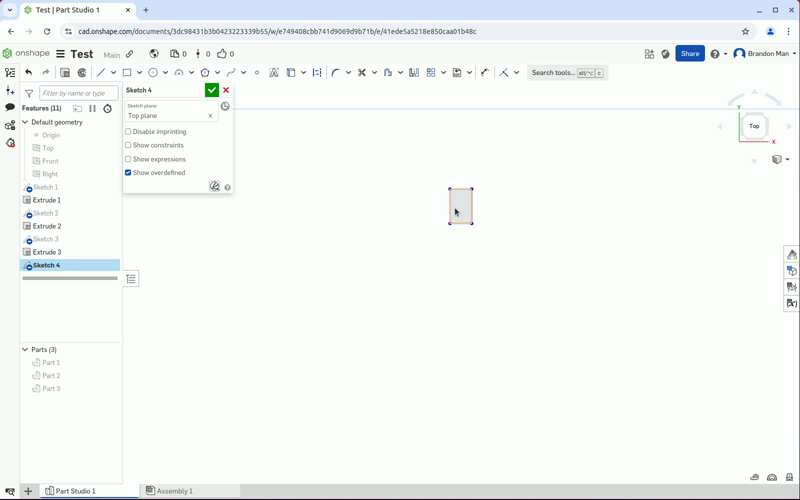
scroll(6)
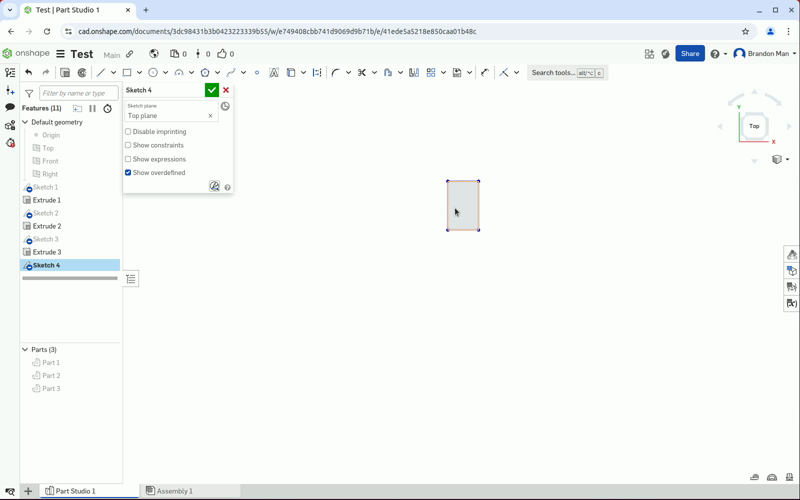
scroll(6)
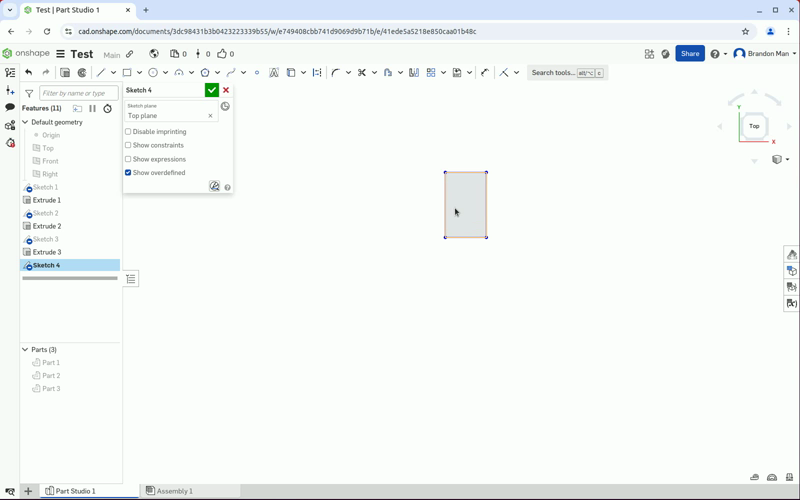
scroll(6)
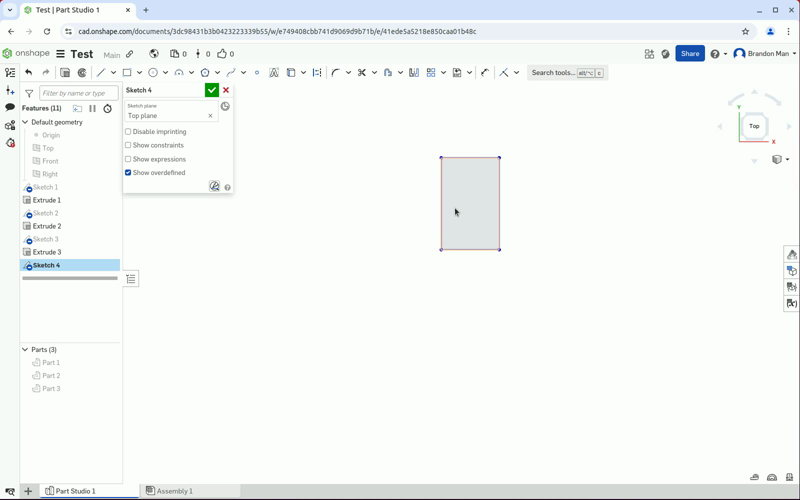
scroll(6)
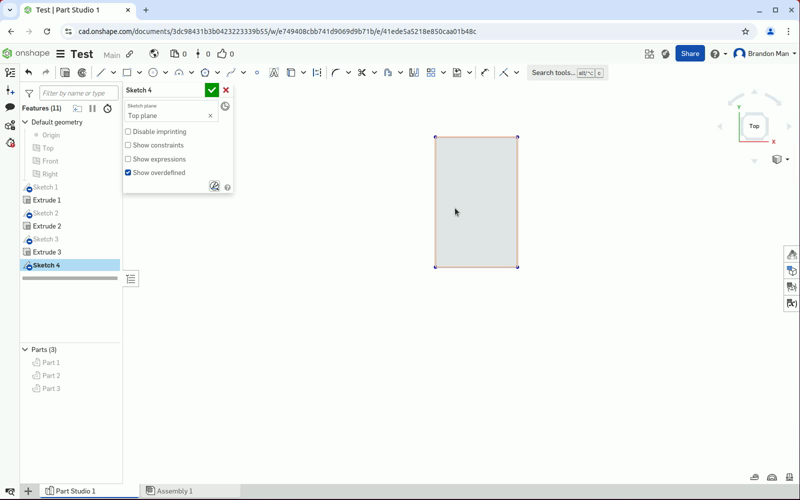
scroll(6)
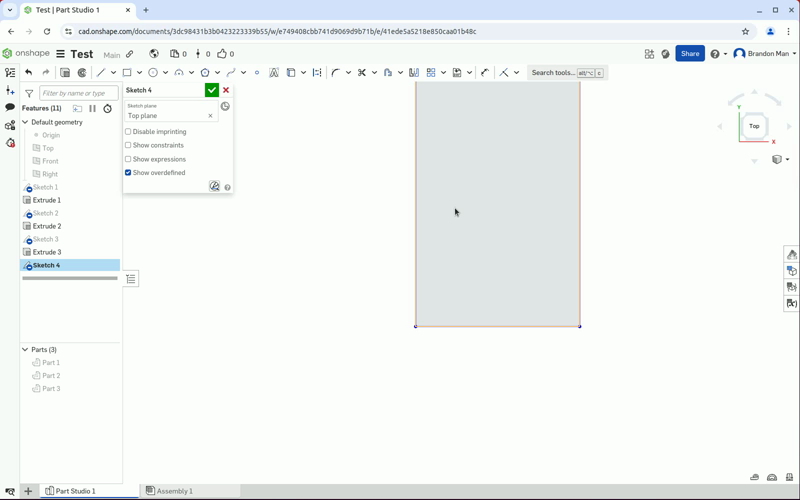
click(455, 207)
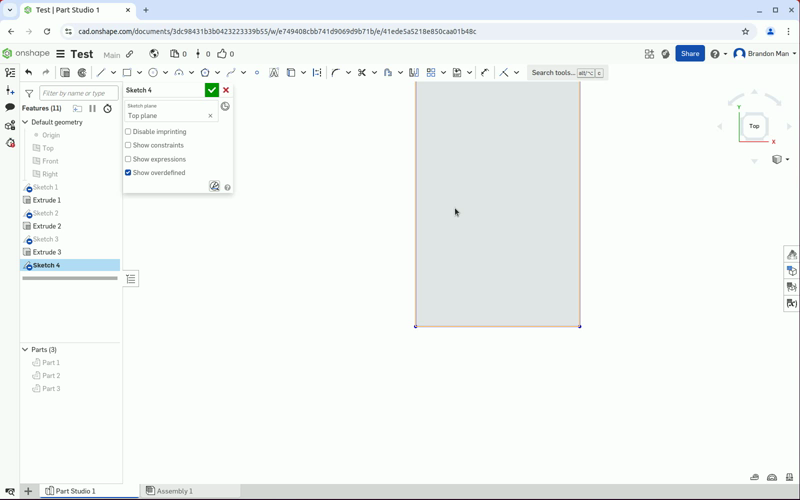
scroll(-6)
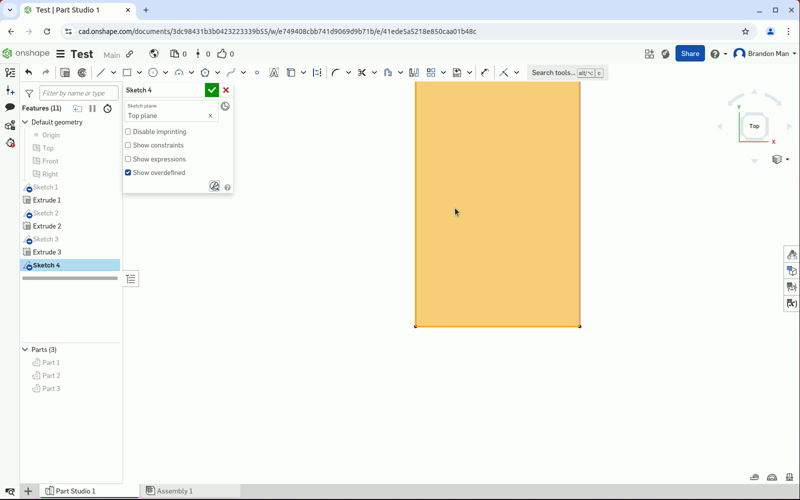
scroll(-6)
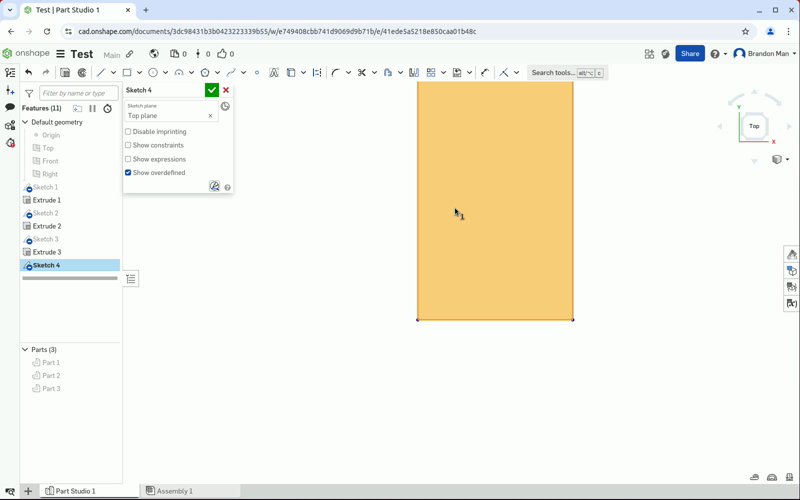
scroll(-6)
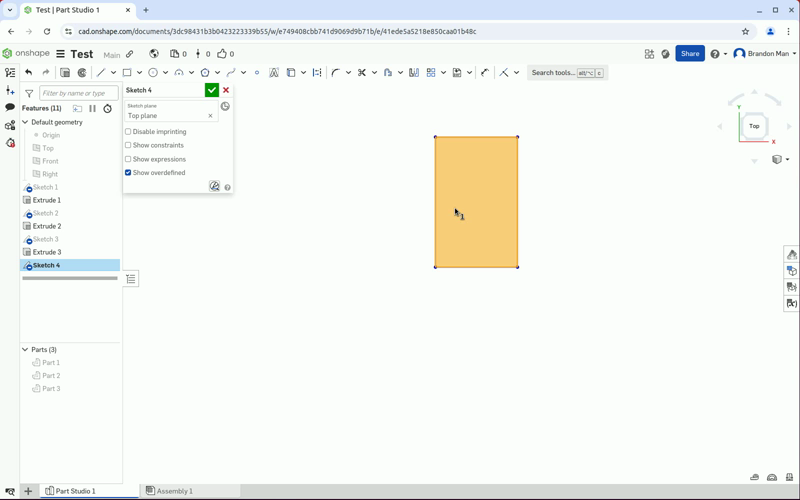
scroll(-6)
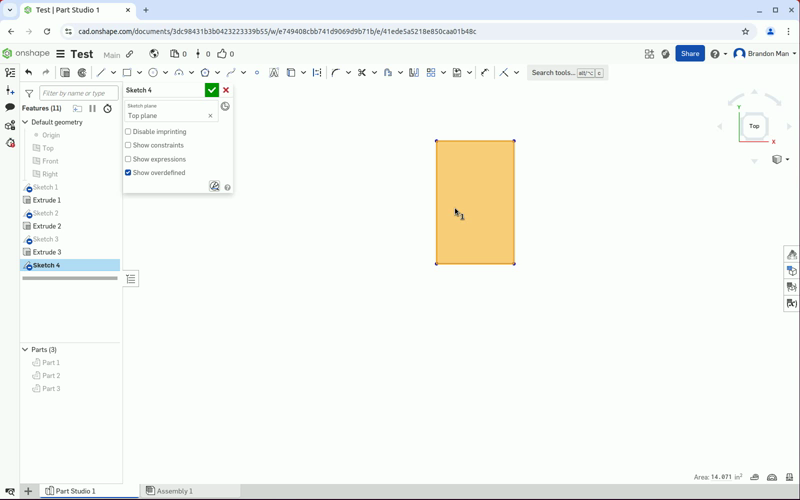
scroll(-6)
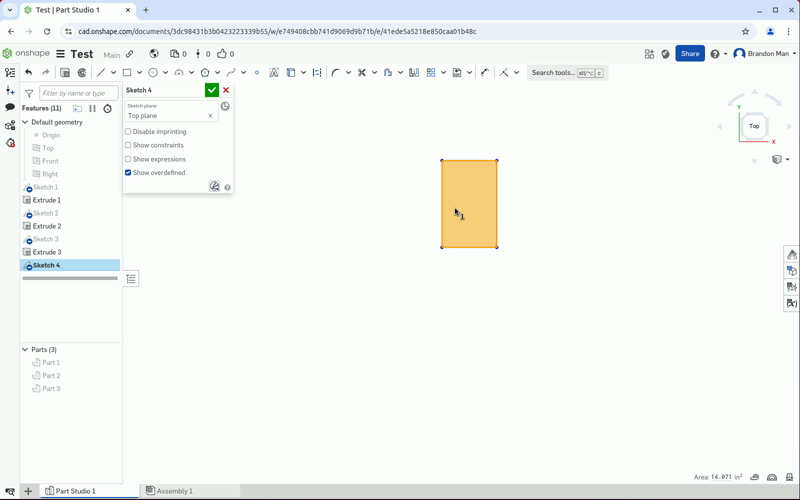
scroll(-6)
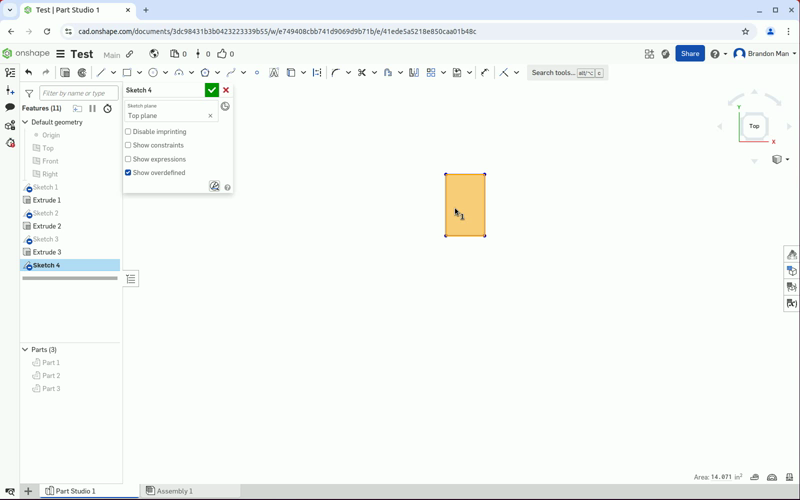
scroll(-6)
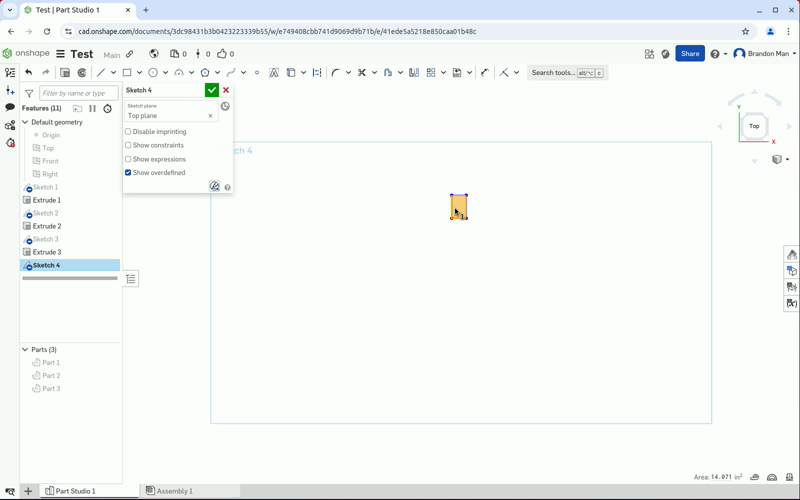
mouse_move(73, 352)
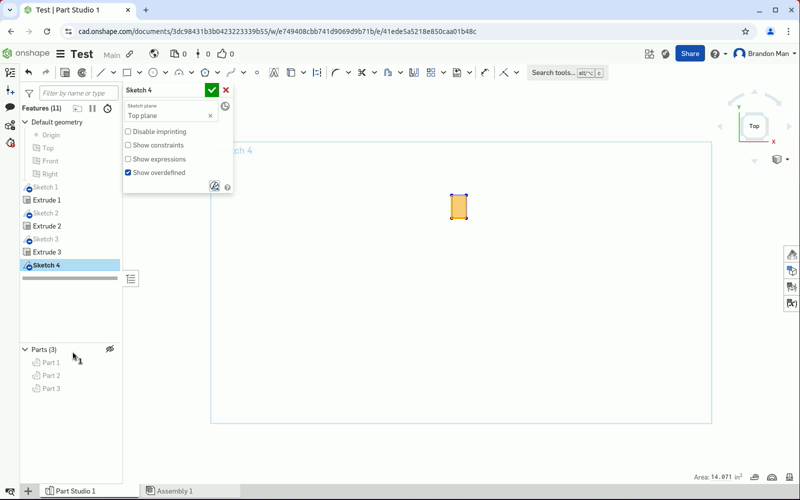
key(shift+y)
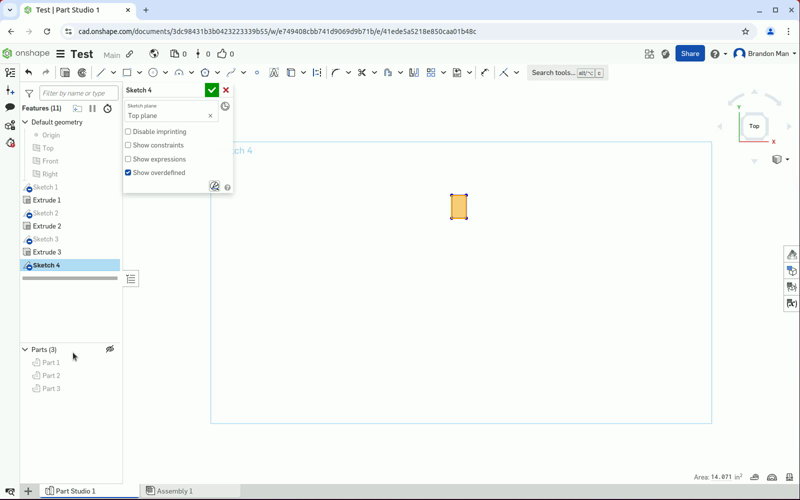
key(shift+e)
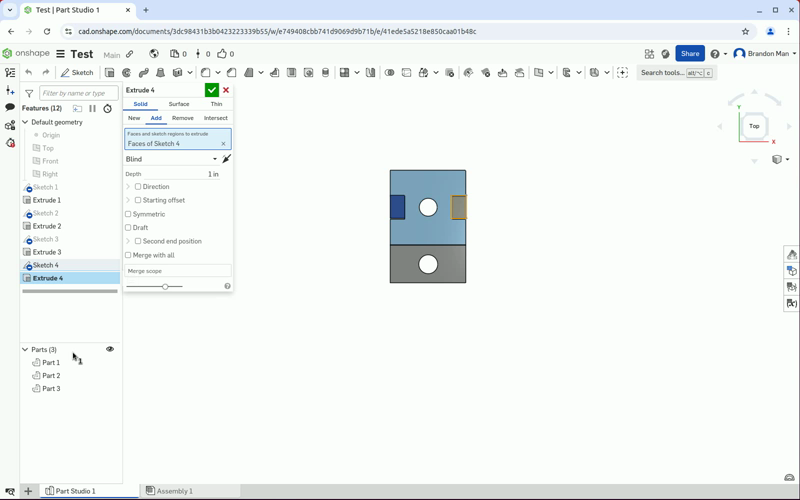
mouse_move(143, 106)
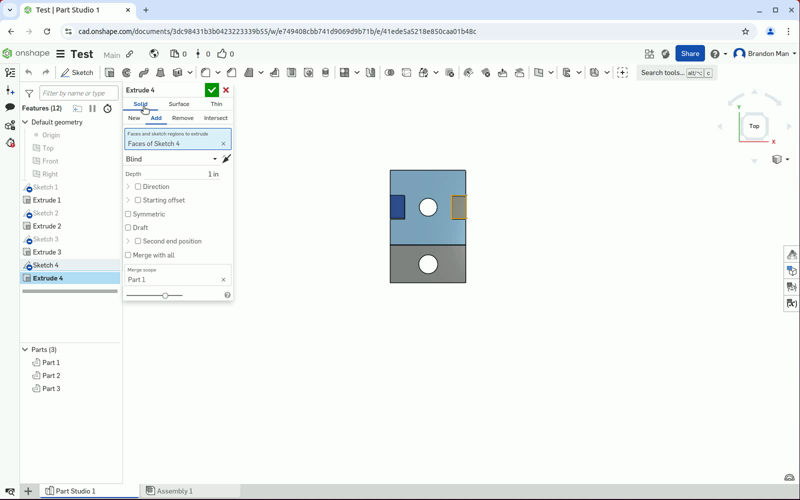
click(143, 106)
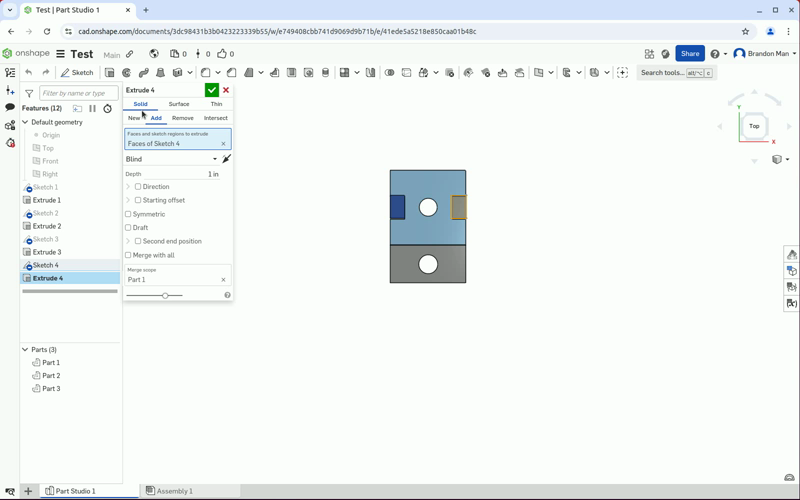
mouse_move(137, 120)
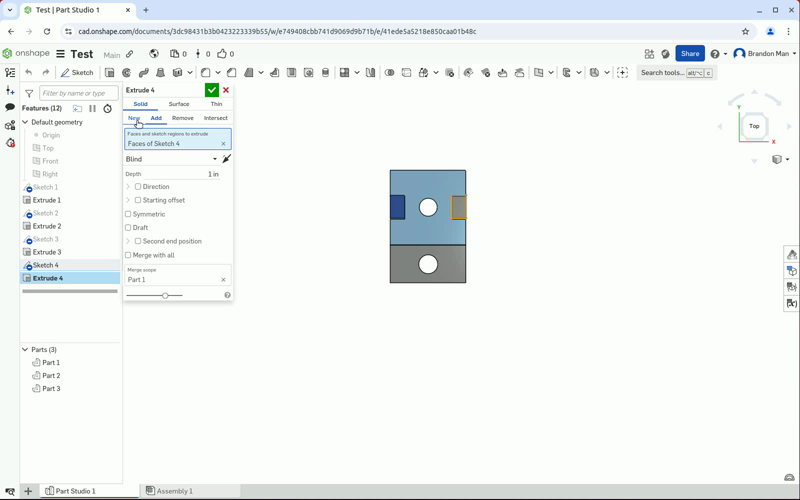
click(137, 120)
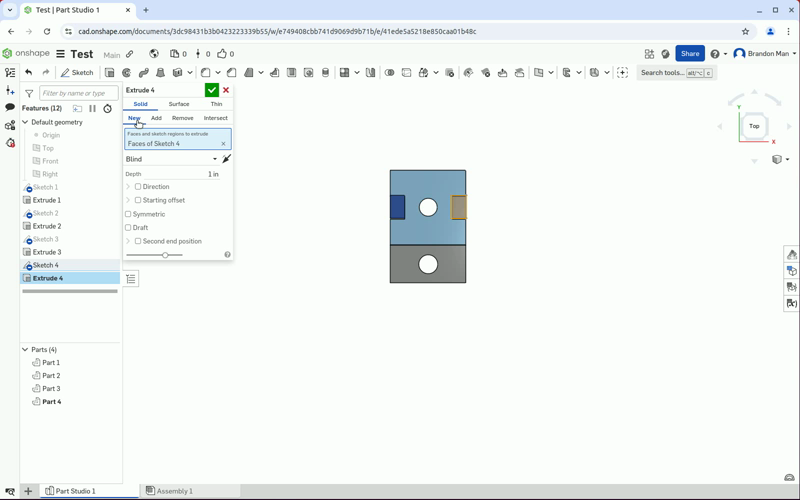
key(tab, 4)
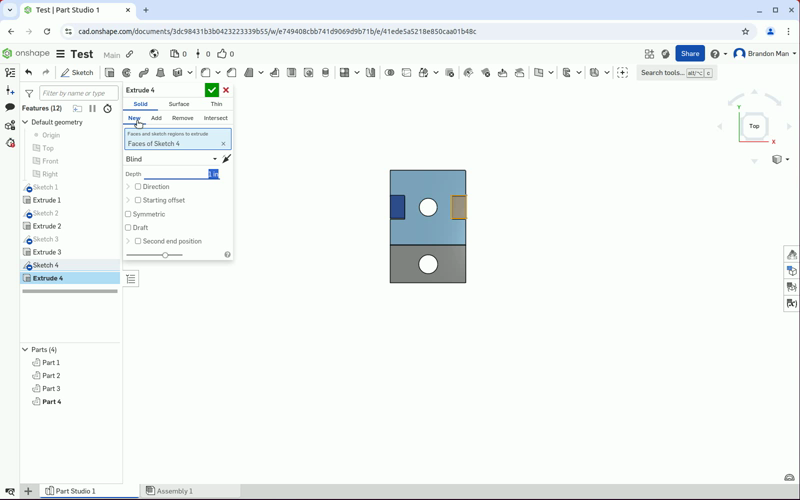
text(7.703)
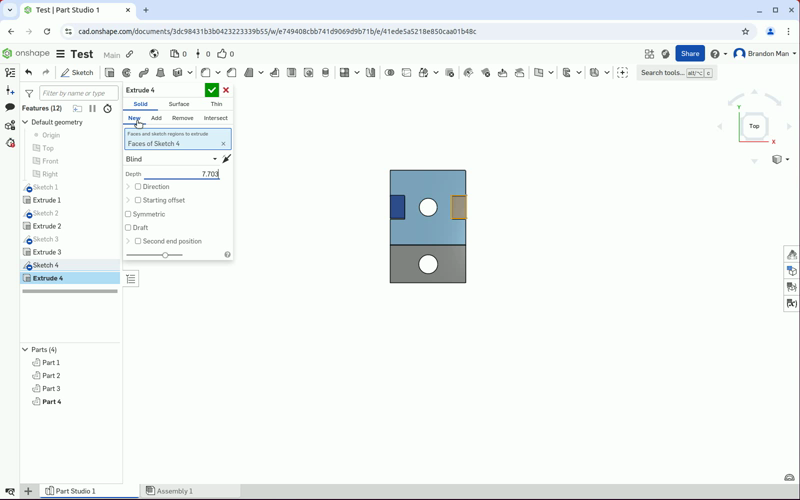
key(enter)
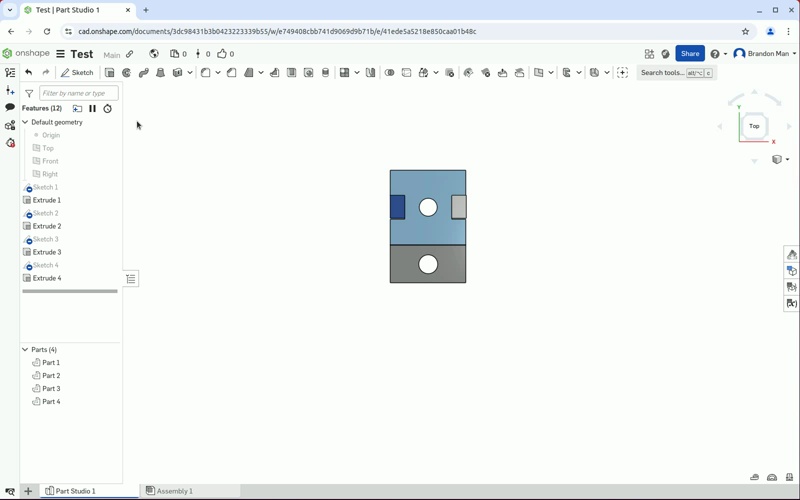
key(shift+h)
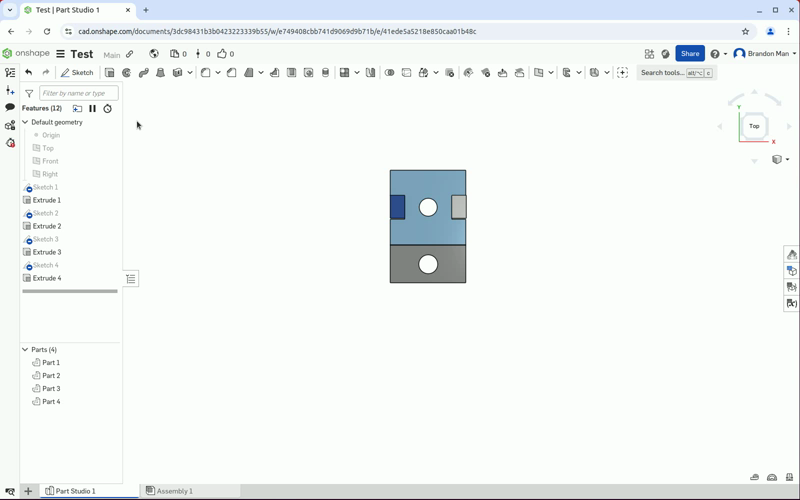
key(shift+h)
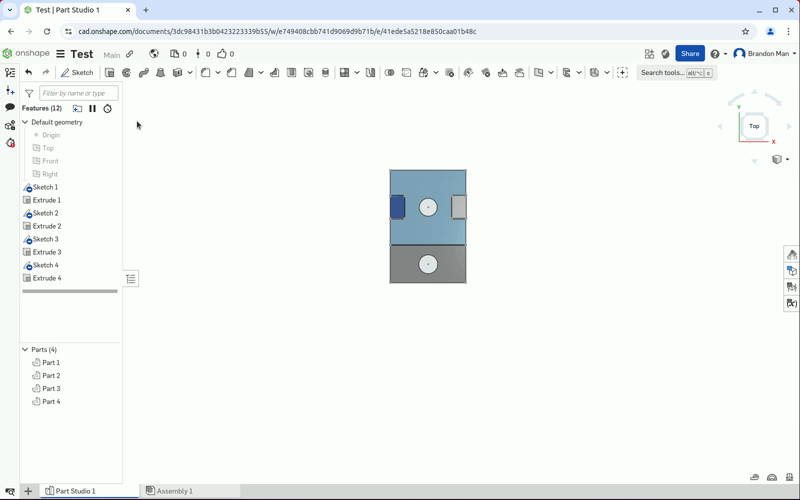
key(shift+7)
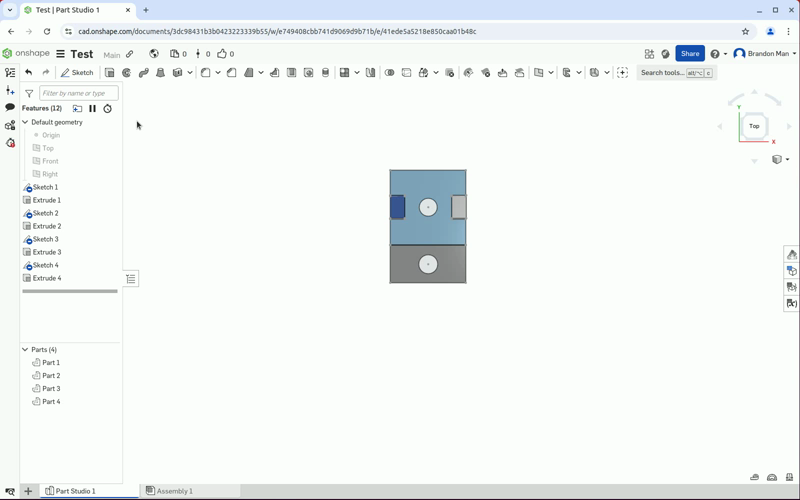
key(up, 3)
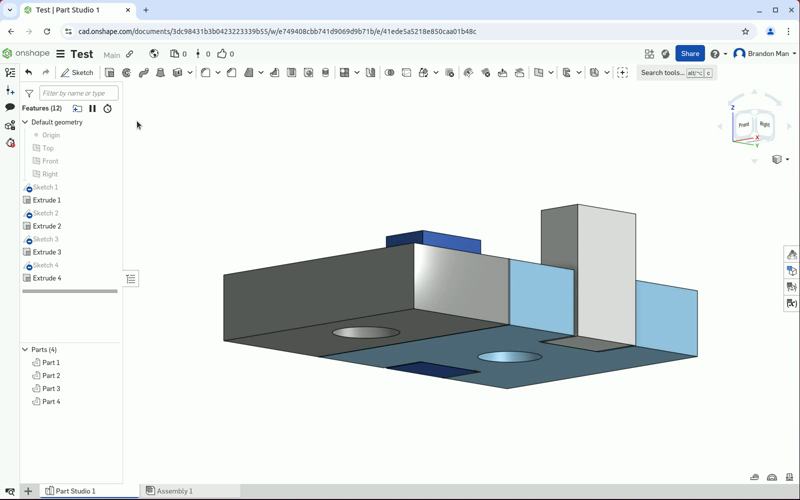
key(left, 3)
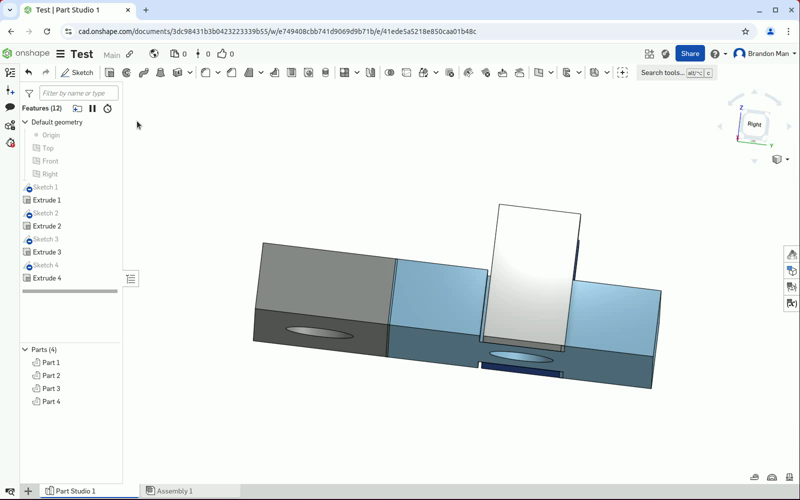
key(right, 3)
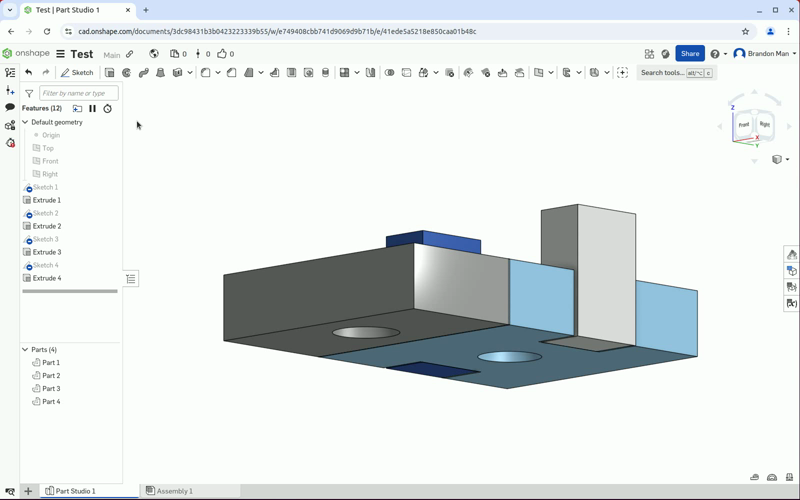
key(down, 3)
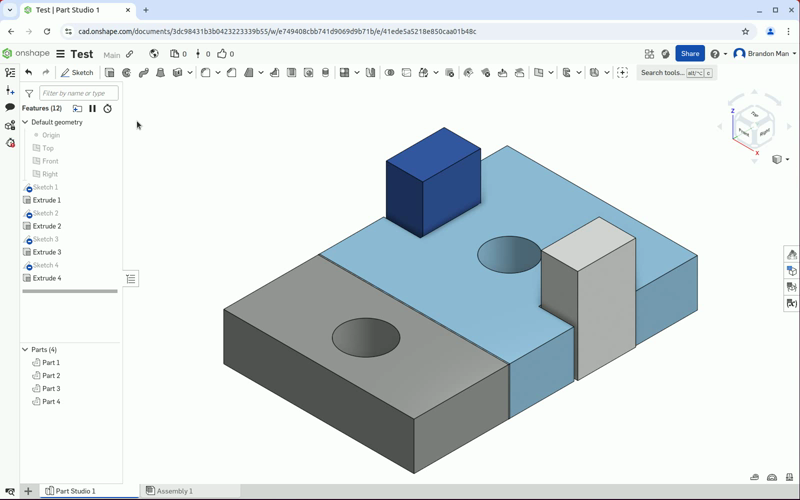
mouse_move(73, 189)
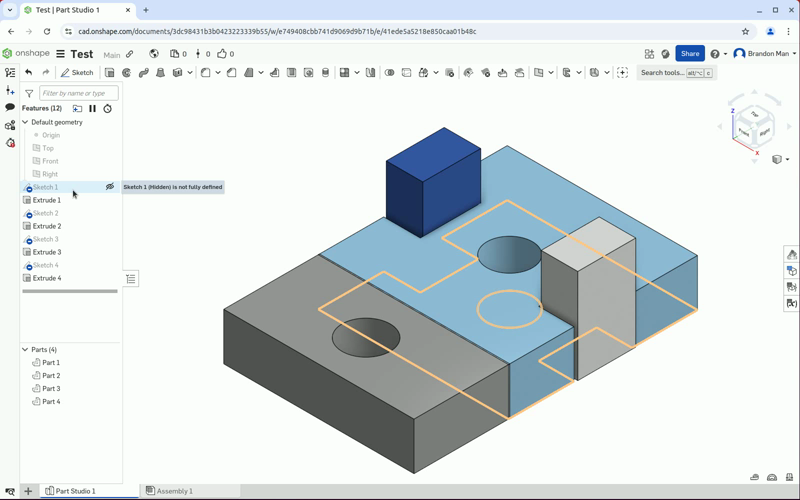
click(73, 189)